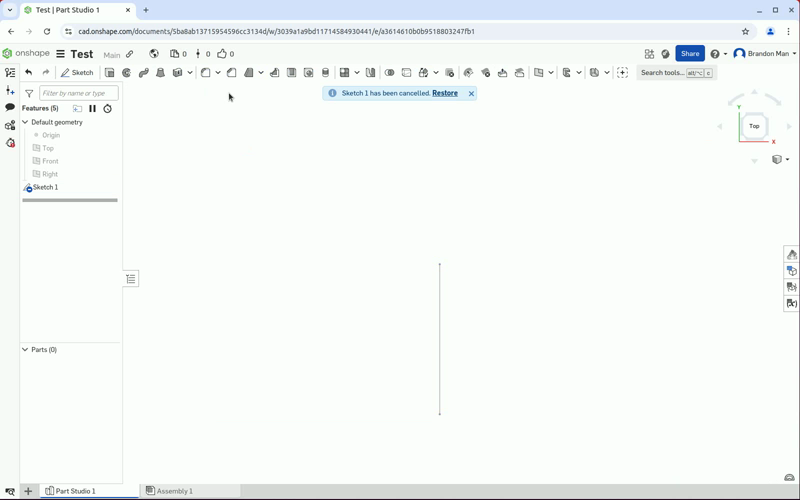
key(shift+h)
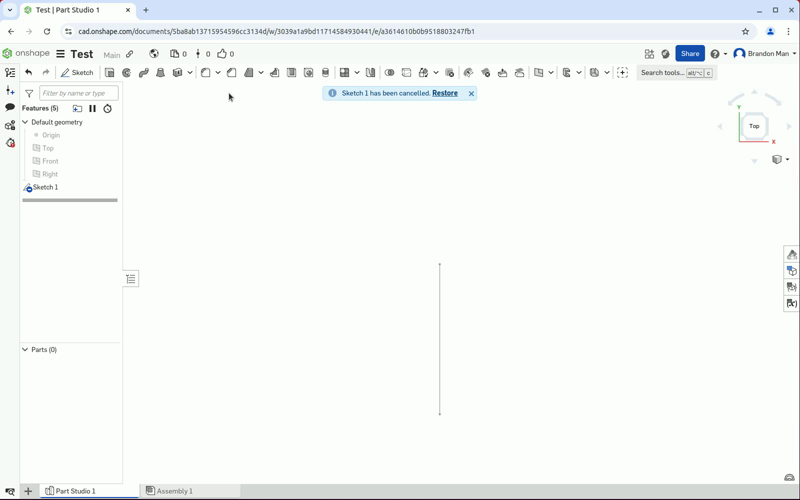
key(shift+s)
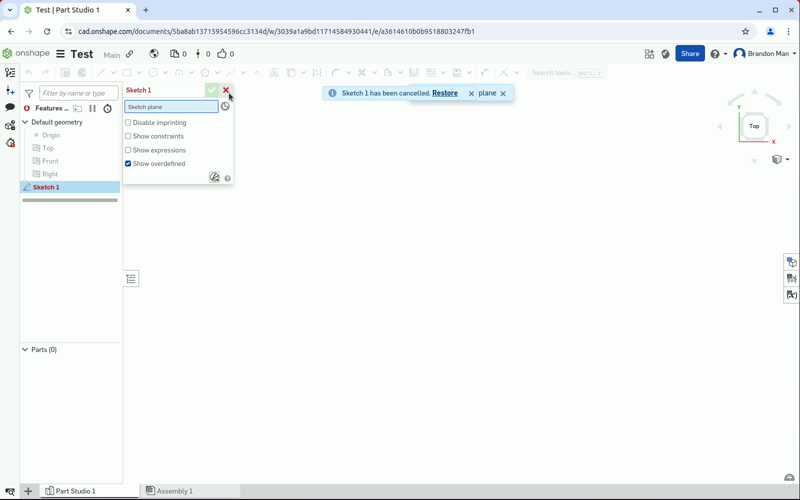
mouse_move(73, 150)
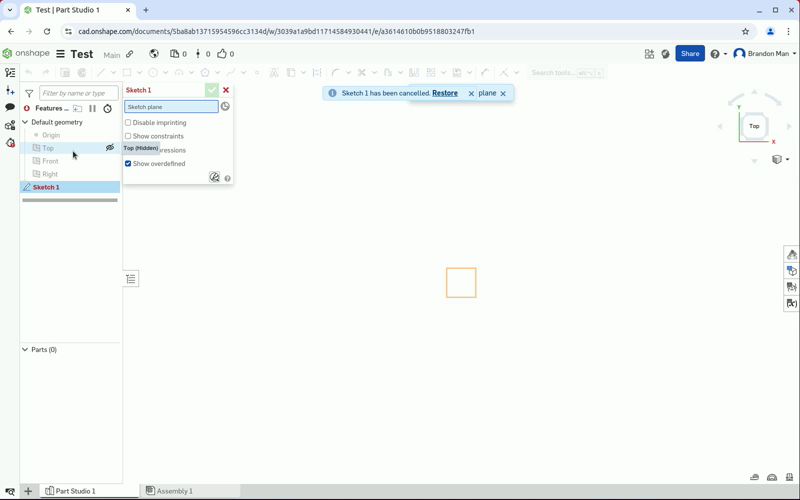
click(73, 150)
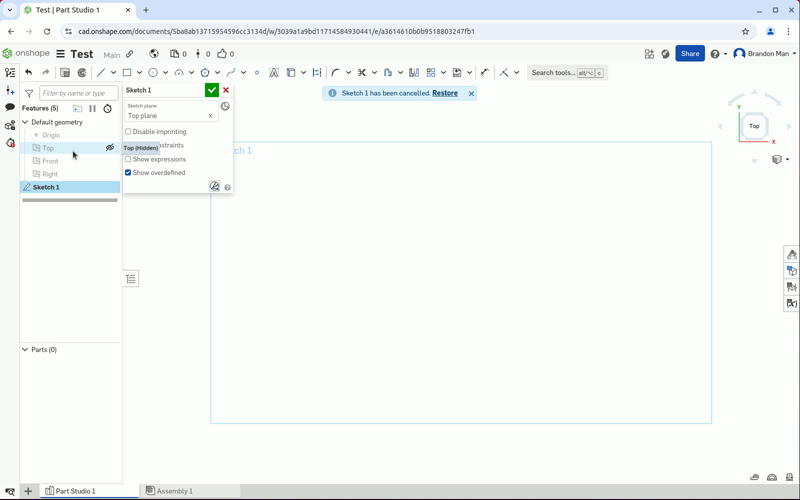
mouse_move(73, 352)
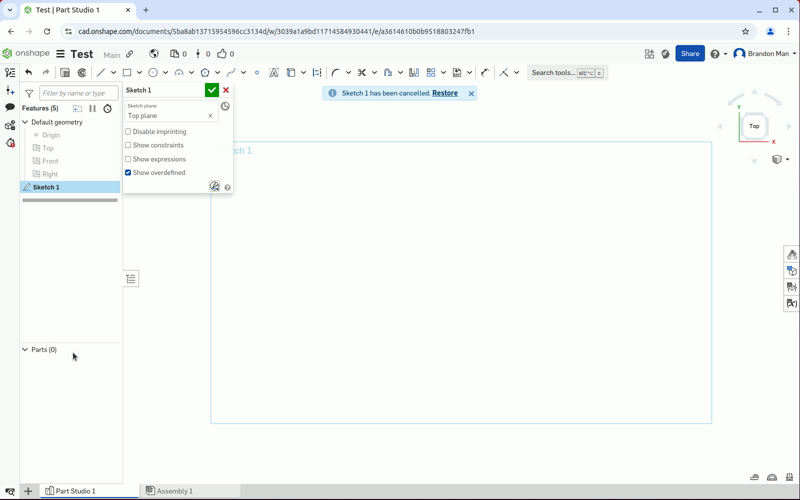
key(y)
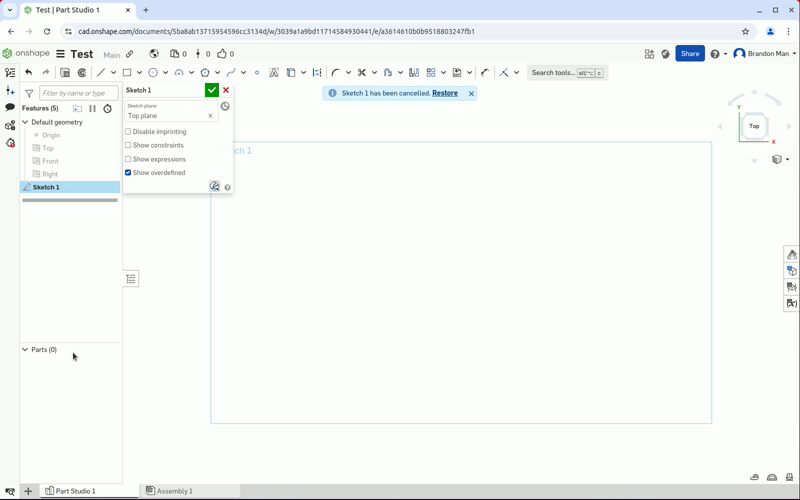
key(l)
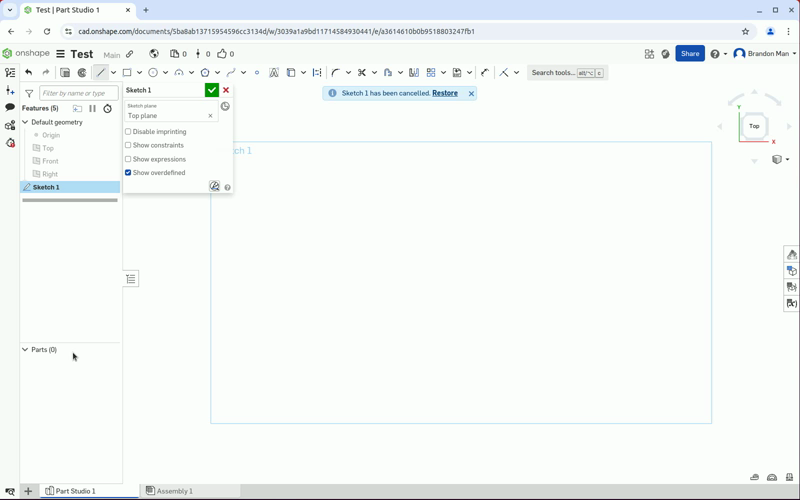
key_down(shift)
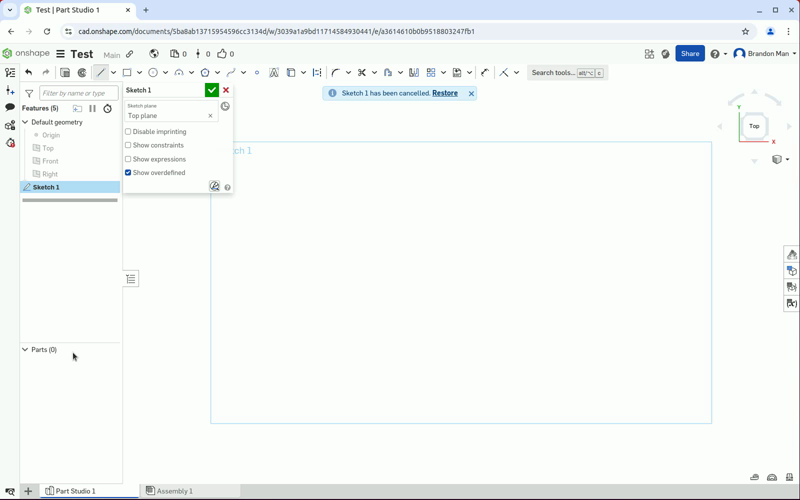
mouse_move(348, 313)
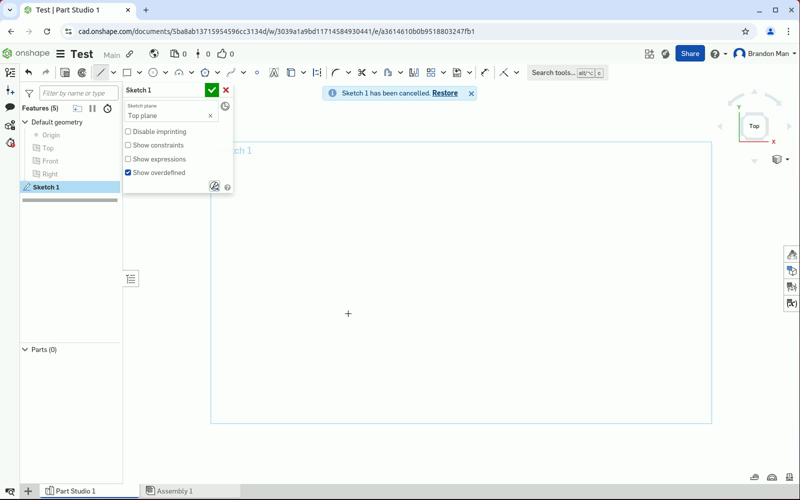
click(348, 313)
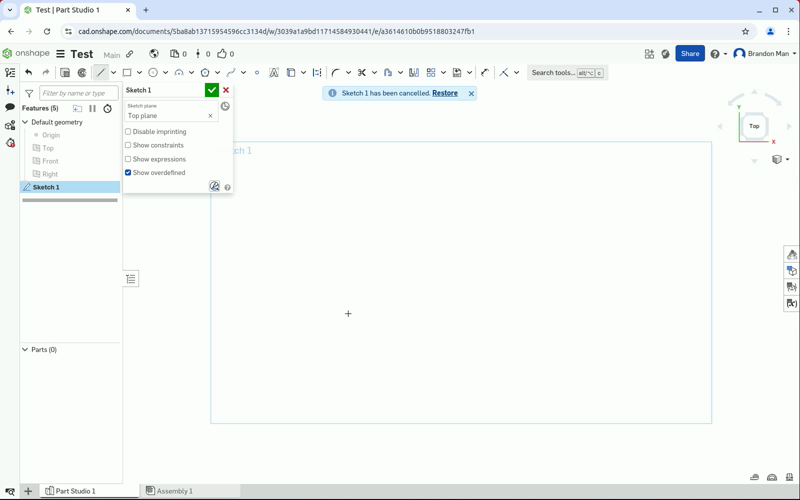
key_up(shift)
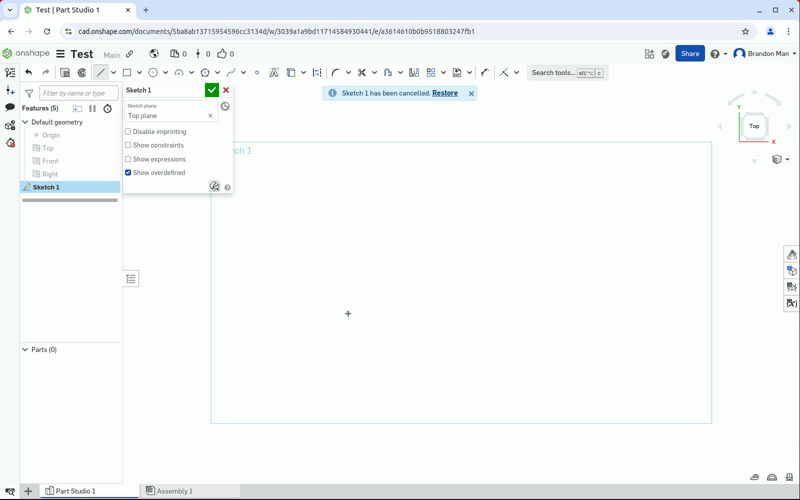
key_down(shift)
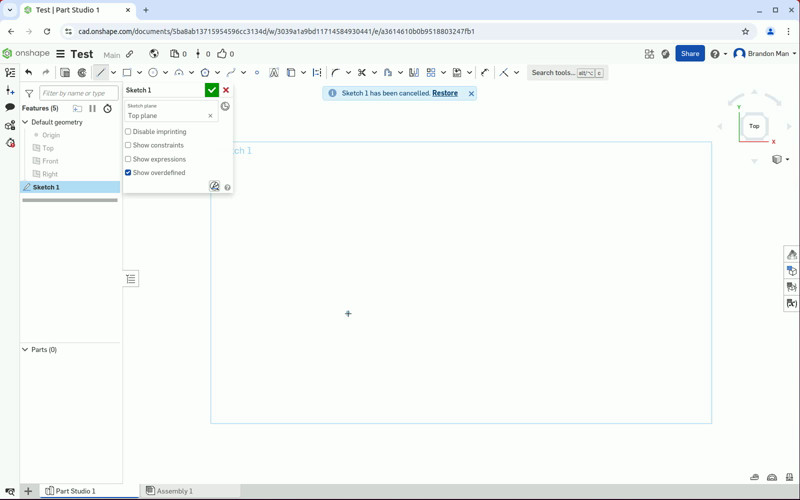
mouse_move(572, 313)
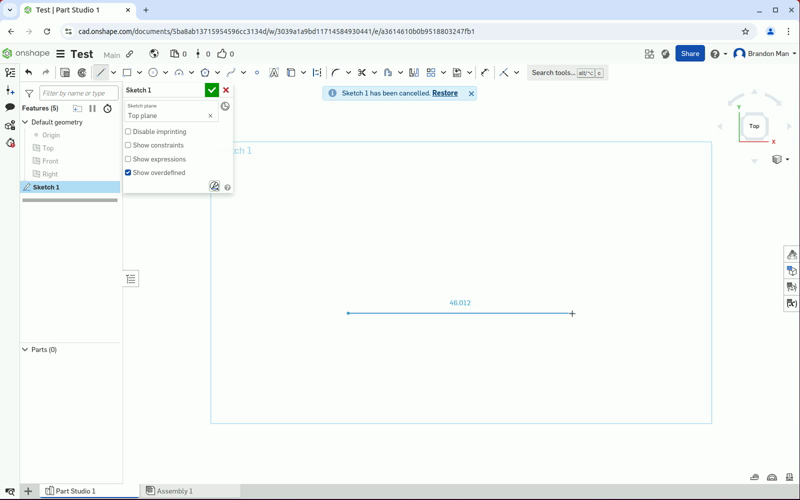
click(572, 313)
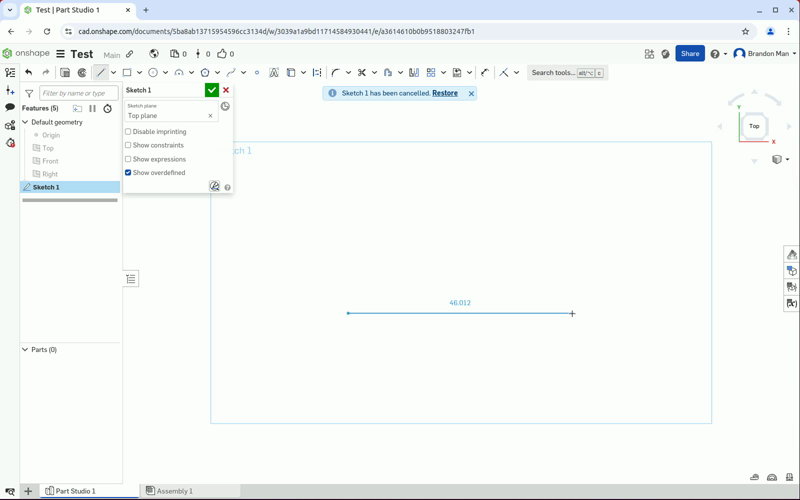
key_up(shift)
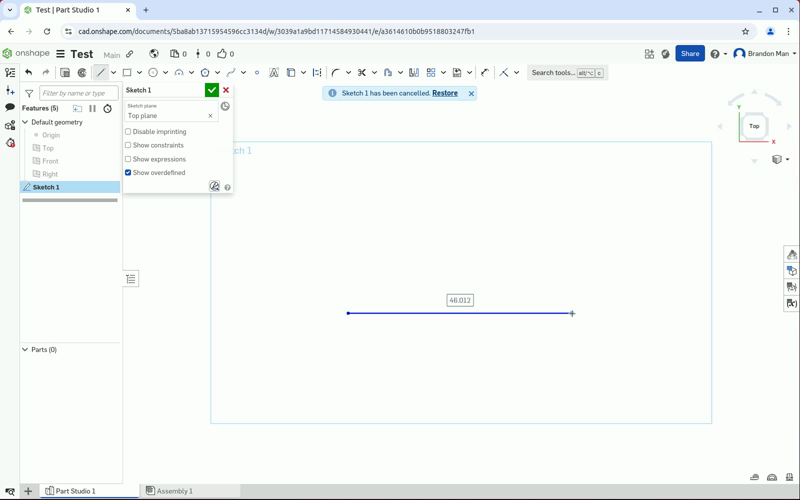
key_down(shift)
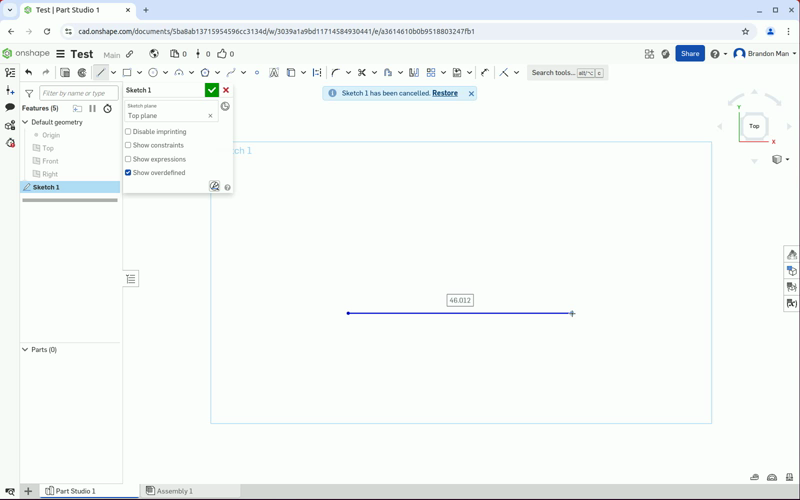
mouse_move(589, 313)
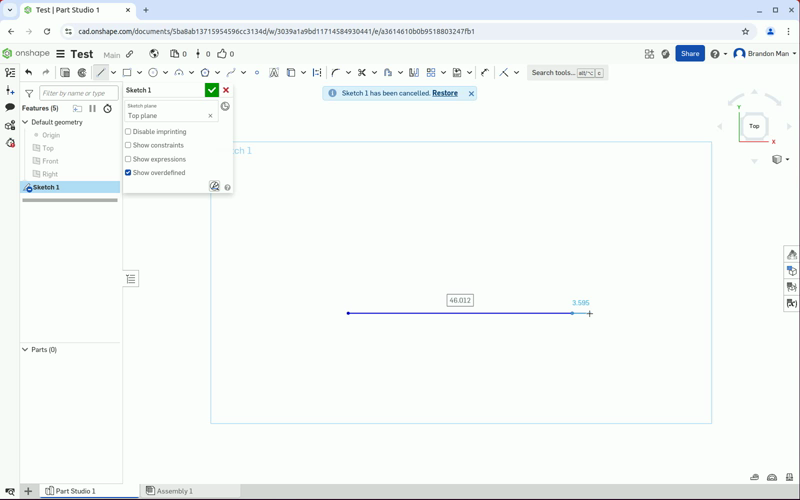
mouse_move(572, 254)
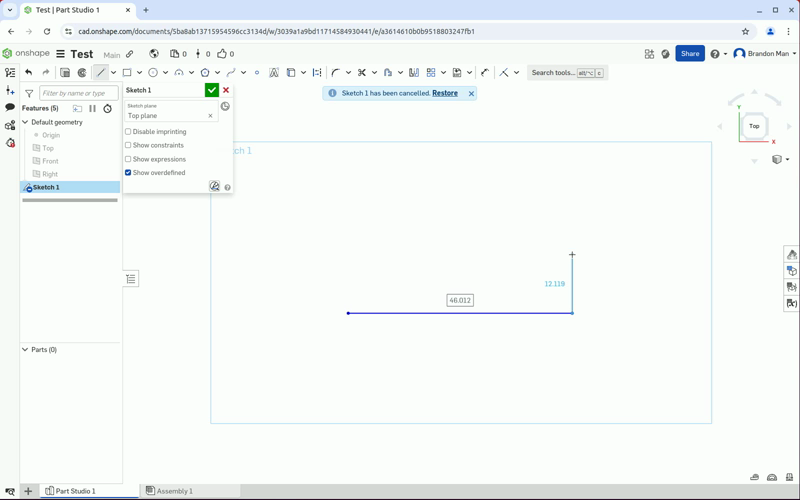
click(572, 254)
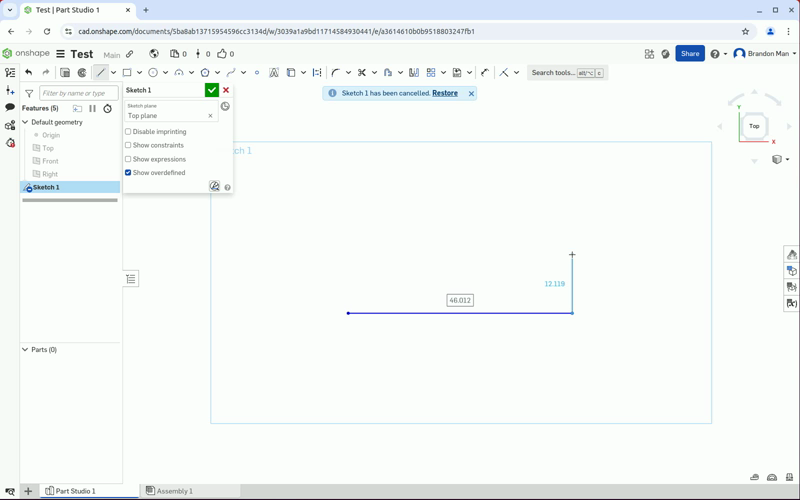
key_up(shift)
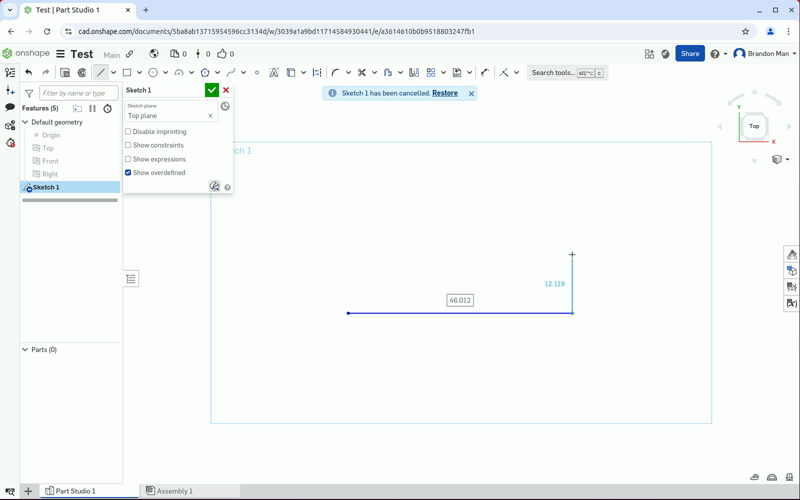
key_down(shift)
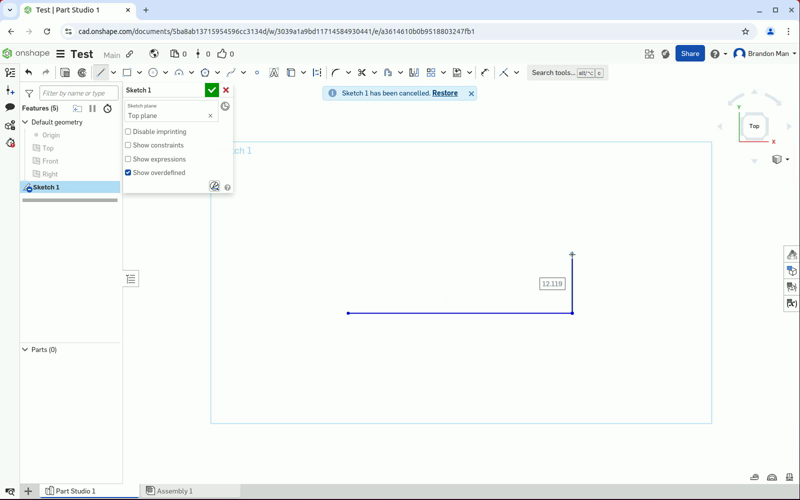
mouse_move(348, 254)
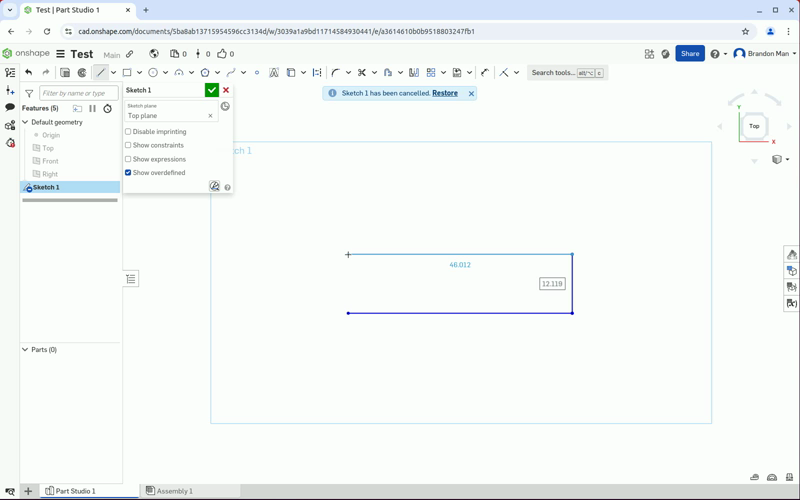
click(348, 254)
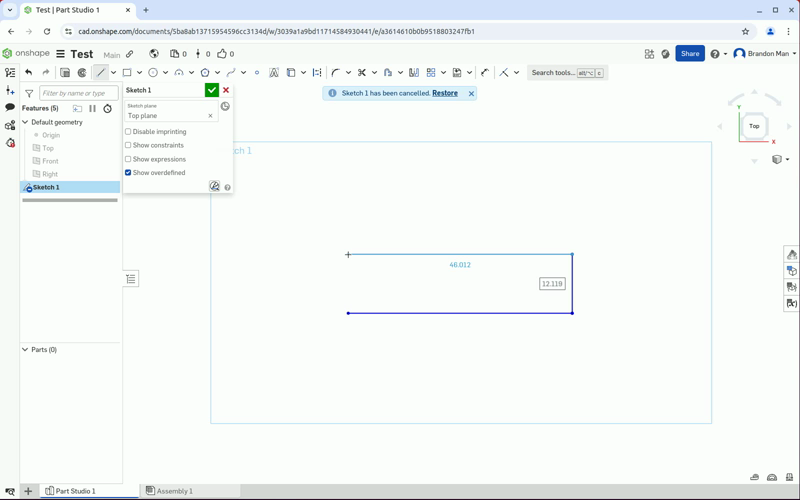
key_up(shift)
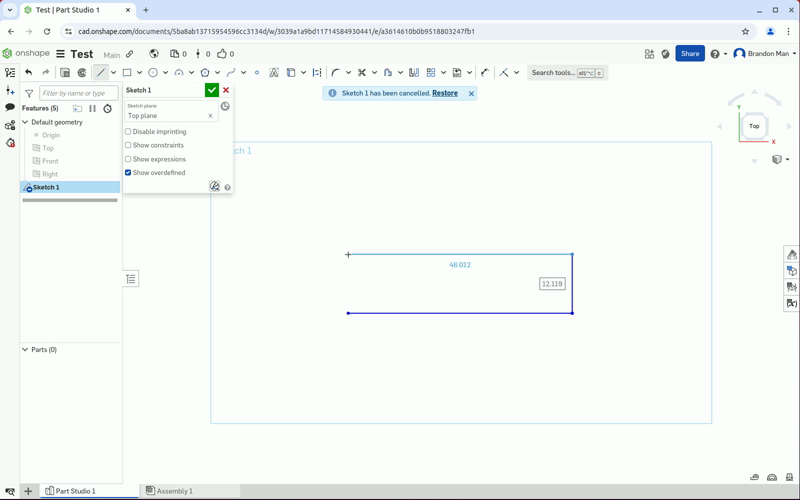
mouse_move(378, 254)
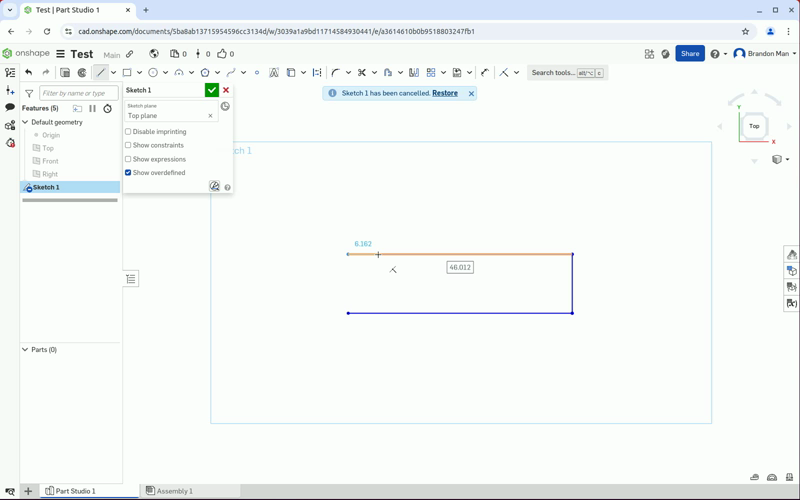
key_down(shift)
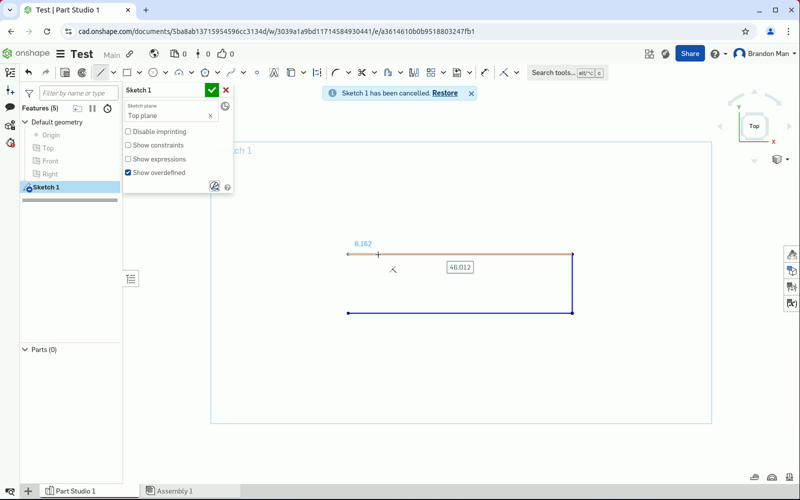
mouse_move(348, 313)
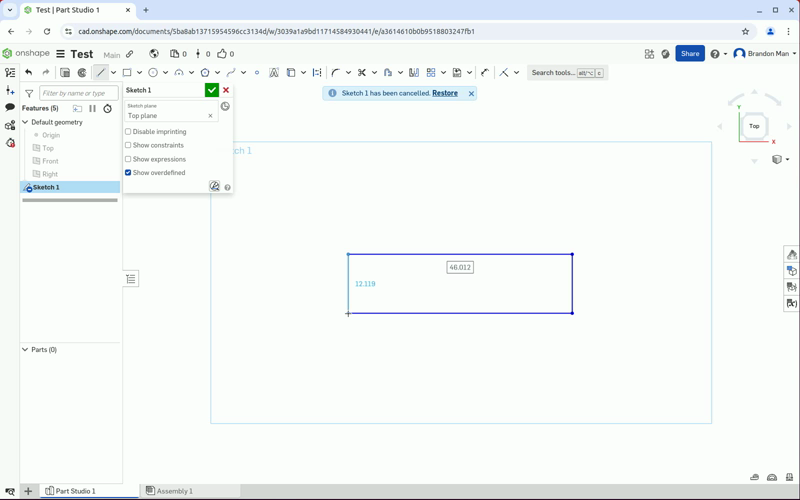
key_up(shift)
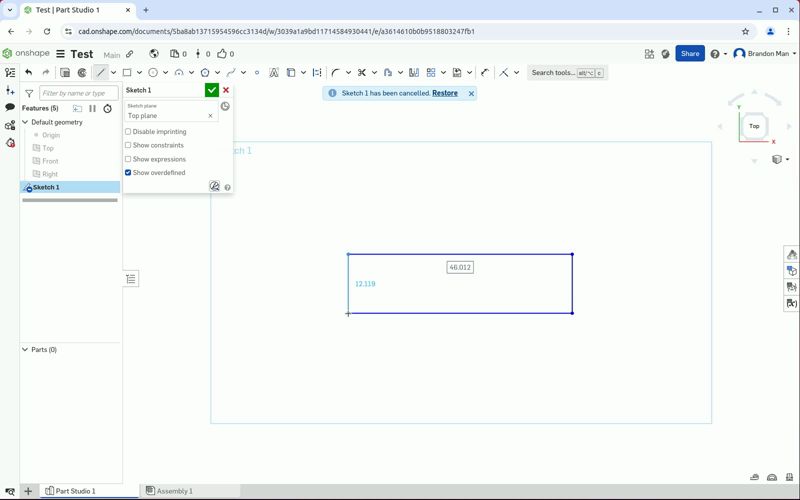
click(348, 313)
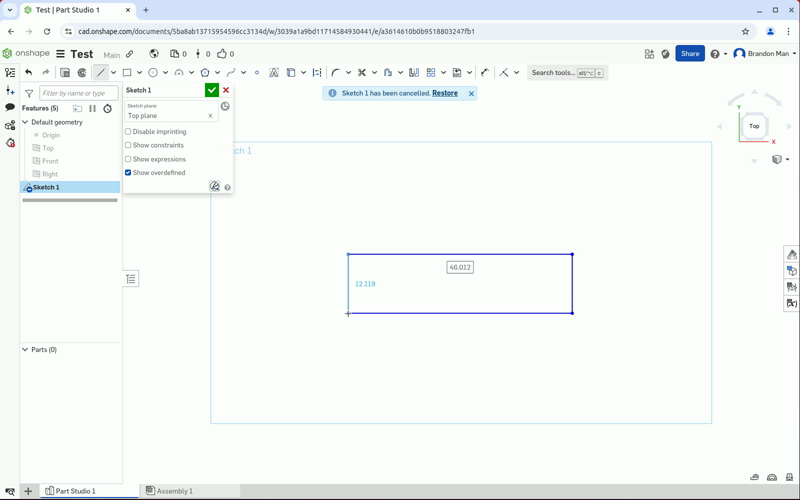
key(esc)
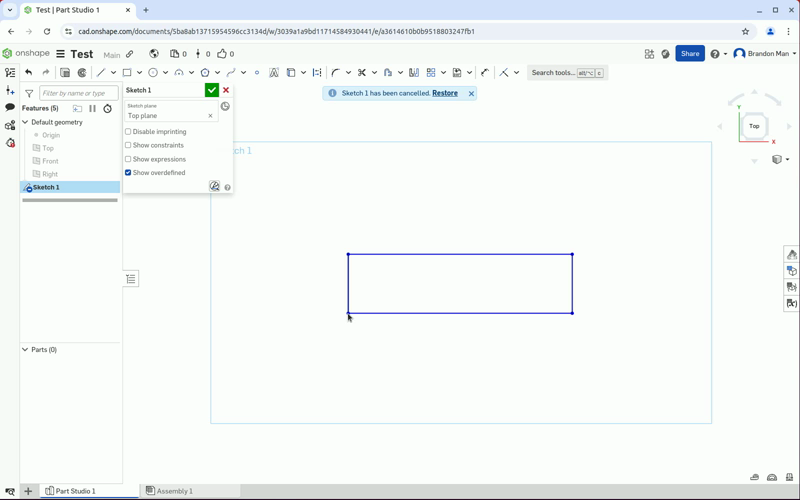
mouse_move(461, 284)
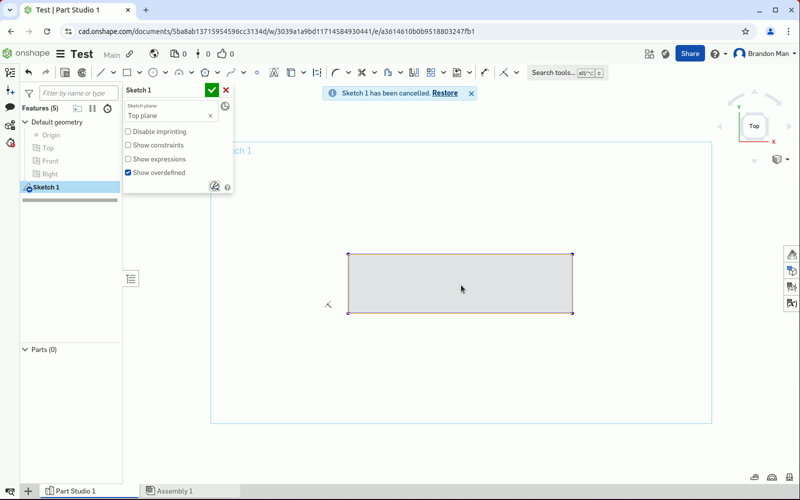
click(461, 284)
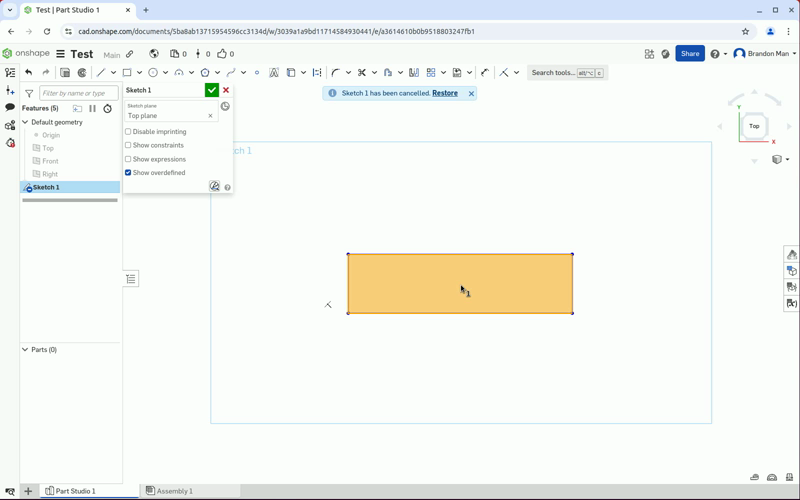
mouse_move(73, 352)
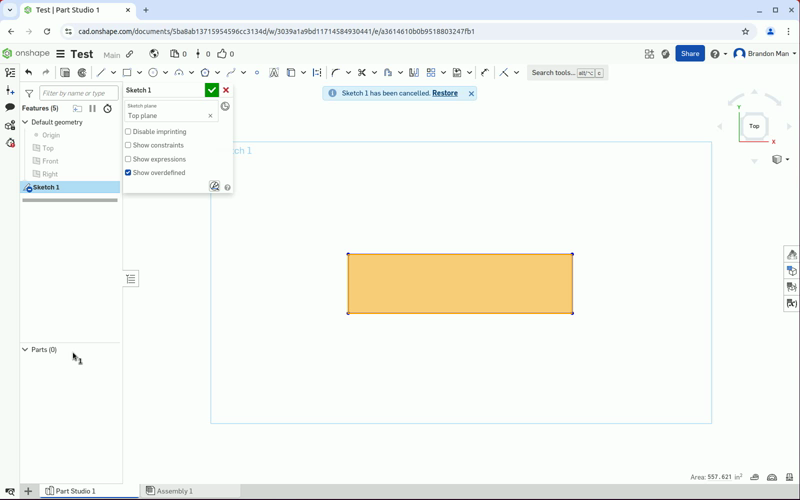
key(shift+y)
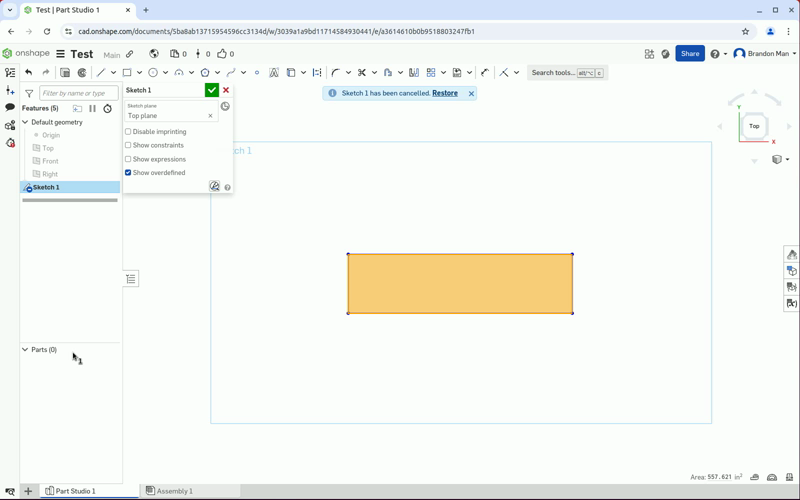
key(shift+e)
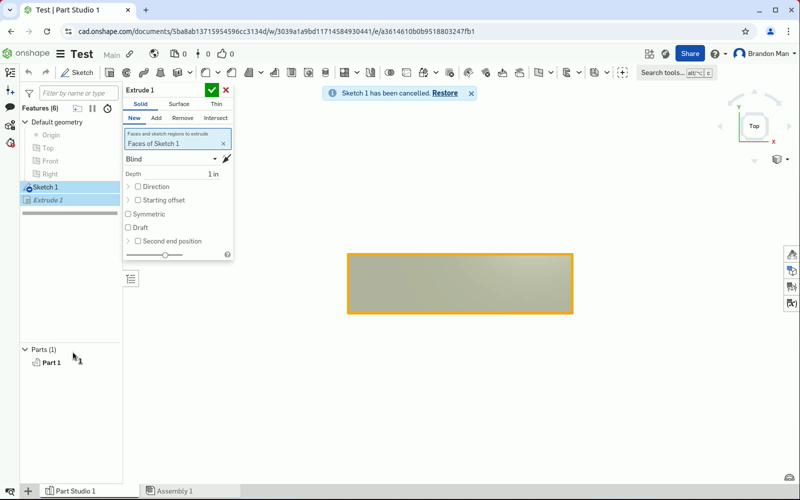
mouse_move(143, 106)
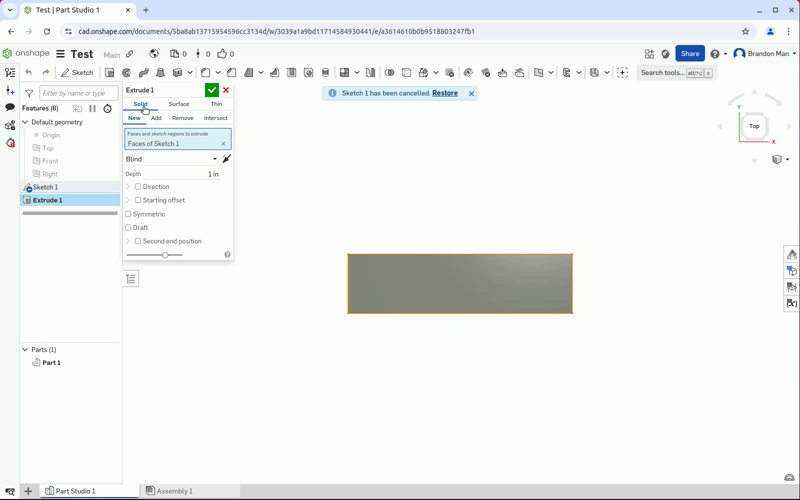
click(143, 106)
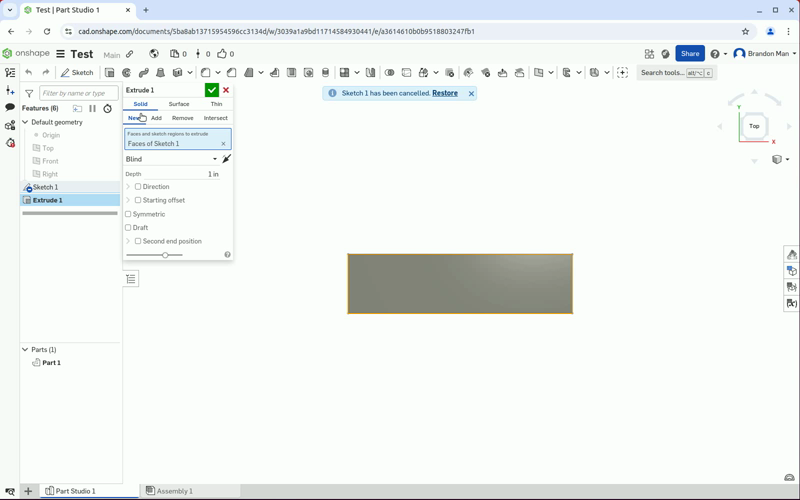
mouse_move(137, 120)
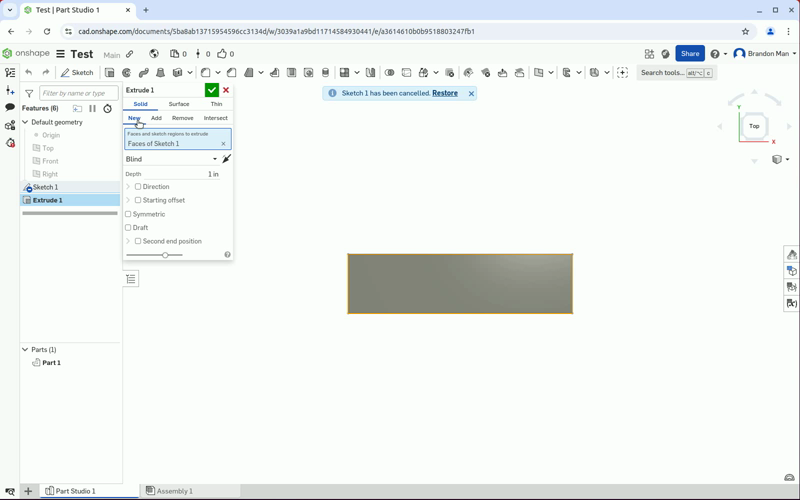
click(137, 120)
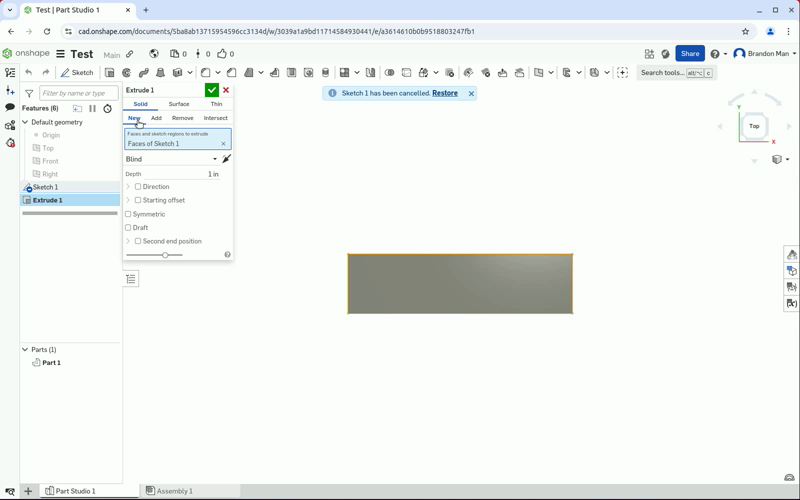
key(tab, 4)
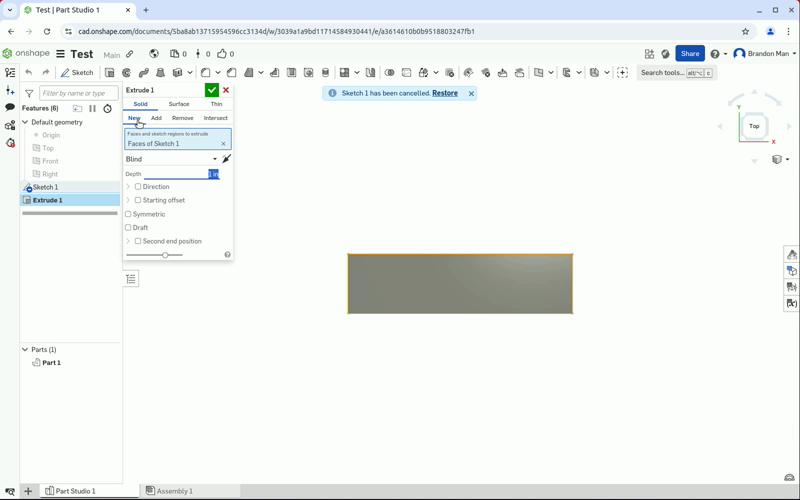
text(-1.444)
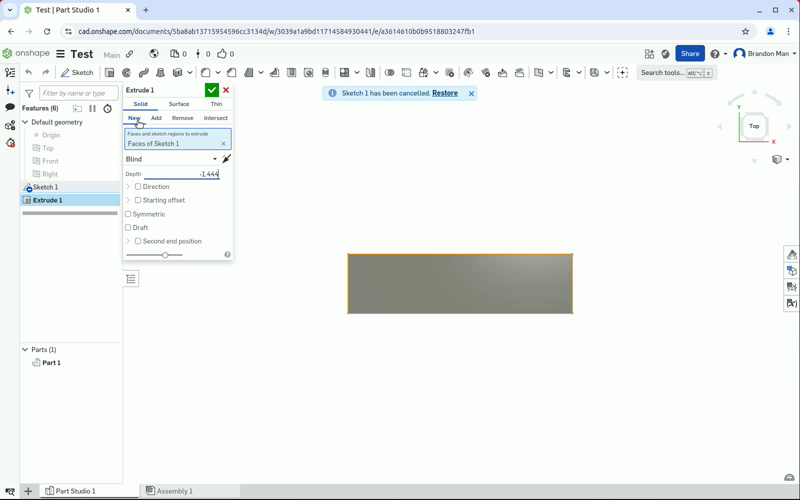
key(tab, 3)
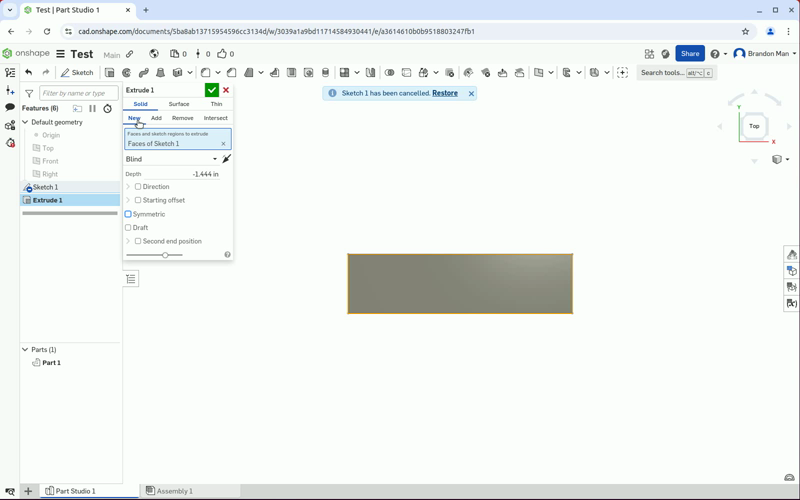
key(space)
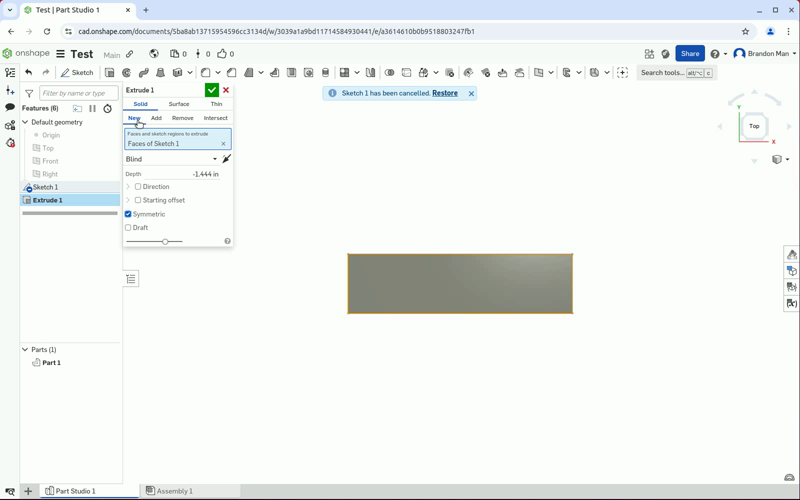
key(enter)
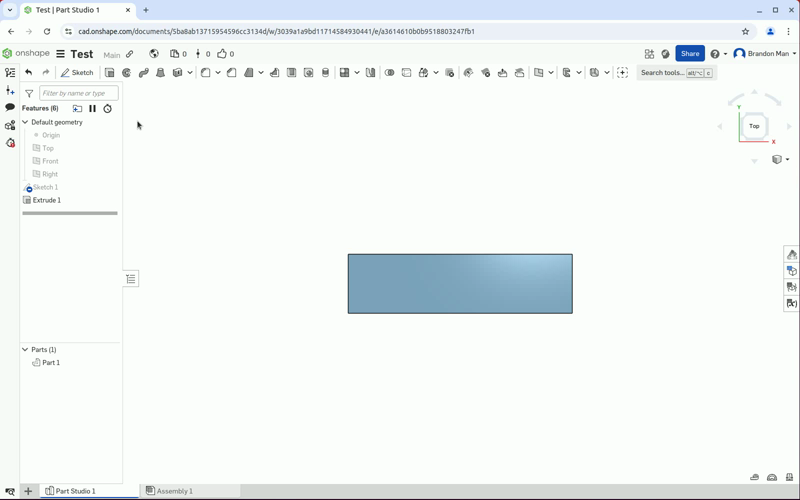
key(shift+h)
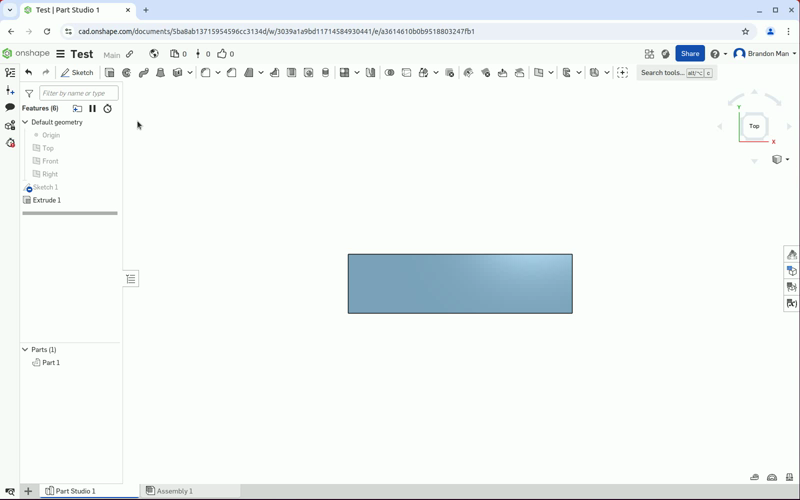
key(shift+h)
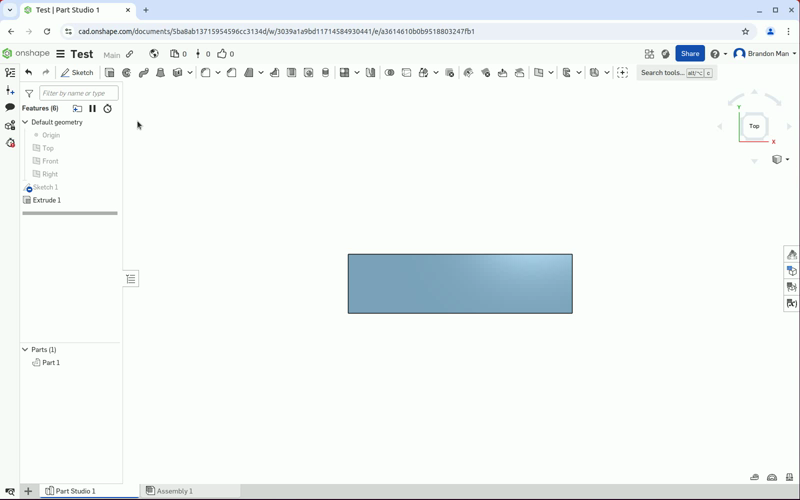
mouse_move(73, 189)
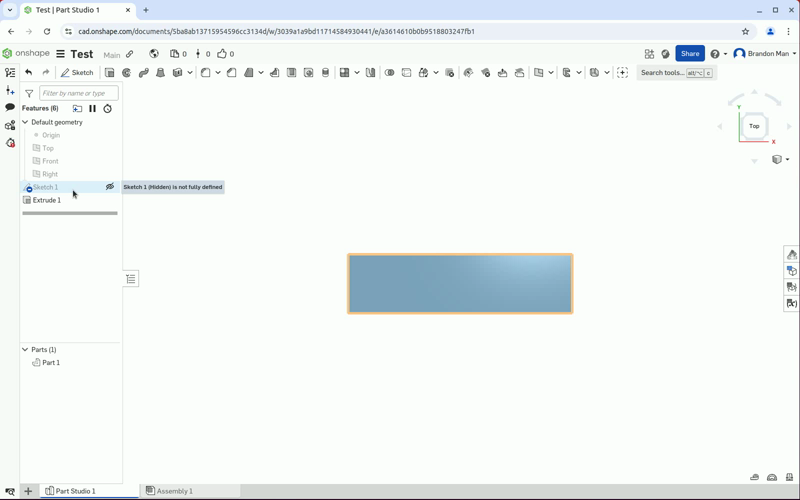
click(73, 189)
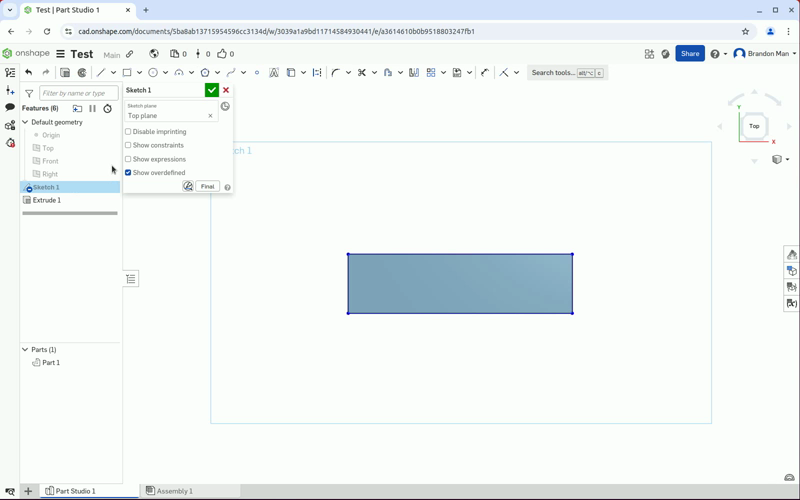
mouse_move(229, 92)
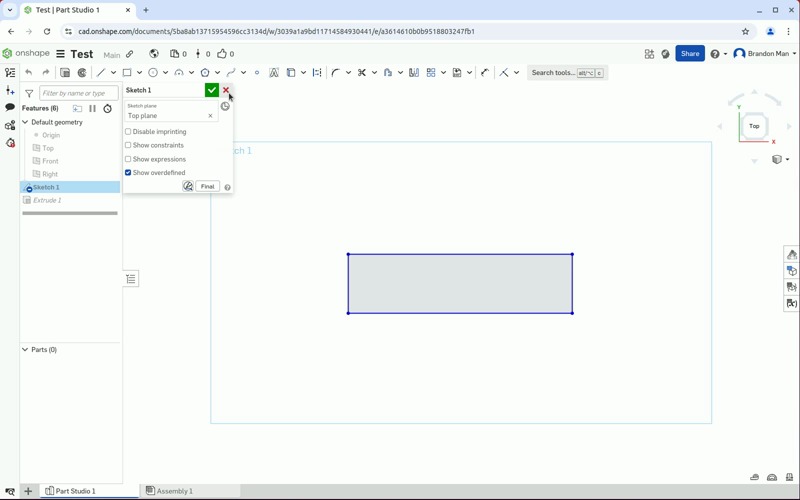
click(229, 92)
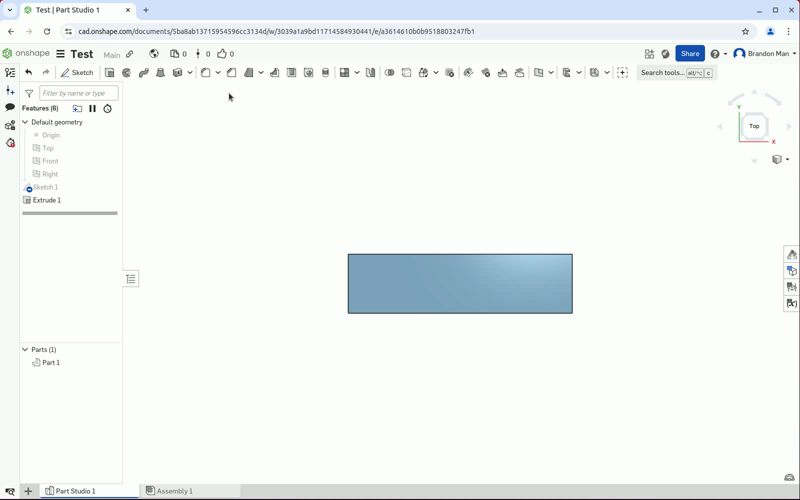
mouse_move(541, 75)
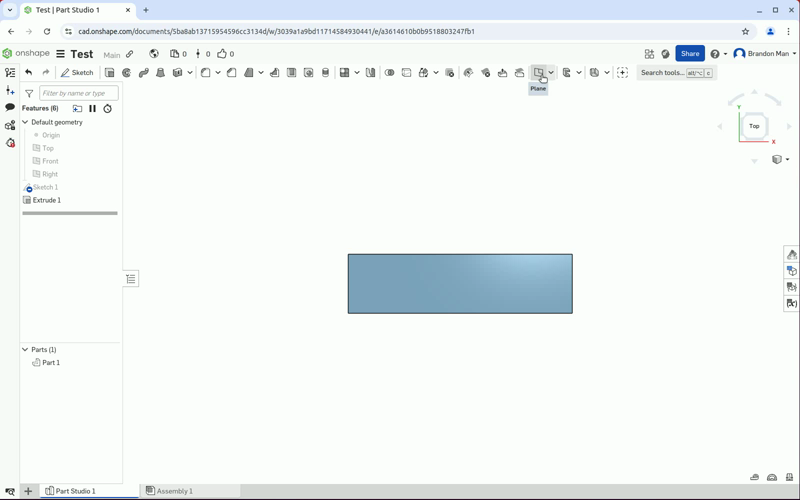
click(541, 75)
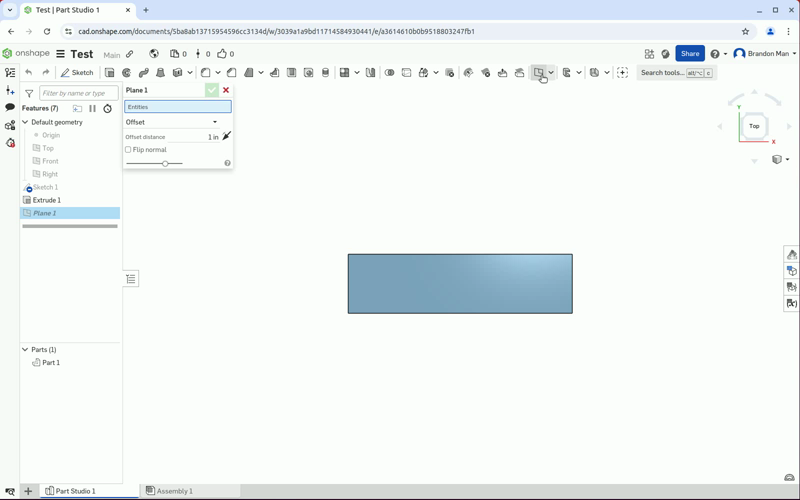
mouse_move(73, 150)
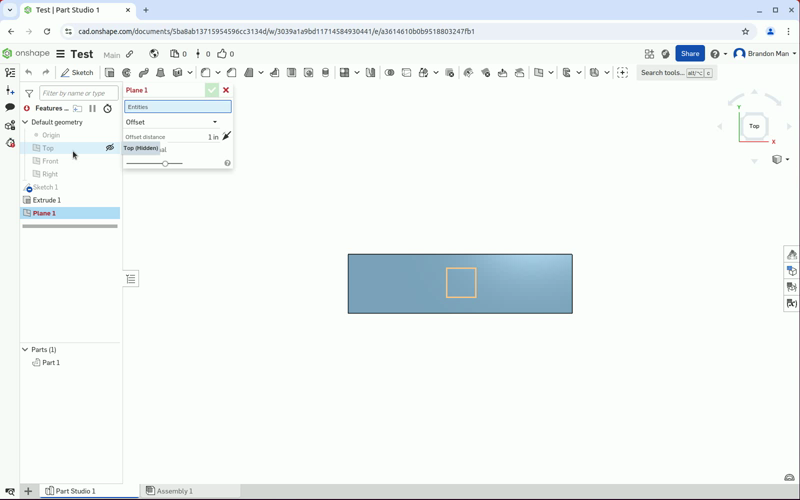
click(73, 150)
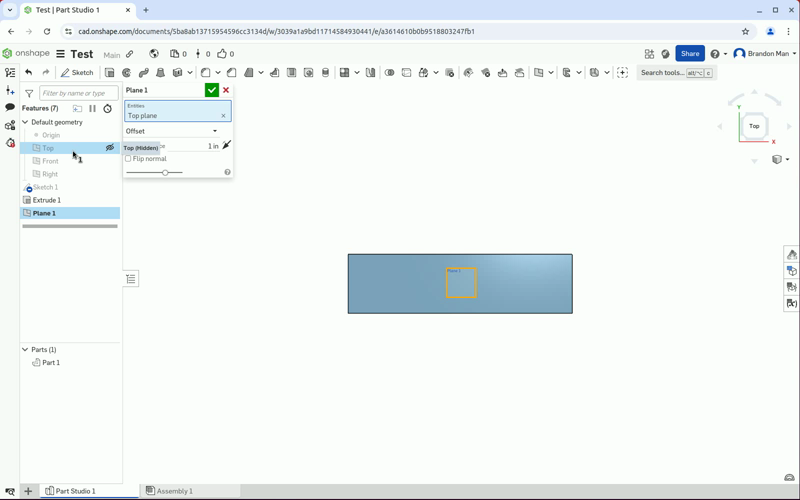
key(tab, 2)
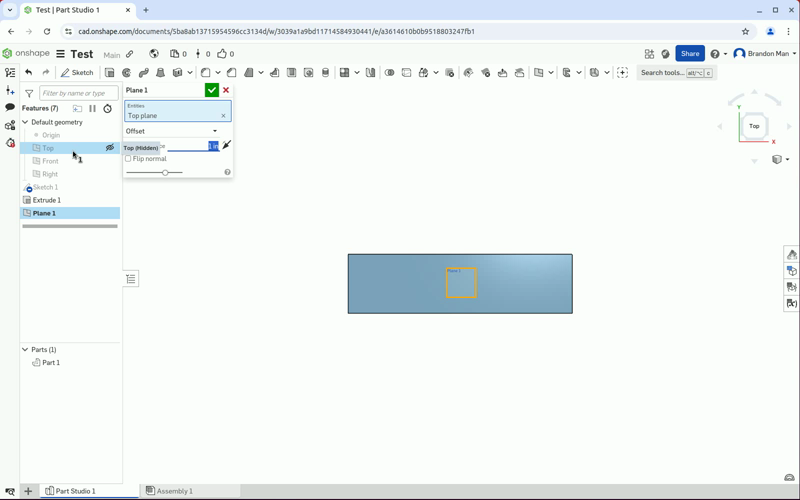
text(0.709)
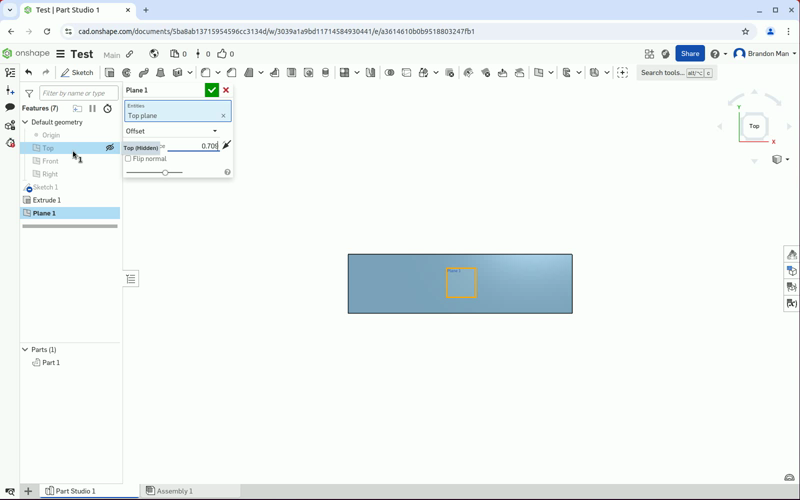
key(enter, 2)
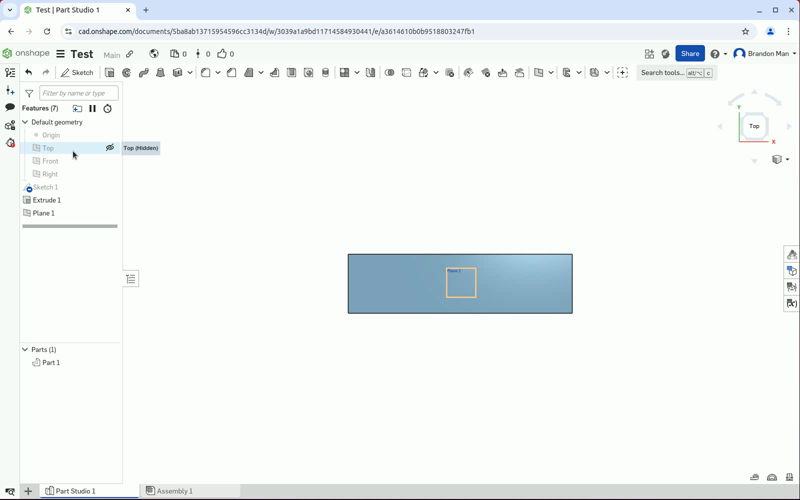
key(shift+s)
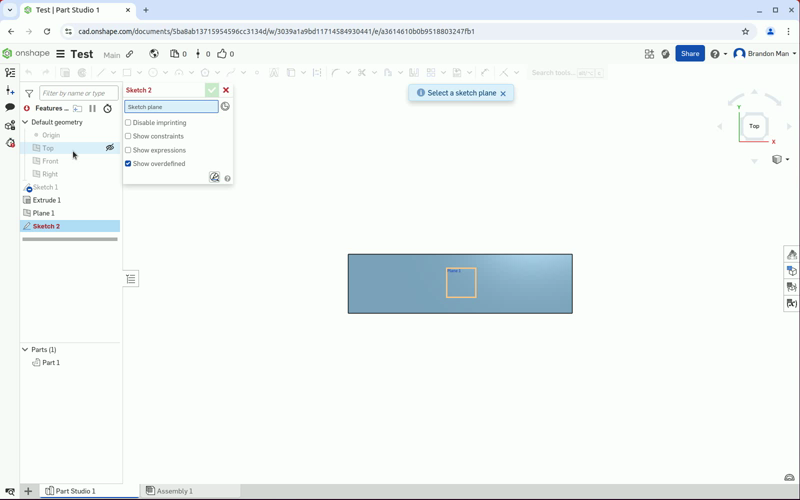
mouse_move(73, 215)
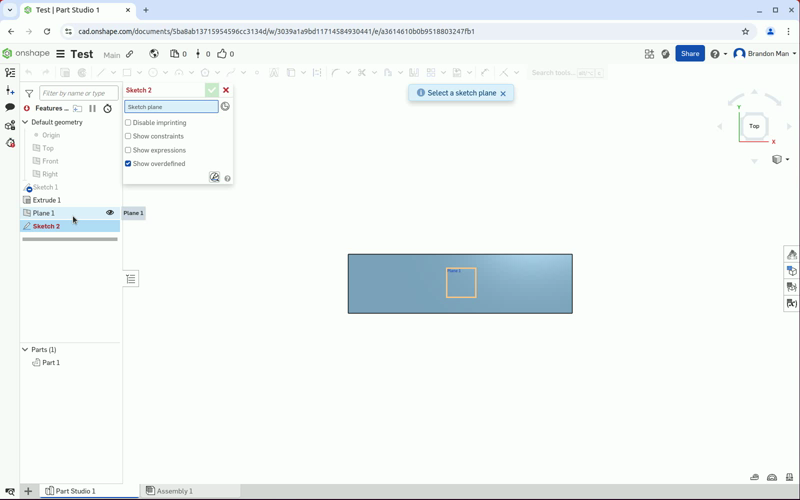
click(73, 215)
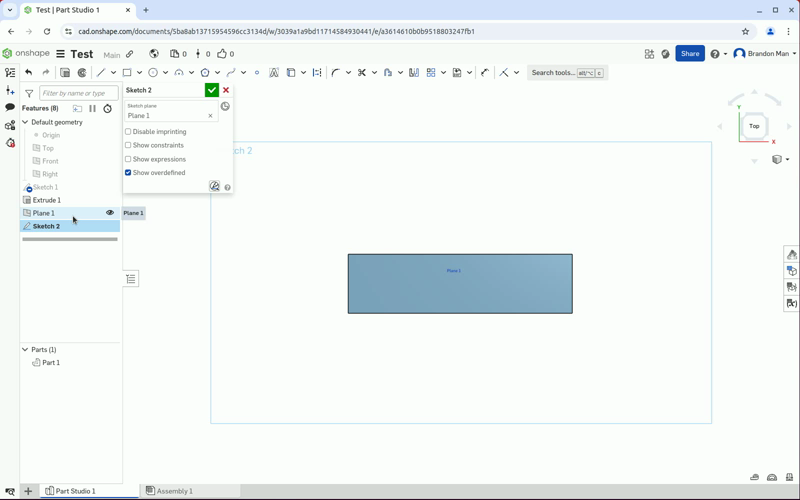
mouse_move(73, 352)
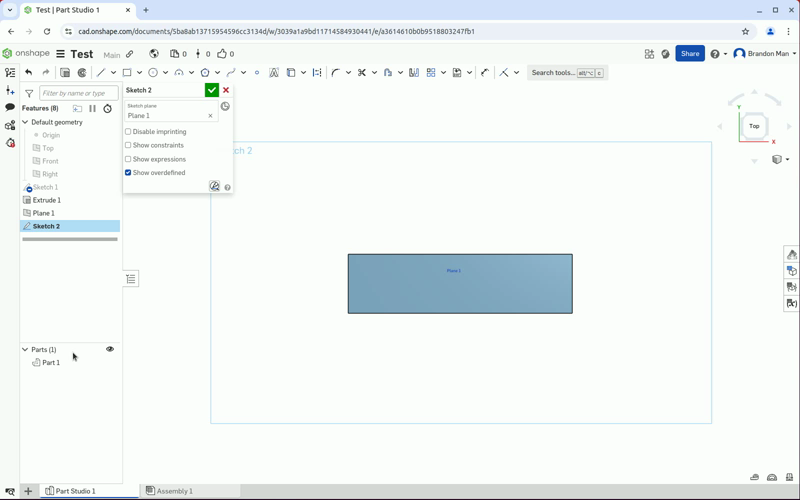
key(y)
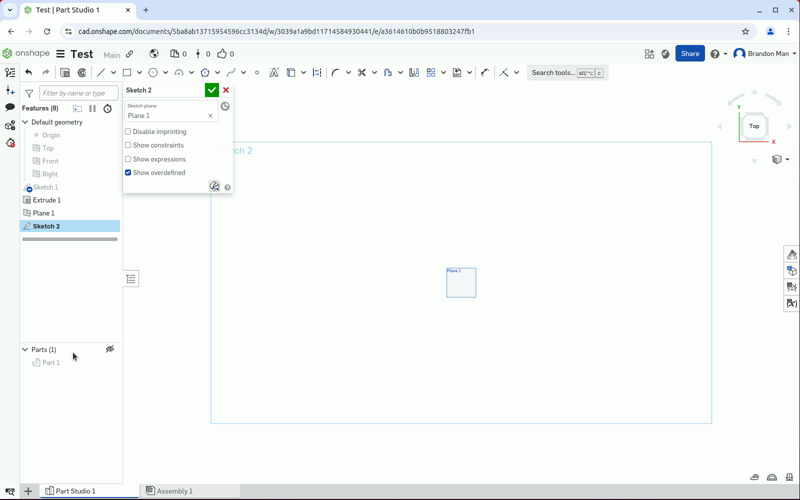
key(c)
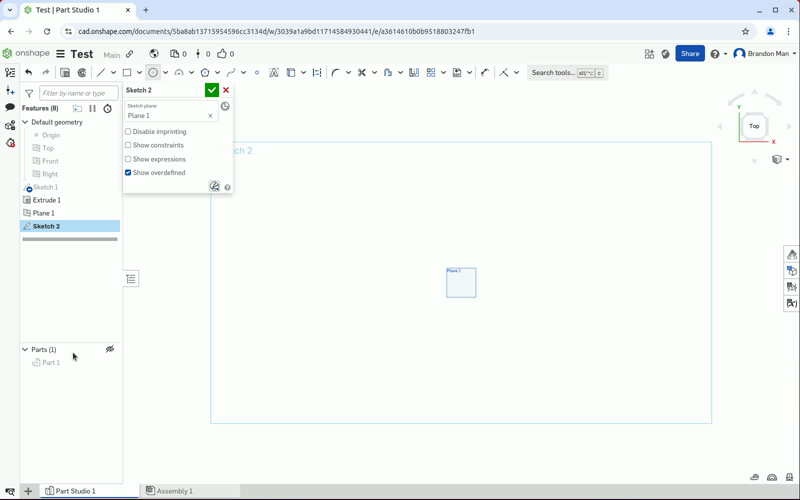
key_down(shift)
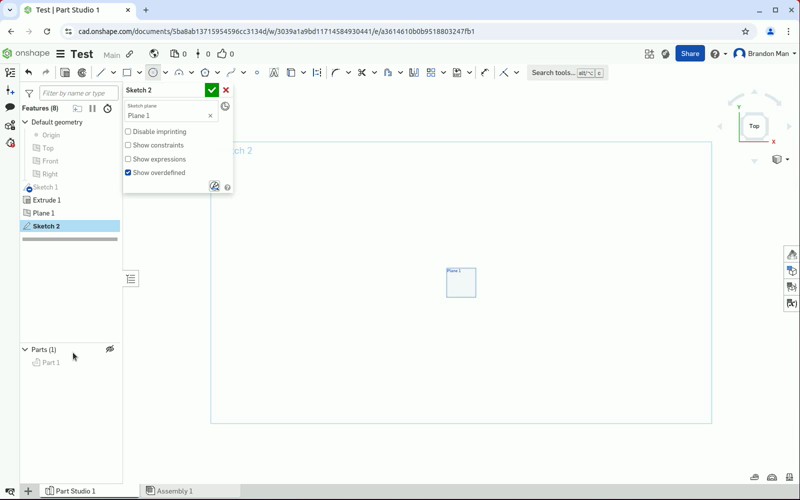
mouse_move(547, 282)
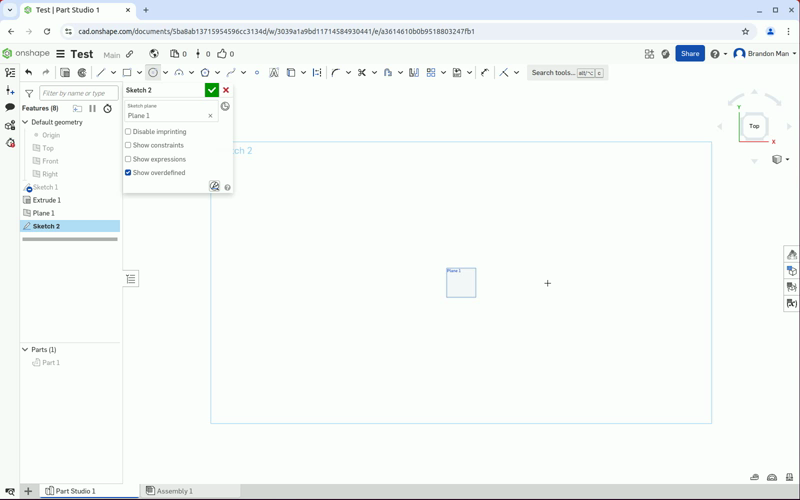
click(547, 282)
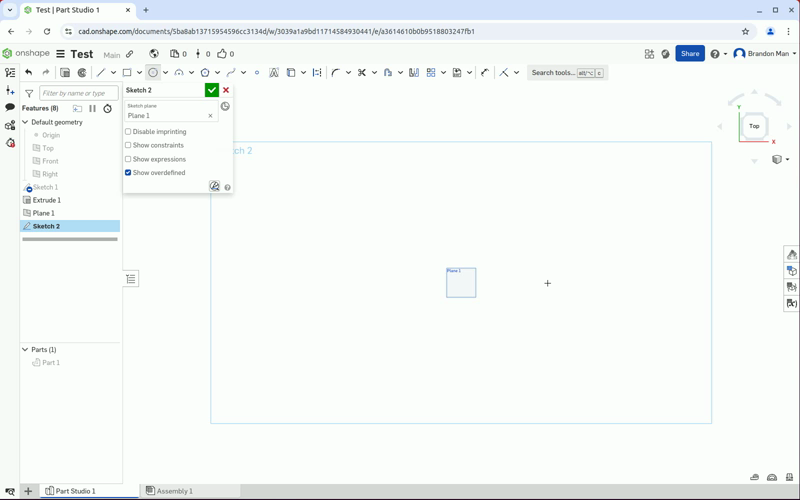
key_up(shift)
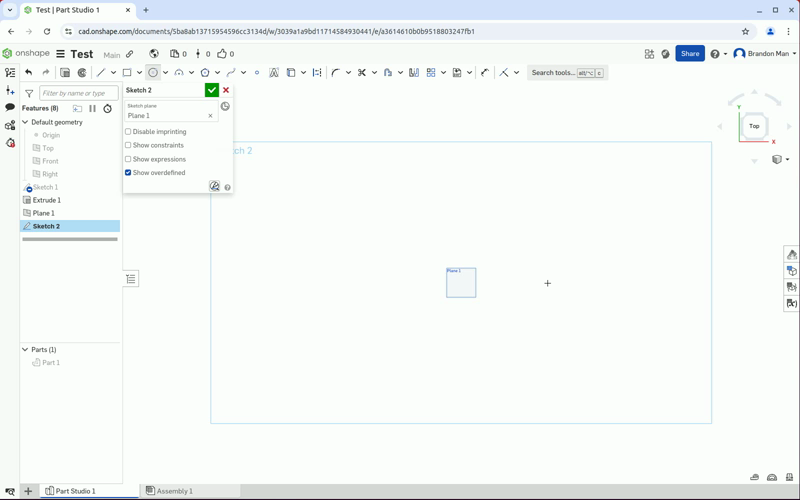
mouse_move(550, 282)
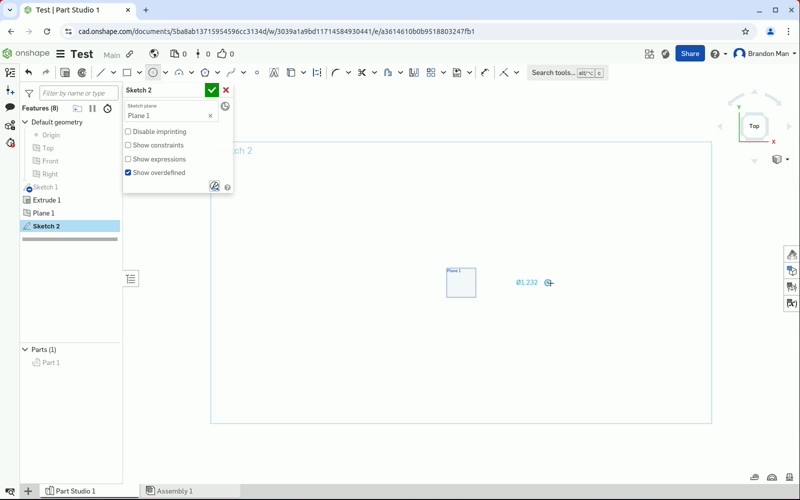
click(550, 282)
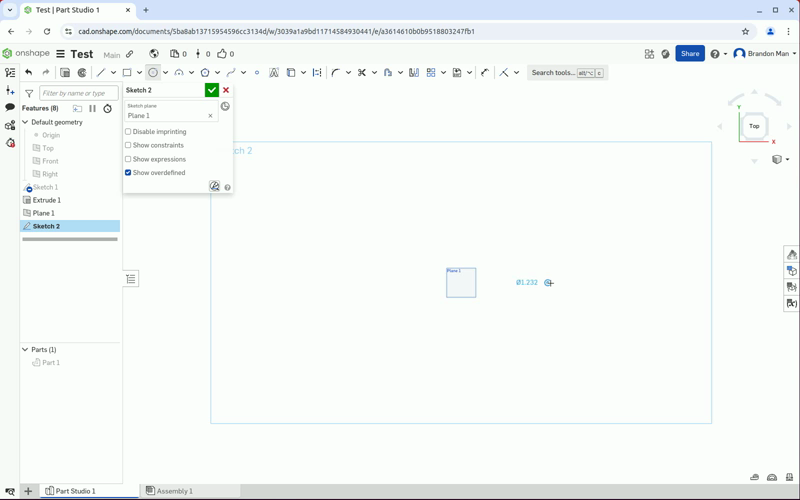
key(esc)
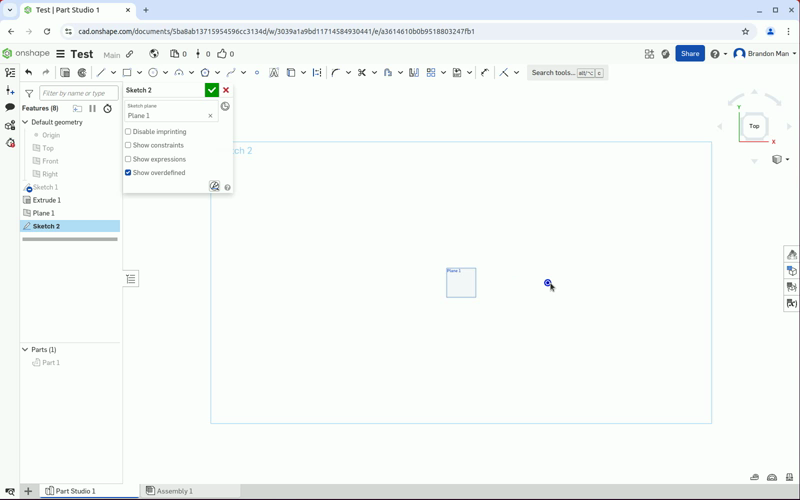
mouse_move(547, 286)
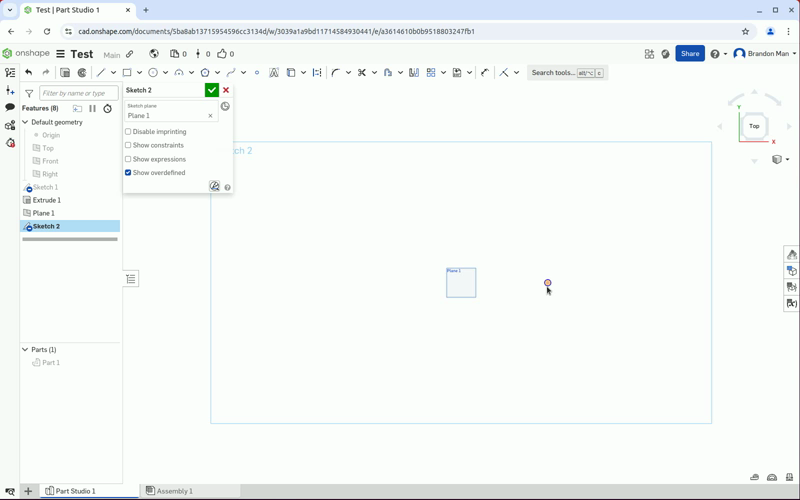
scroll(6)
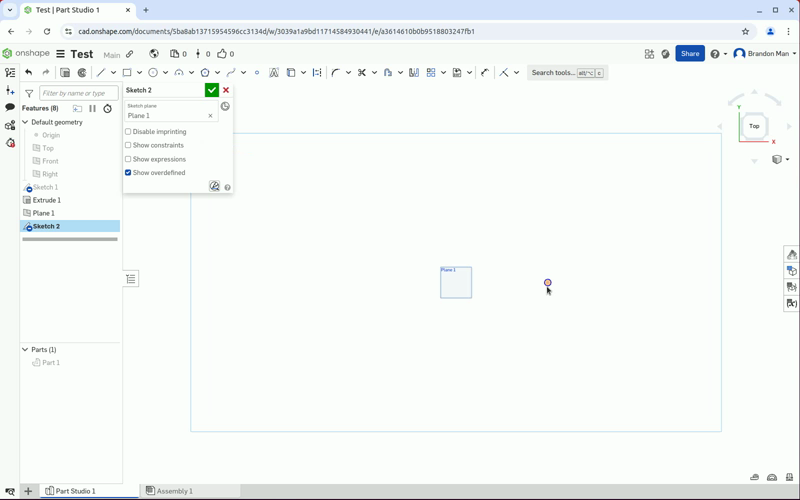
scroll(6)
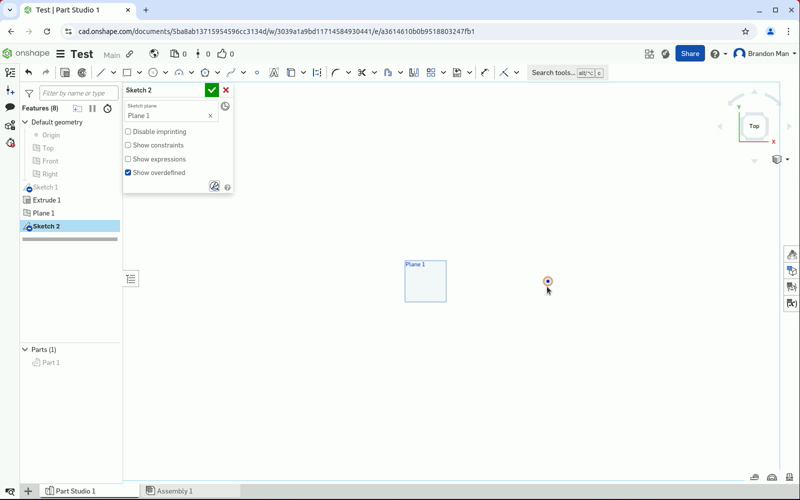
scroll(6)
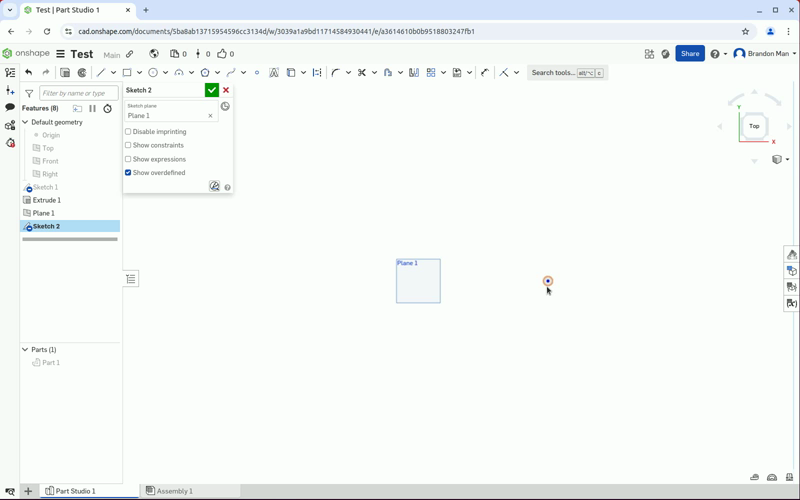
scroll(6)
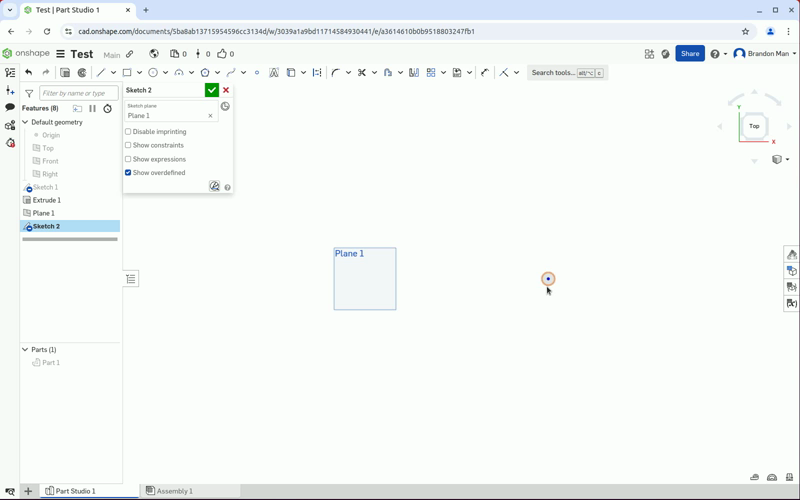
scroll(6)
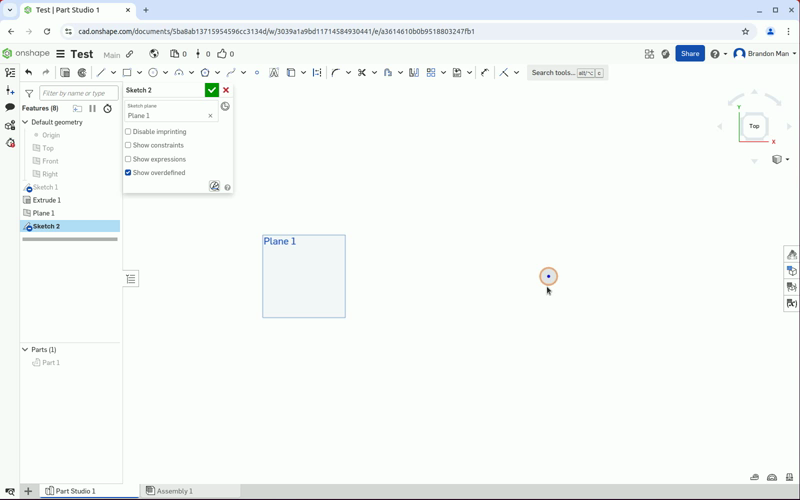
scroll(6)
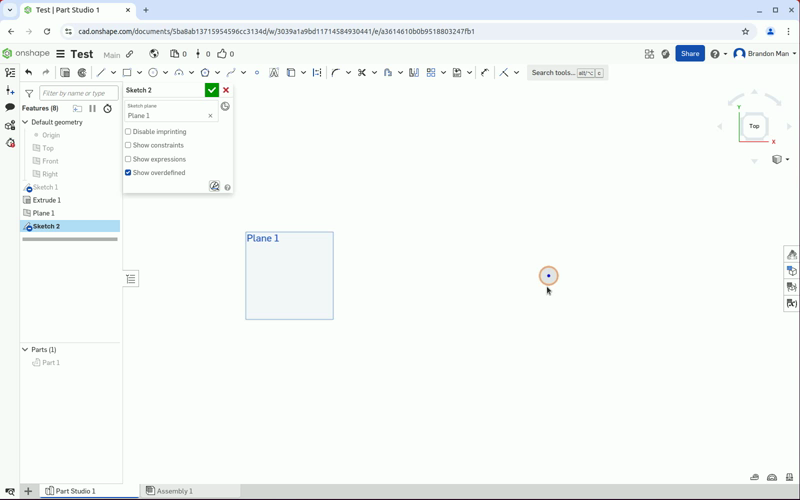
scroll(6)
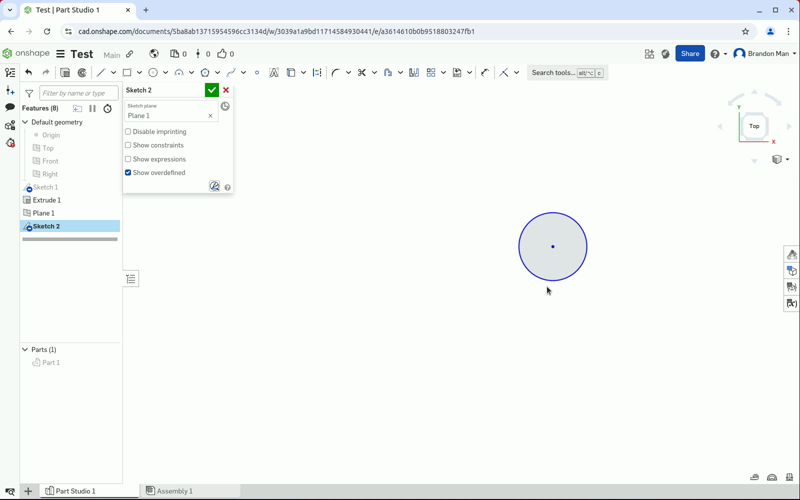
click(547, 286)
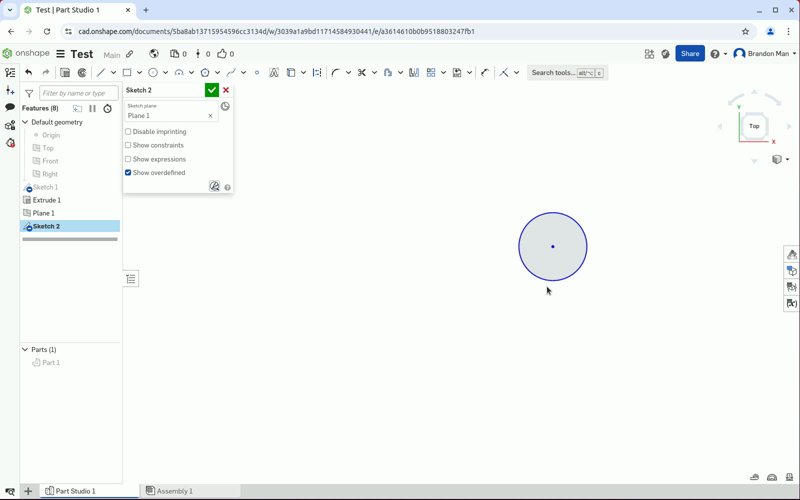
scroll(-6)
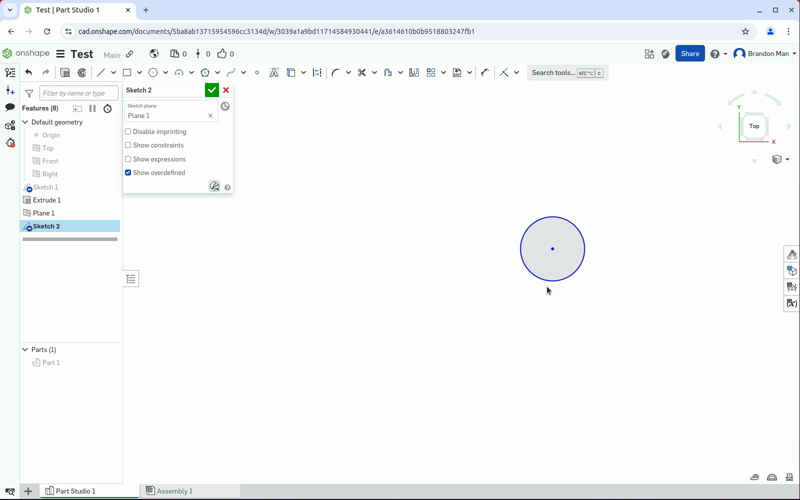
scroll(-6)
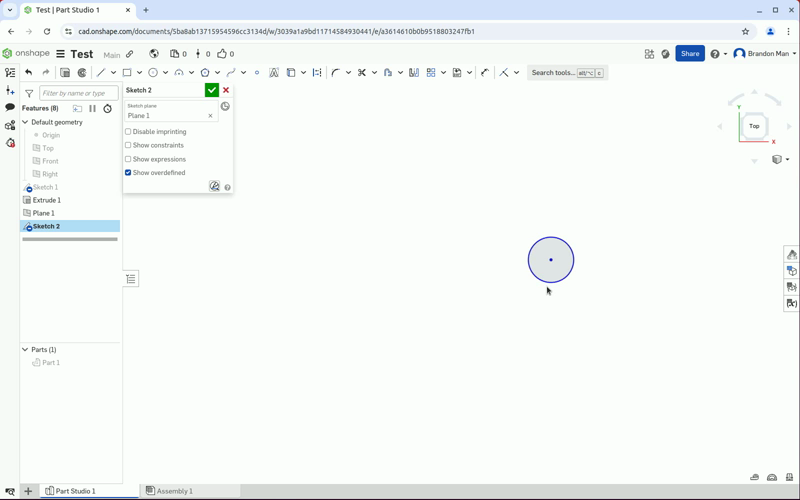
scroll(-6)
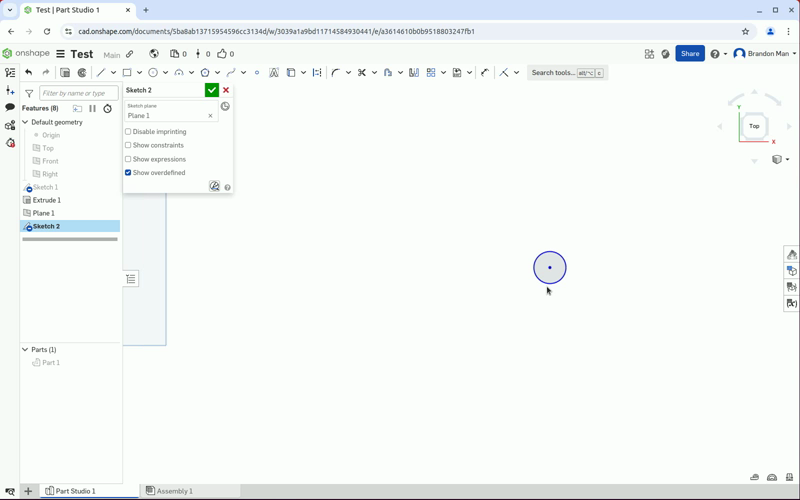
scroll(-6)
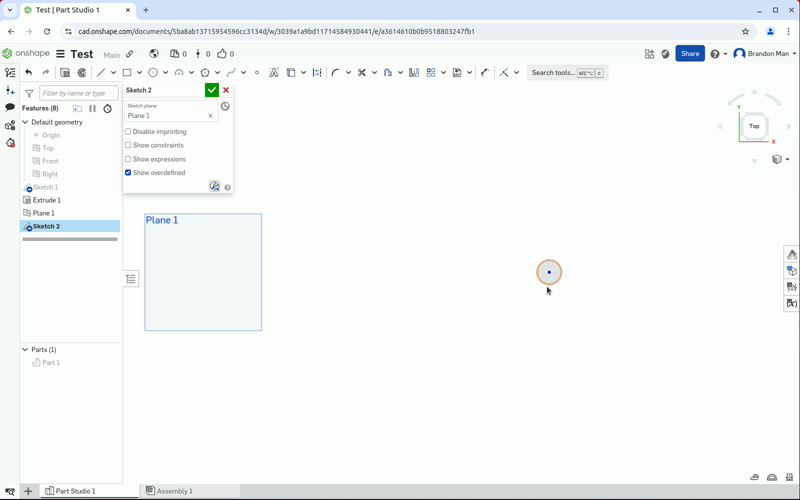
scroll(-6)
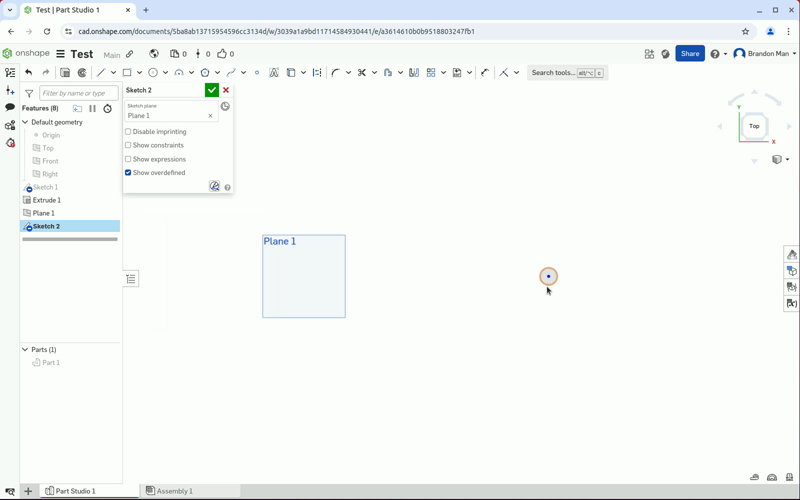
scroll(-6)
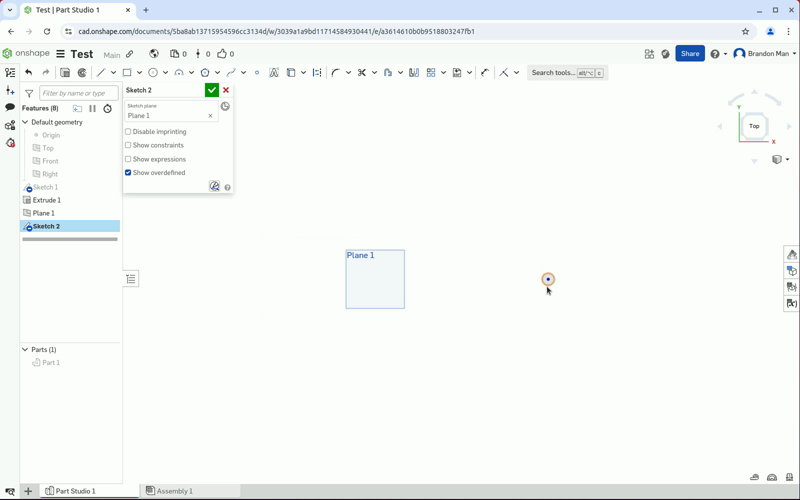
scroll(-6)
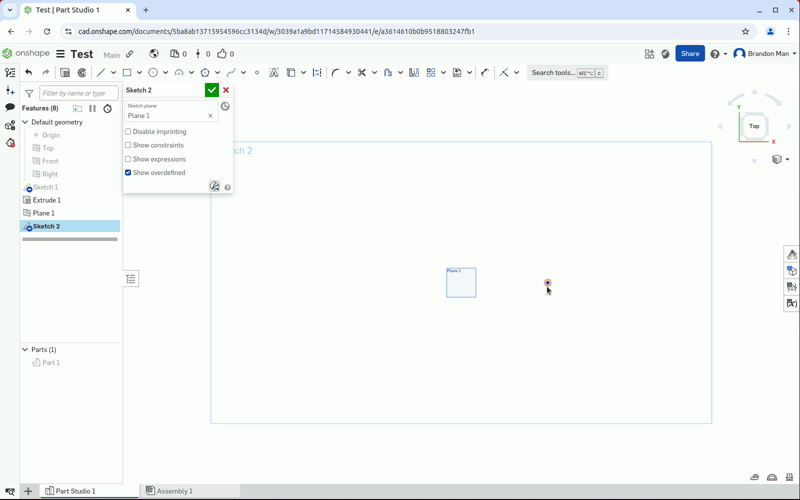
mouse_move(73, 352)
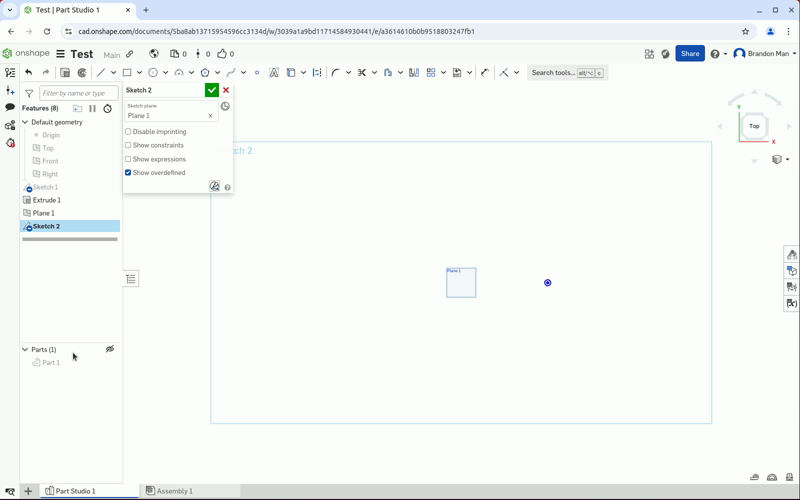
key(shift+y)
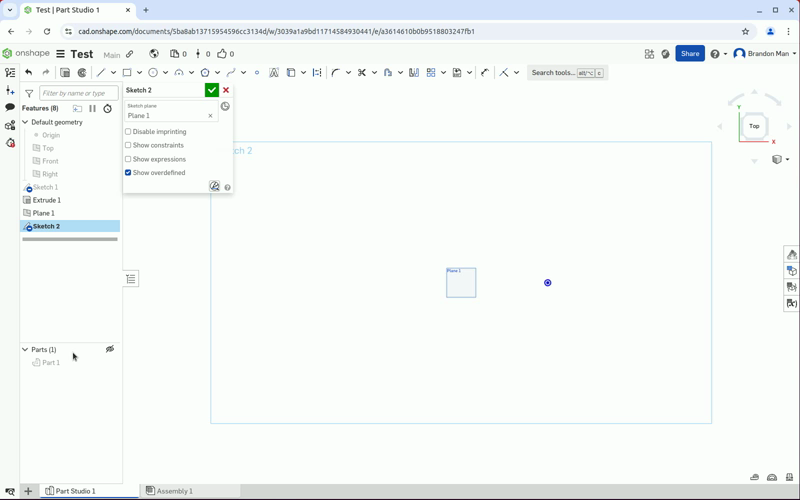
key(shift+e)
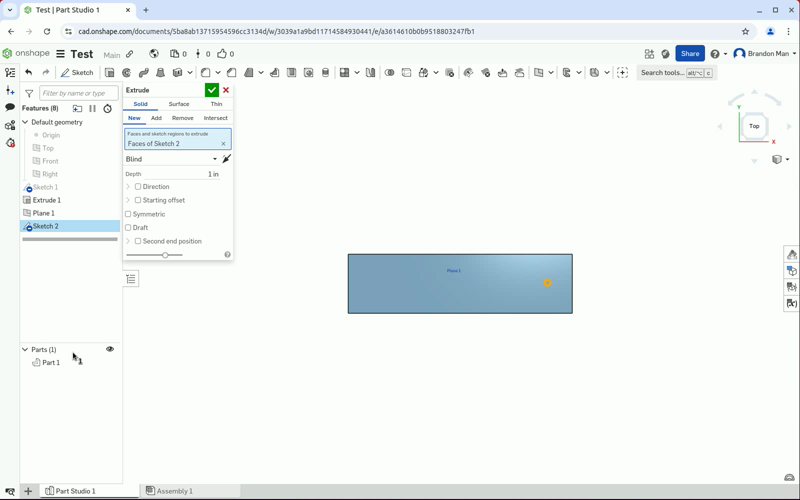
mouse_move(143, 106)
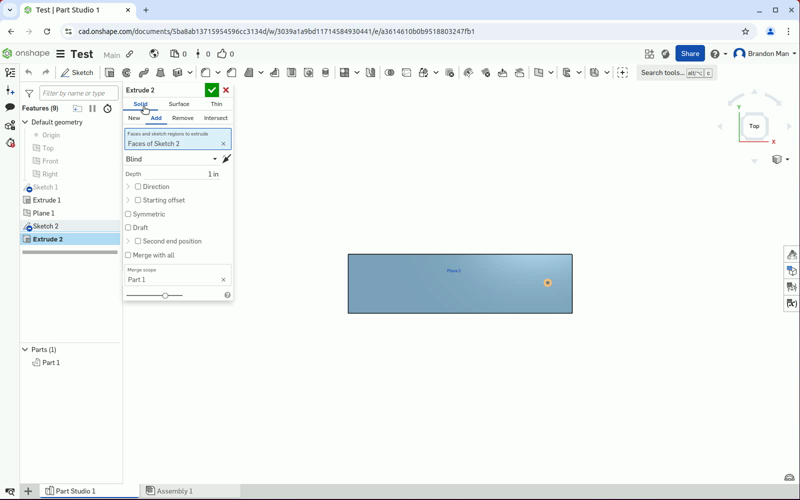
click(143, 106)
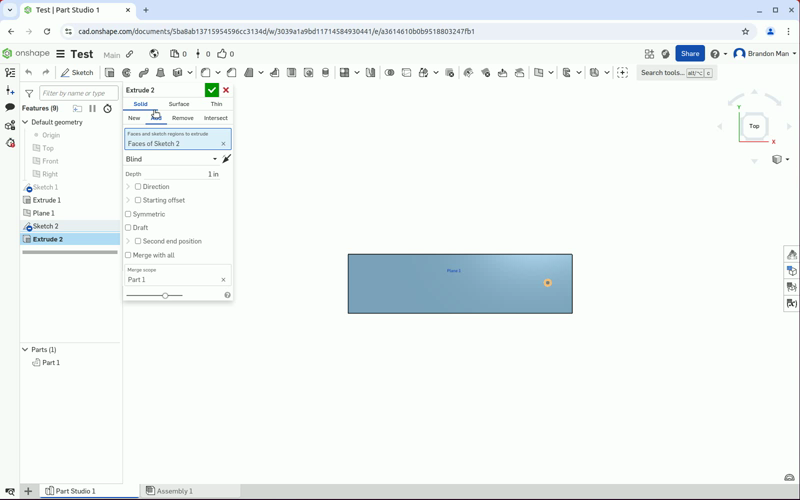
mouse_move(186, 120)
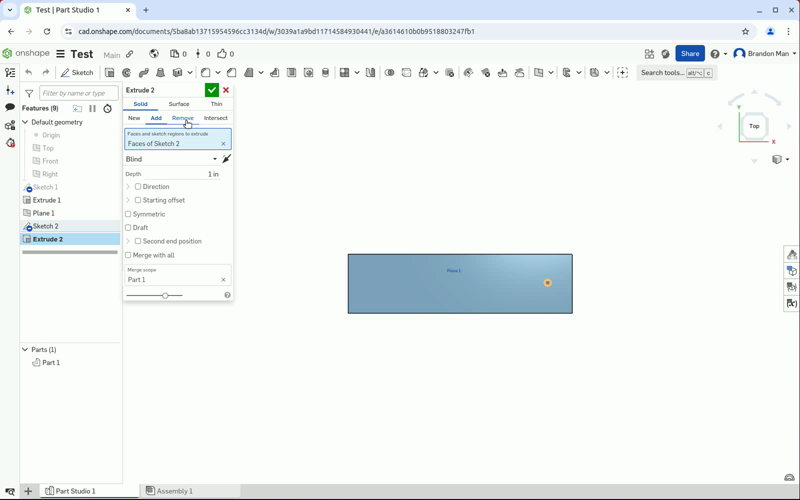
click(186, 120)
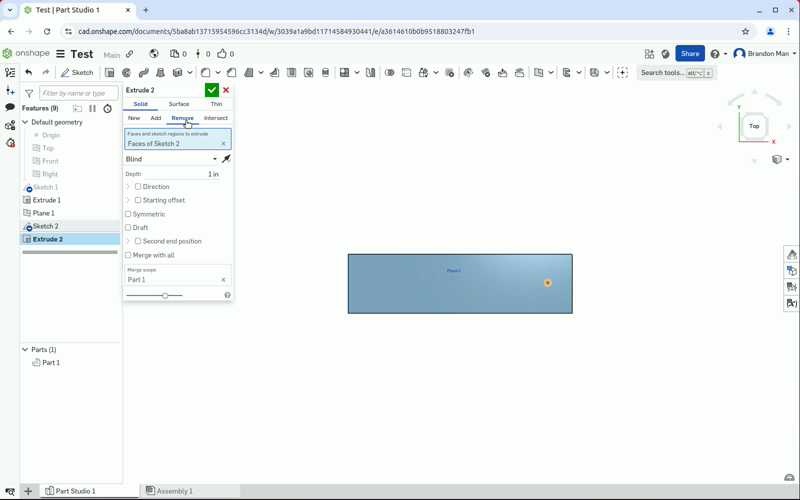
key(tab, 4)
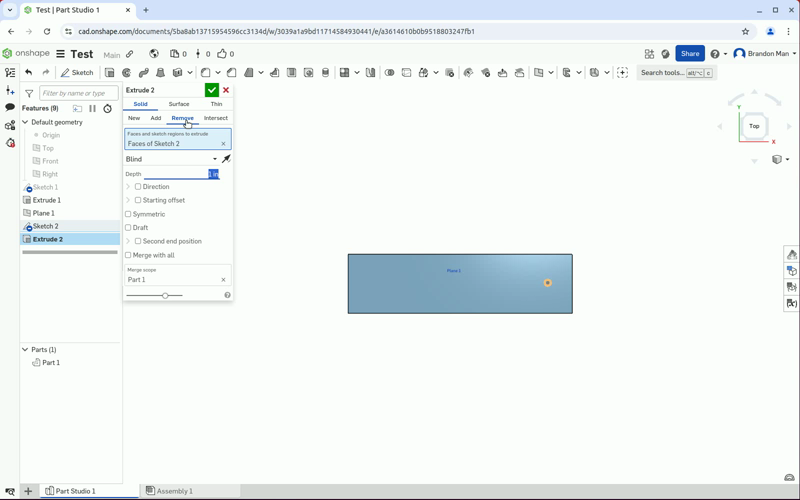
text(2.407)
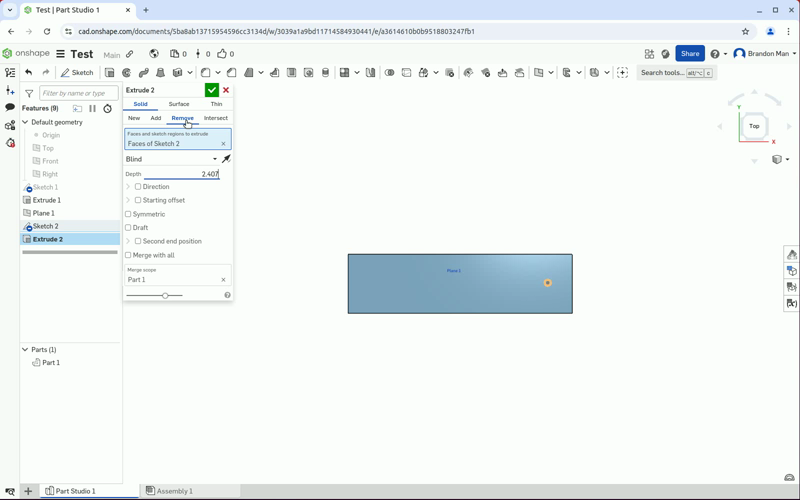
key(tab, 6)
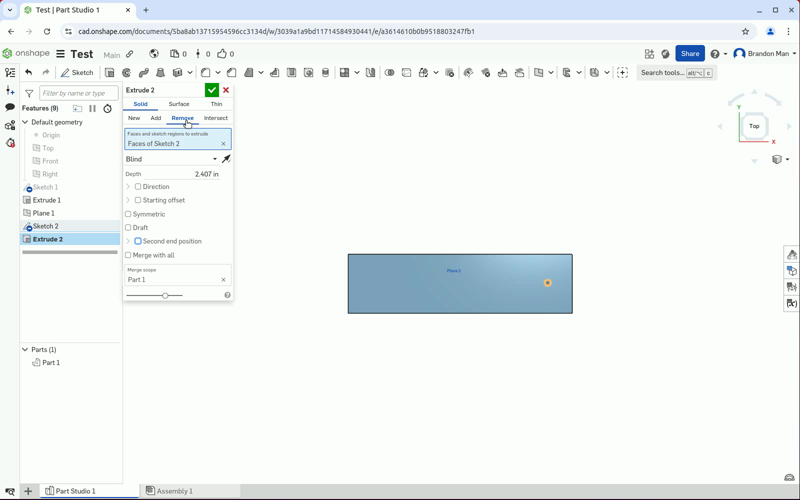
key(space)
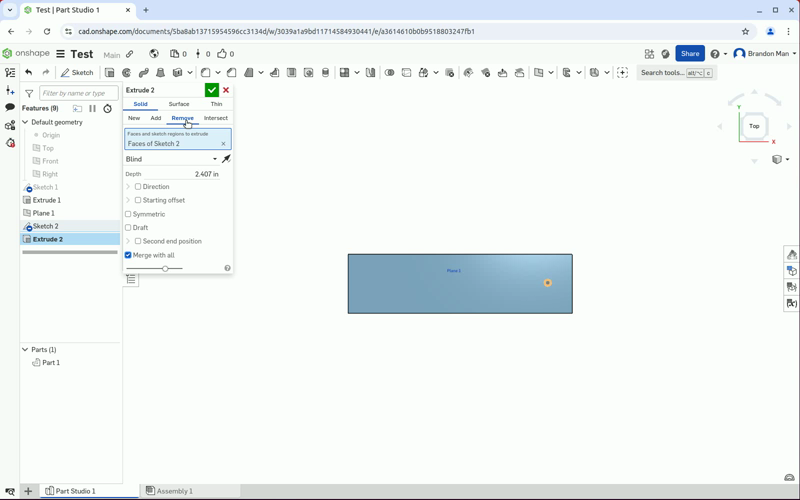
key(enter)
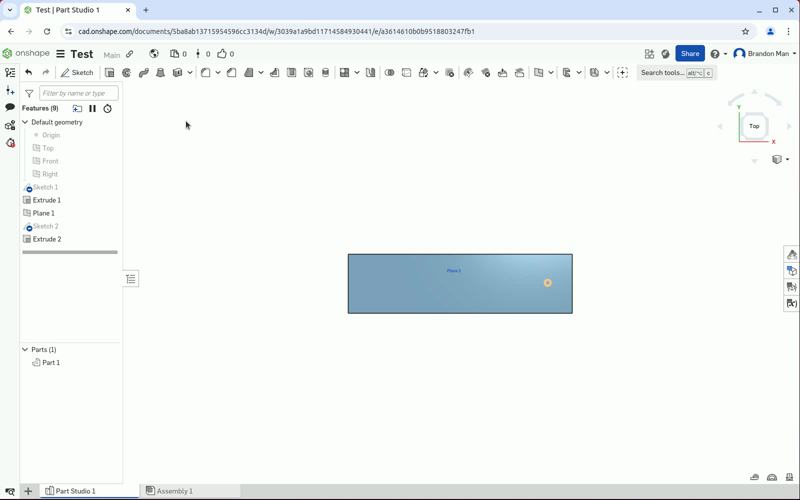
key(shift+h)
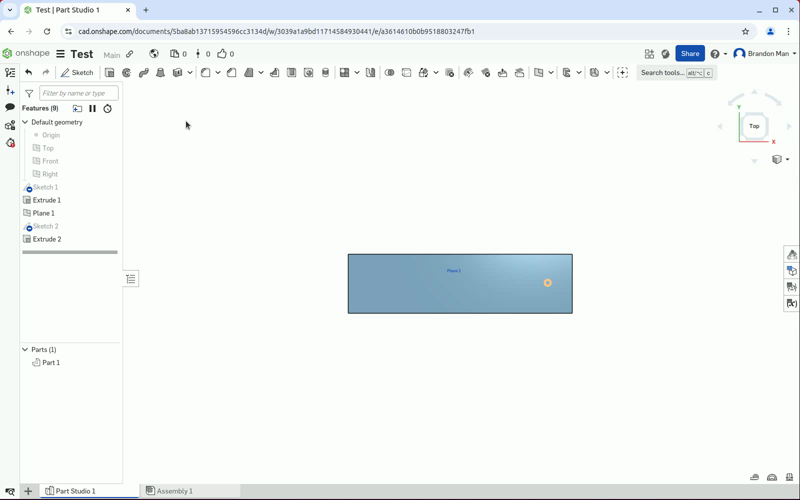
key(shift+h)
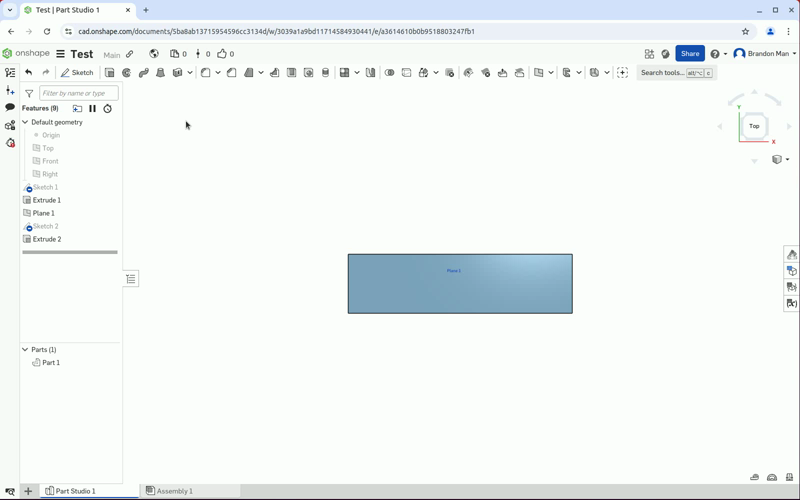
mouse_move(73, 189)
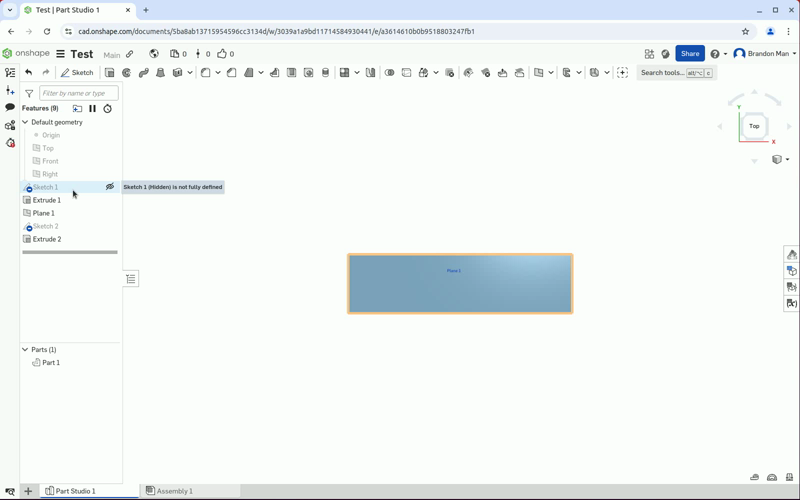
click(73, 189)
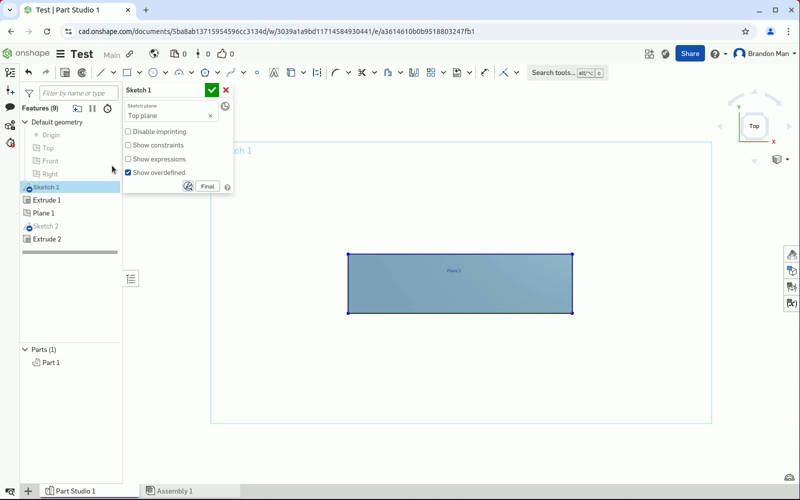
mouse_move(229, 92)
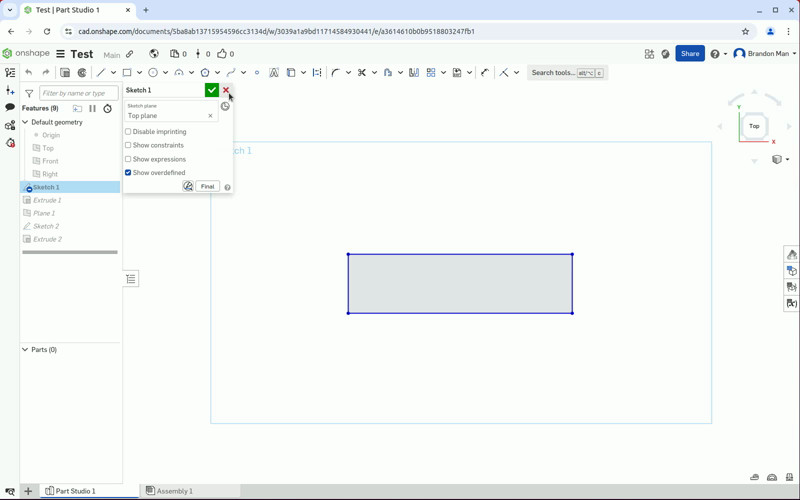
click(229, 92)
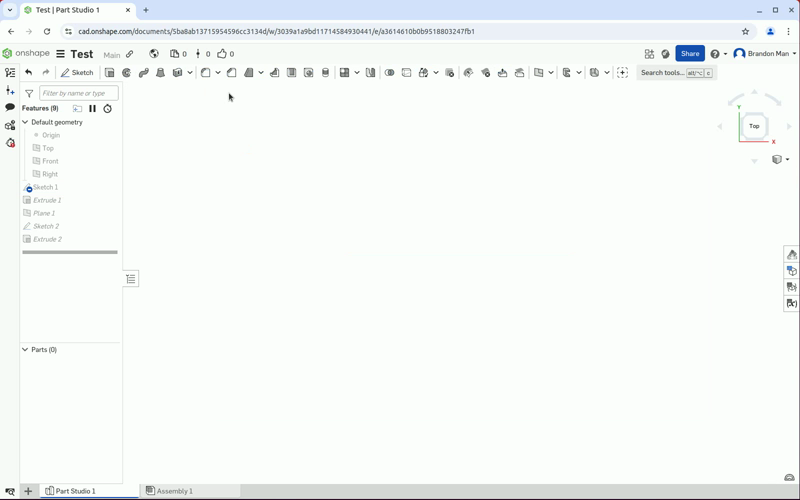
key(shift+s)
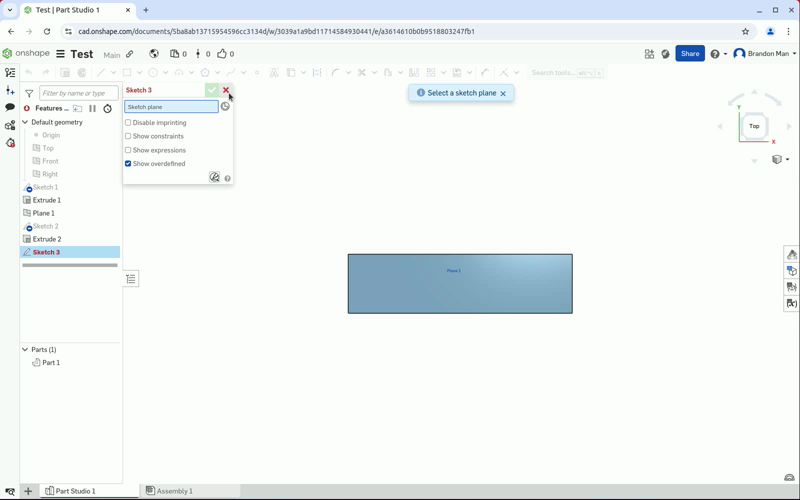
mouse_move(73, 215)
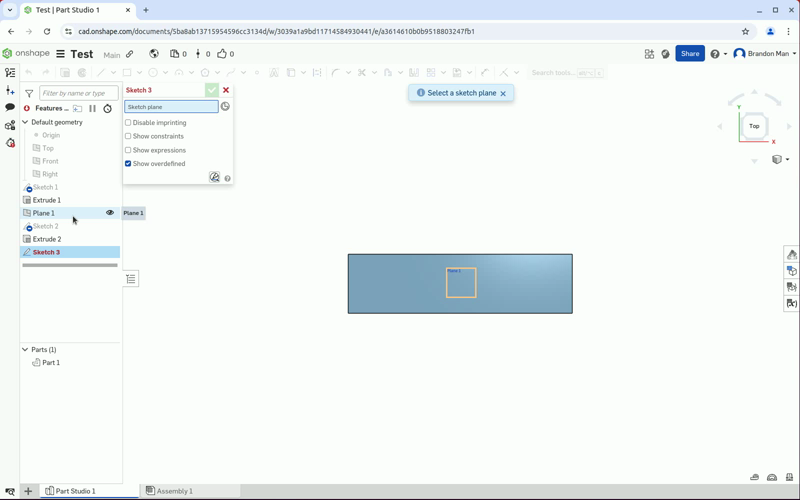
click(73, 215)
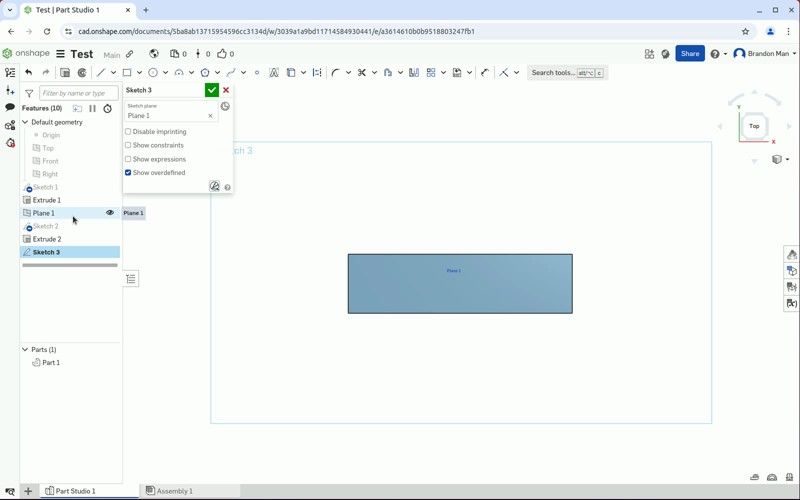
mouse_move(73, 352)
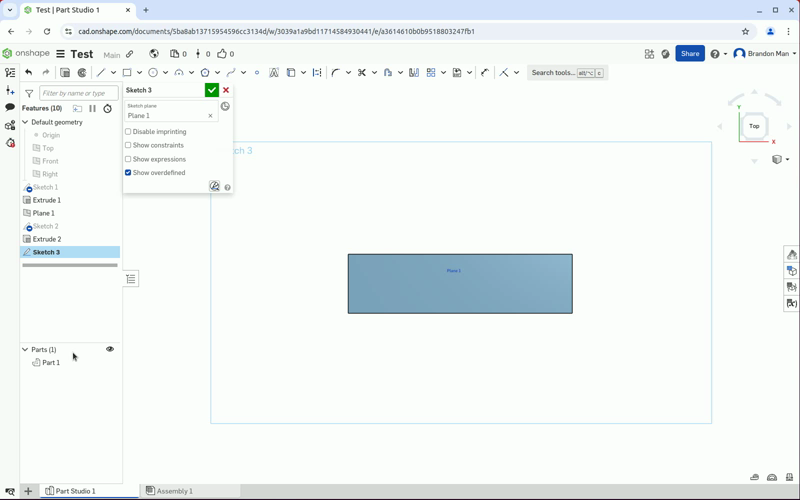
key(y)
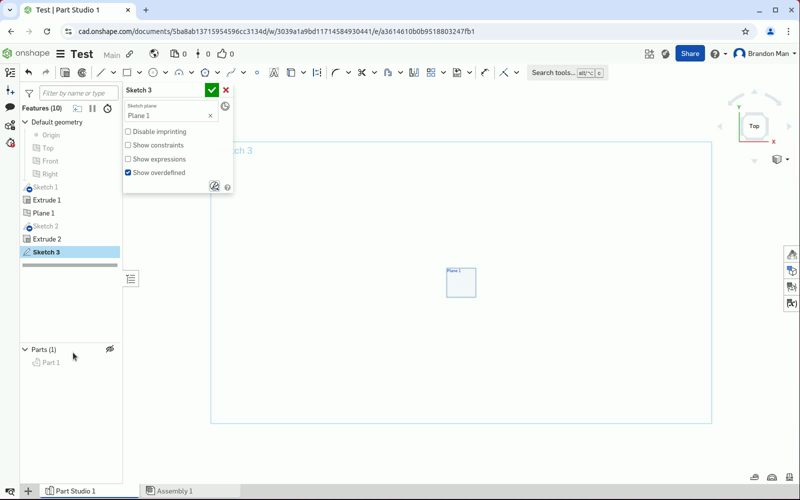
key(c)
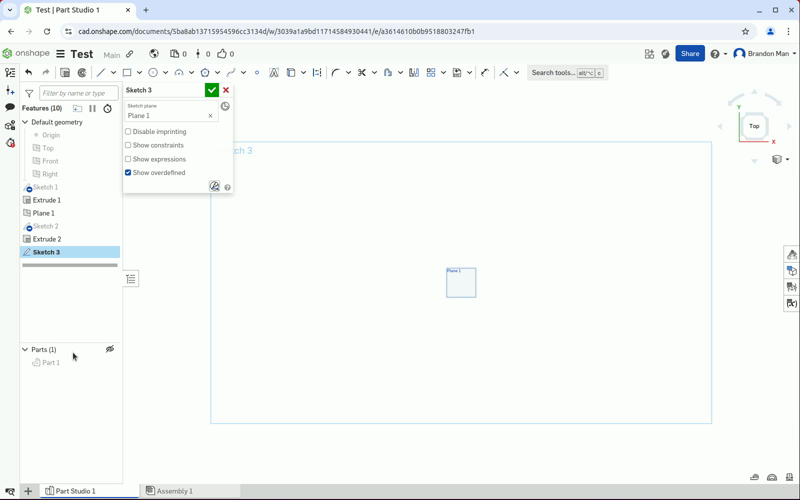
key_down(shift)
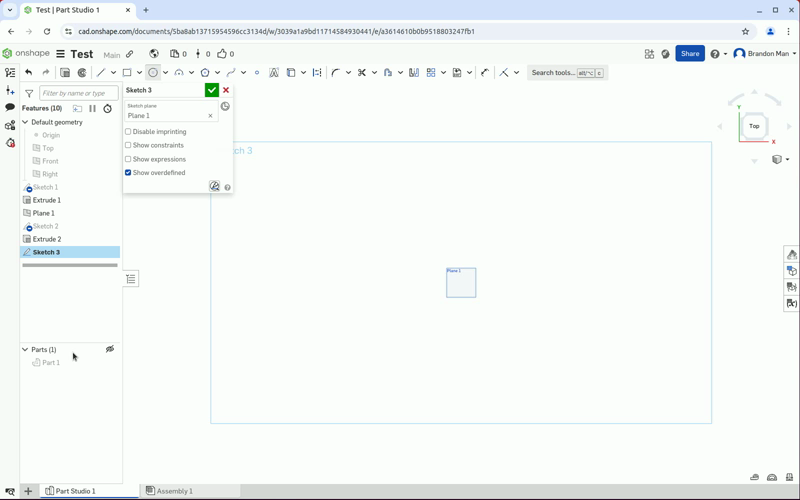
mouse_move(505, 282)
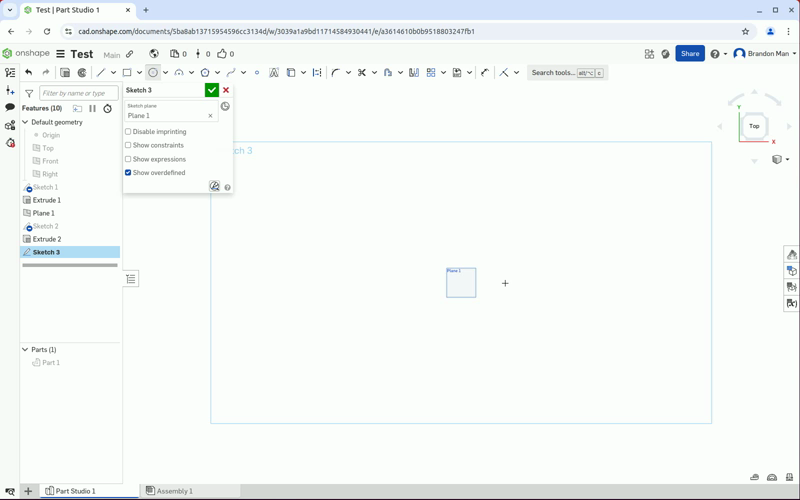
click(505, 282)
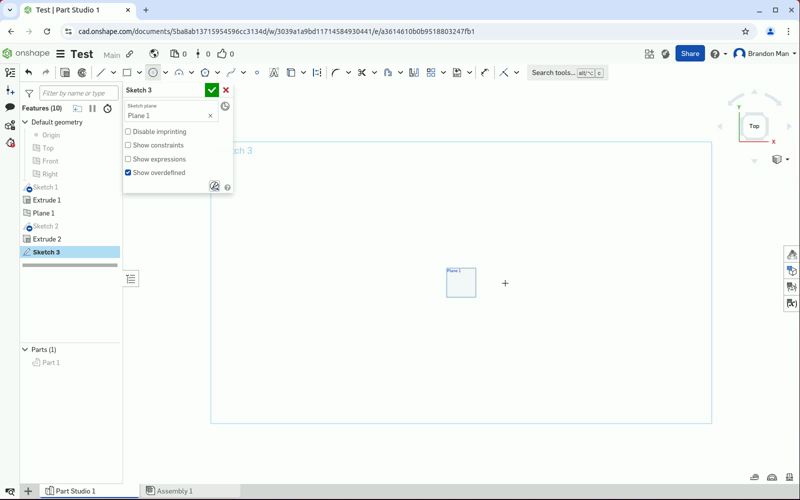
key_up(shift)
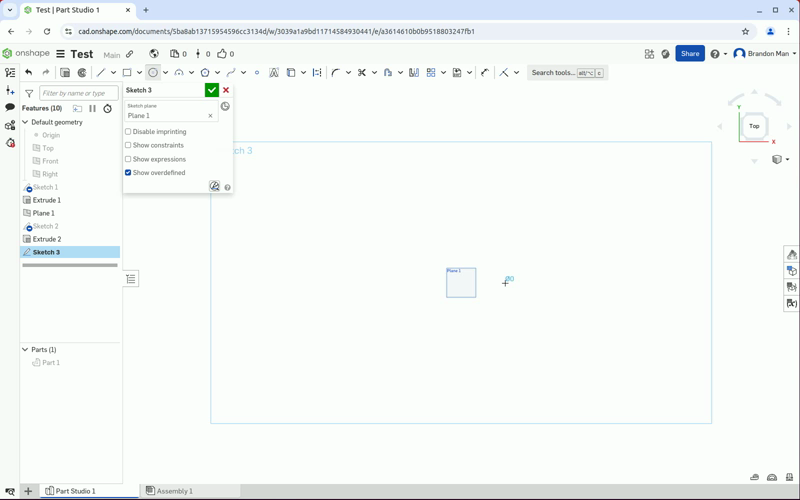
mouse_move(508, 282)
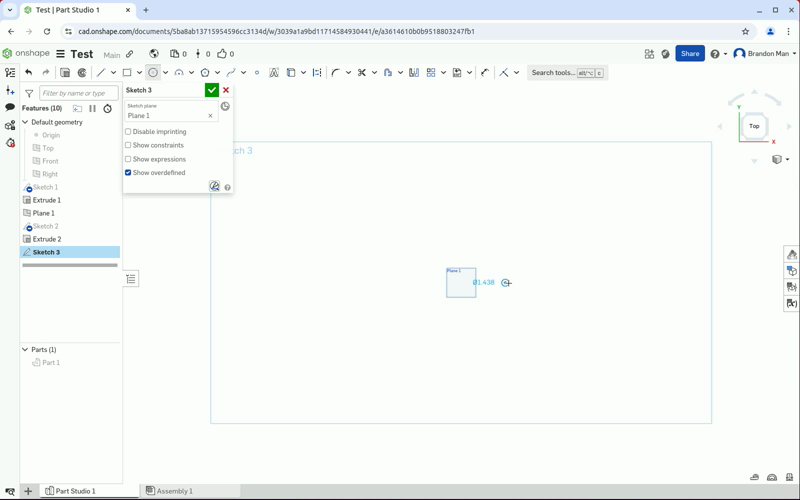
click(508, 282)
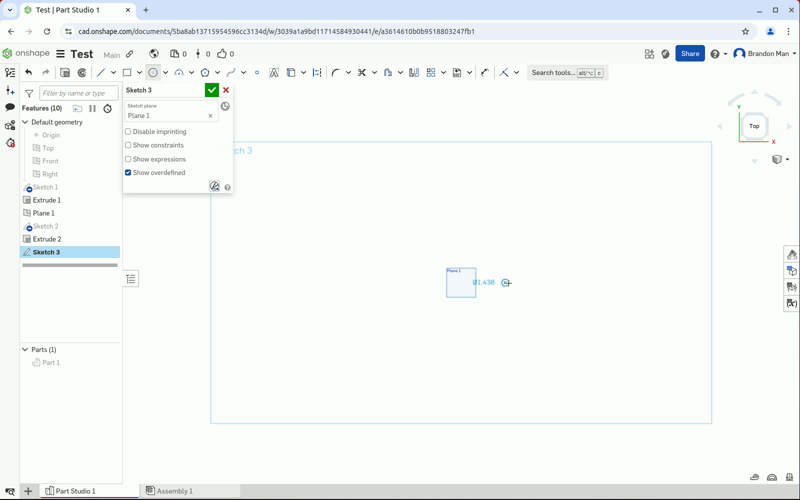
key(esc)
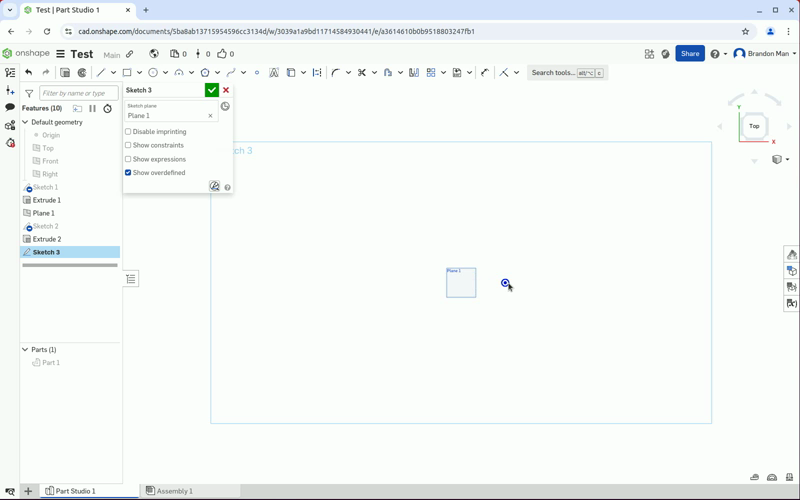
mouse_move(505, 284)
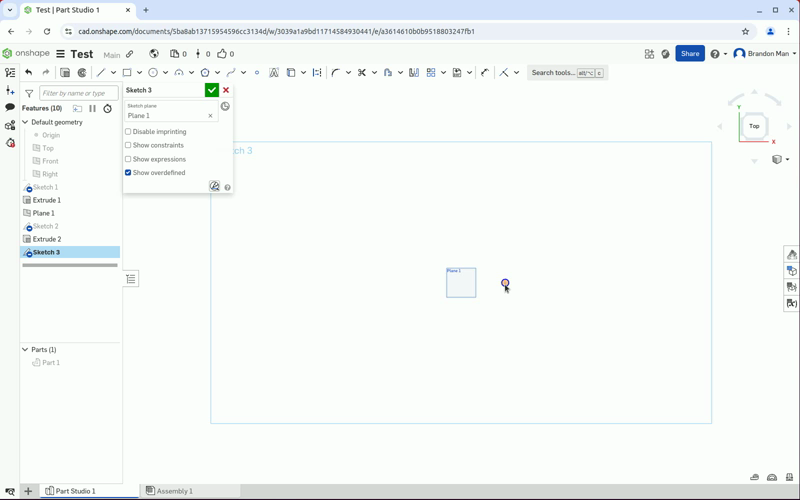
scroll(6)
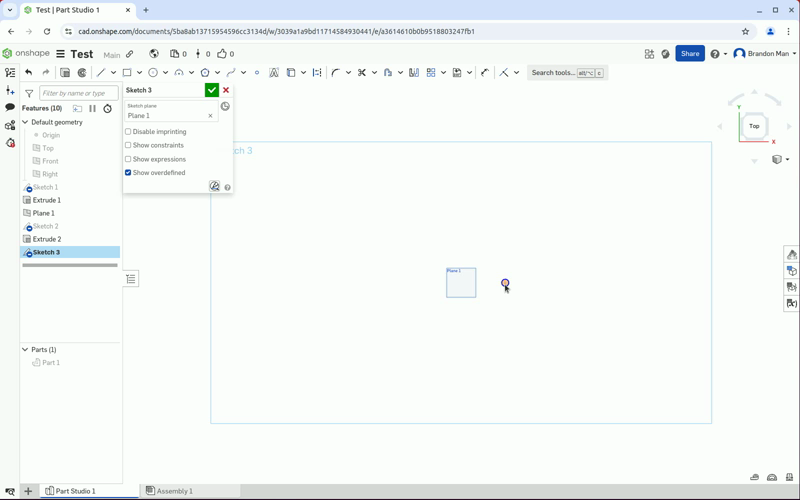
scroll(6)
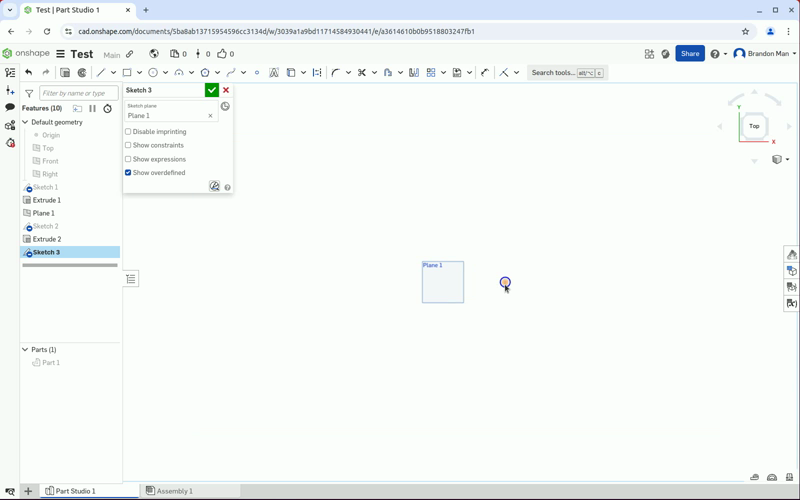
scroll(6)
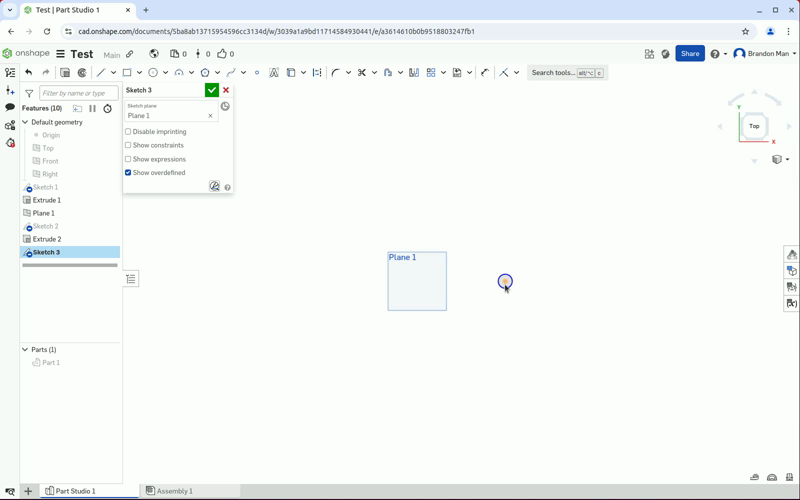
scroll(6)
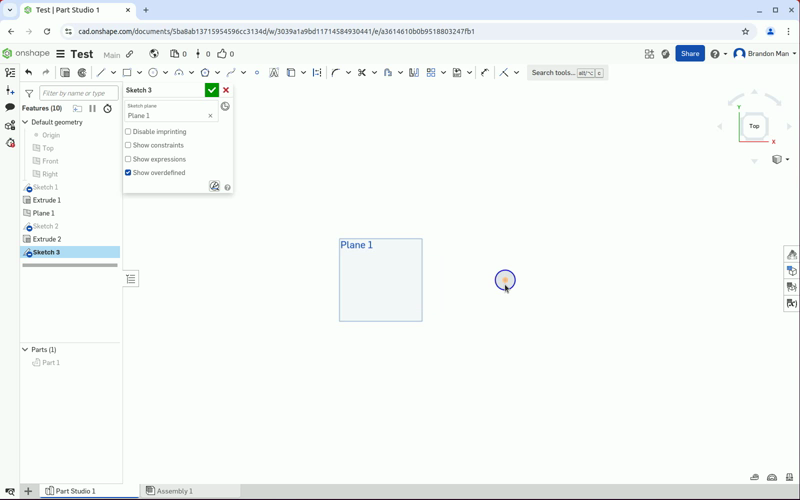
scroll(6)
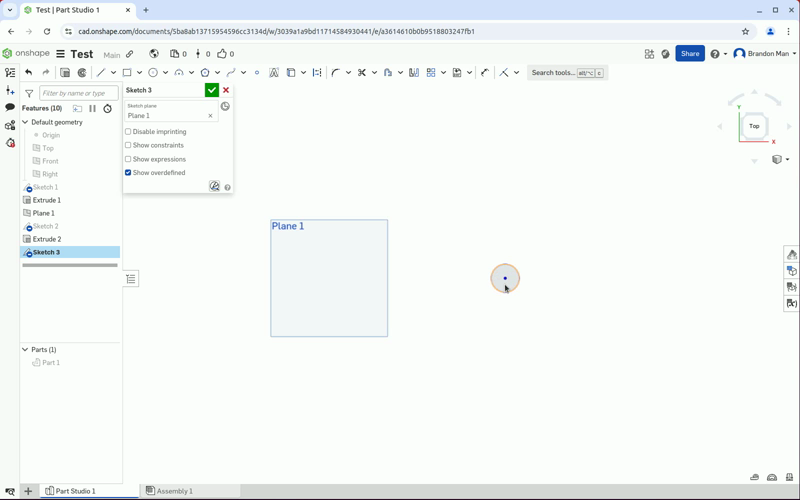
scroll(6)
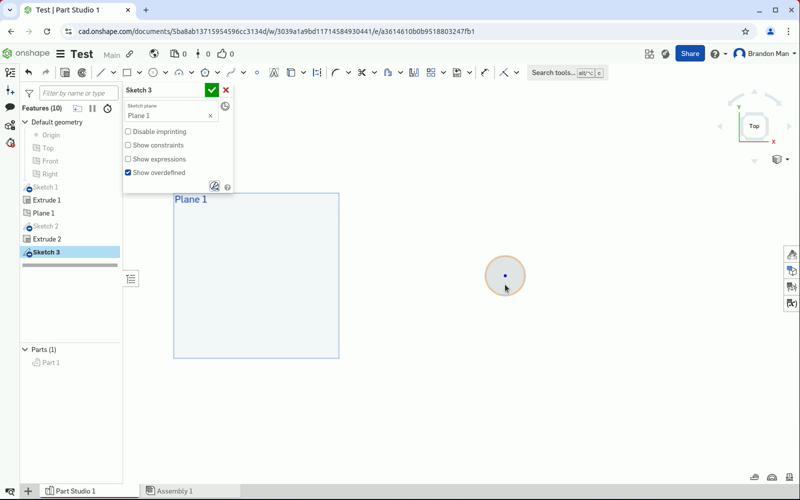
scroll(6)
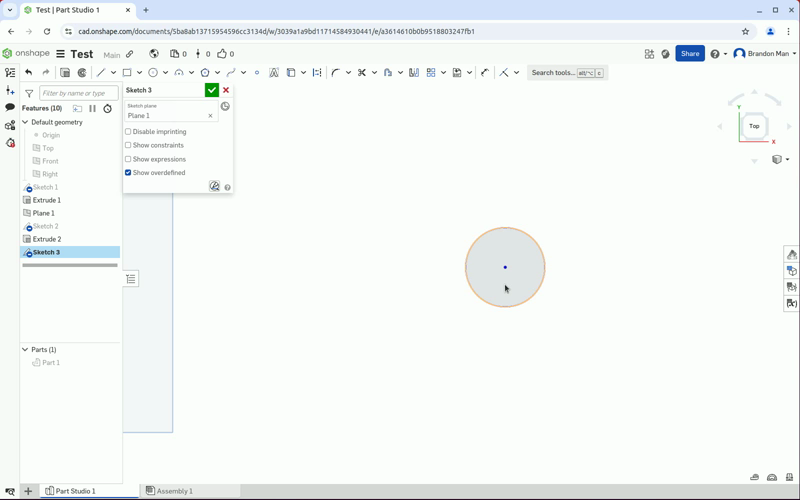
click(505, 284)
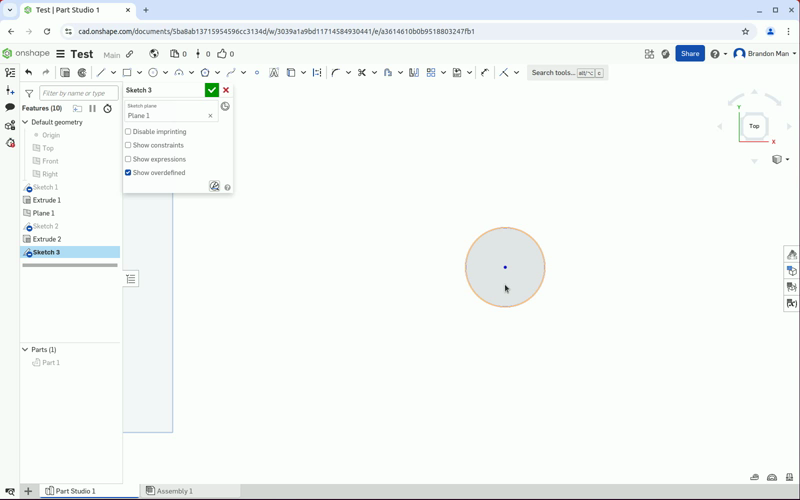
scroll(-6)
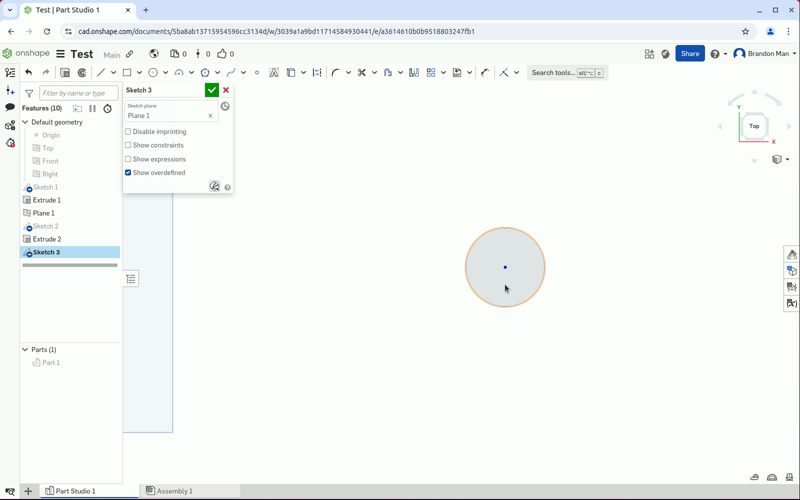
scroll(-6)
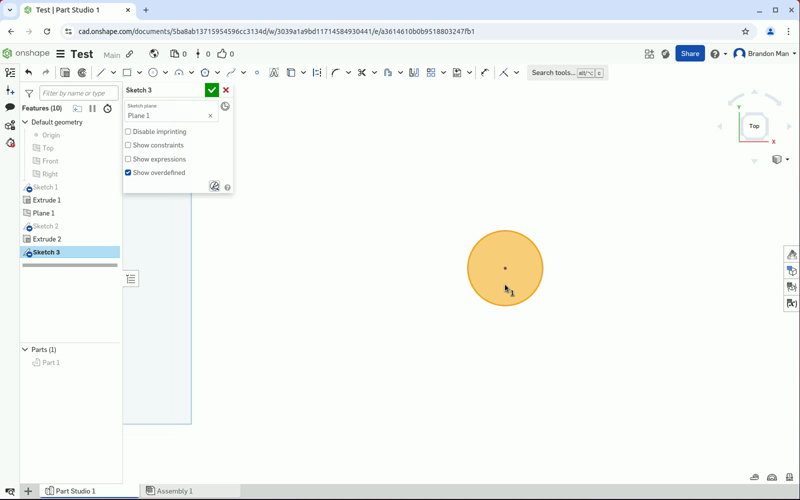
scroll(-6)
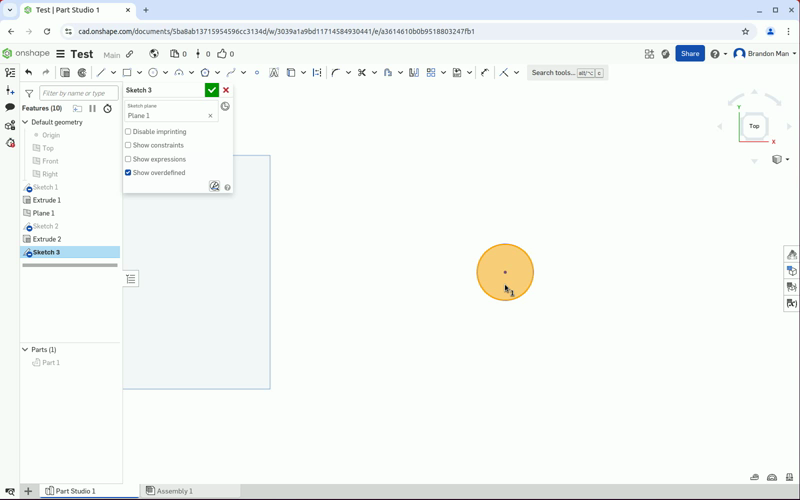
scroll(-6)
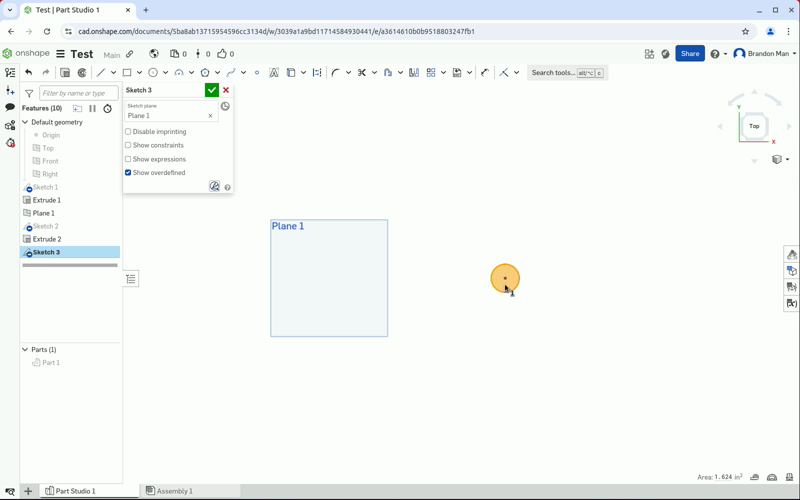
scroll(-6)
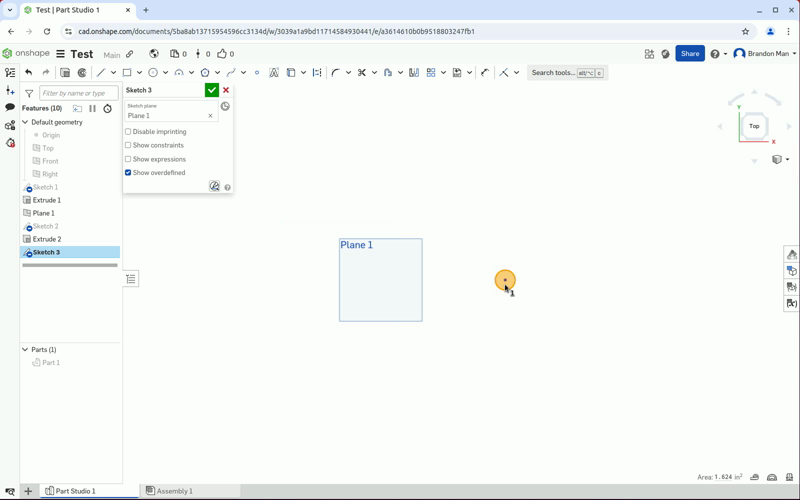
scroll(-6)
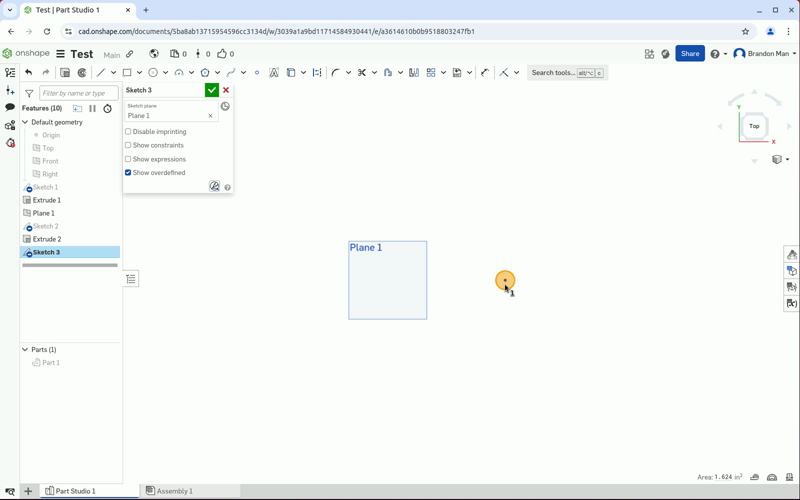
scroll(-6)
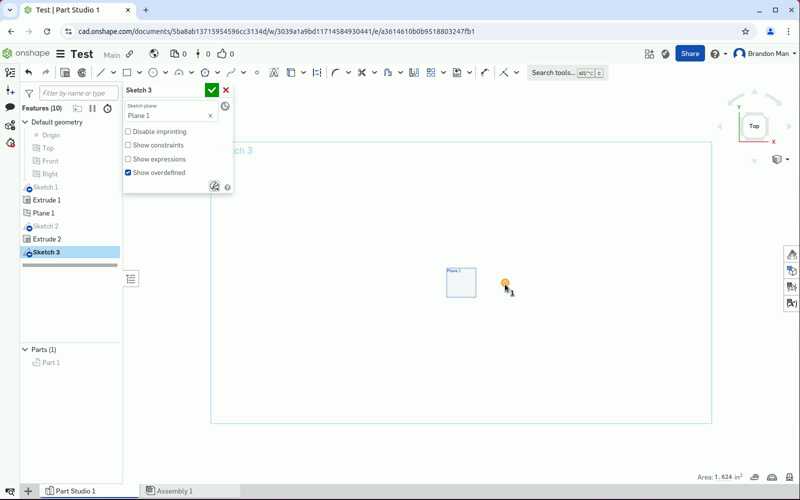
mouse_move(73, 352)
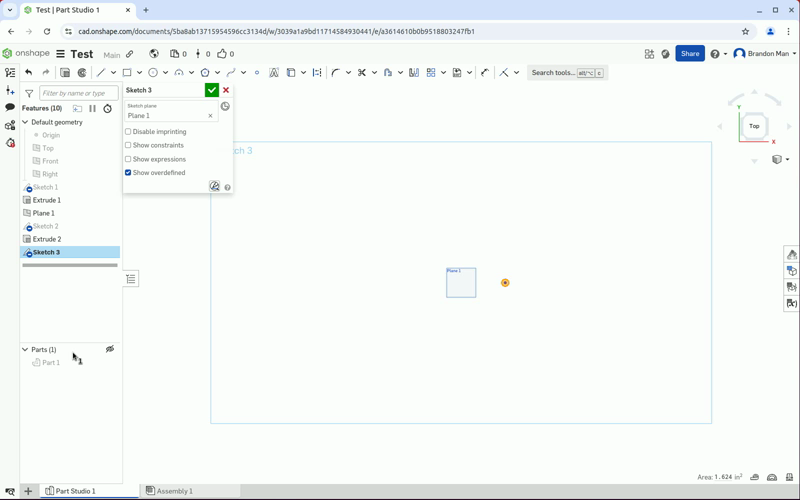
key(shift+y)
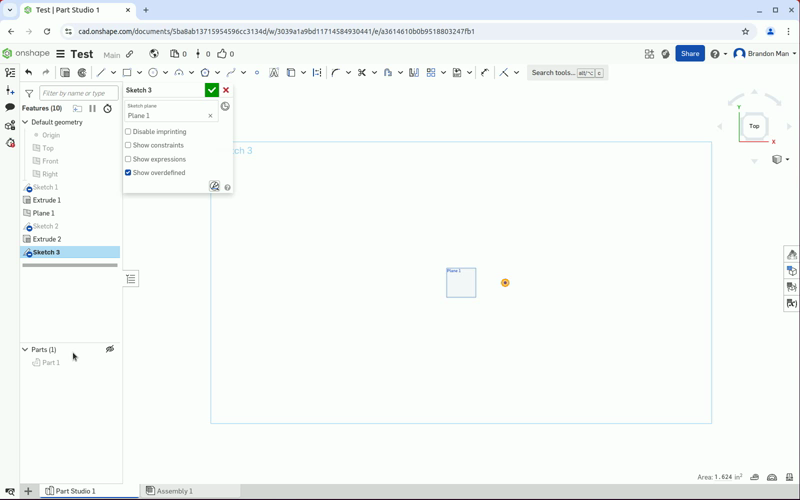
key(shift+e)
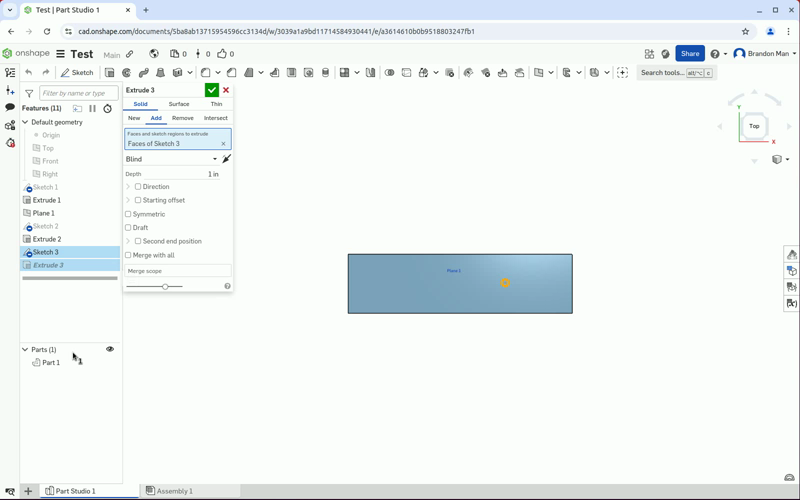
mouse_move(143, 106)
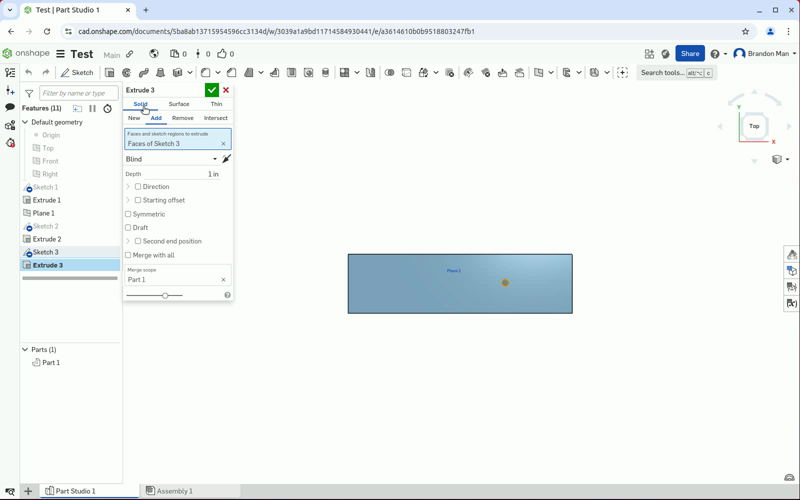
click(143, 106)
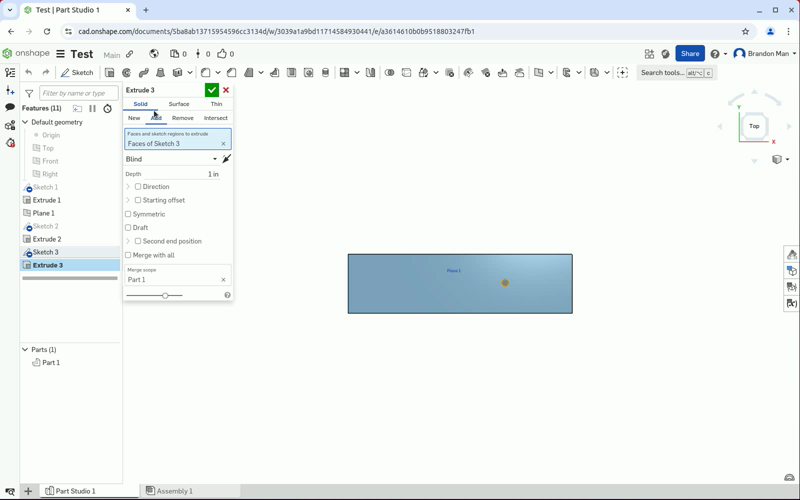
mouse_move(186, 120)
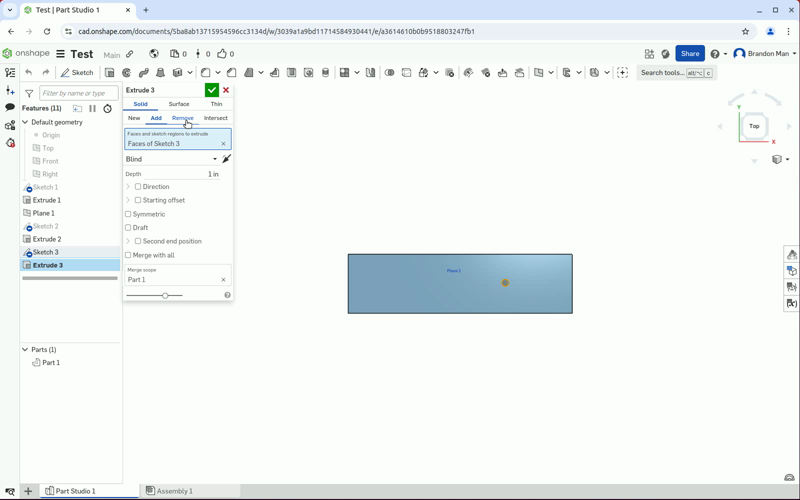
click(186, 120)
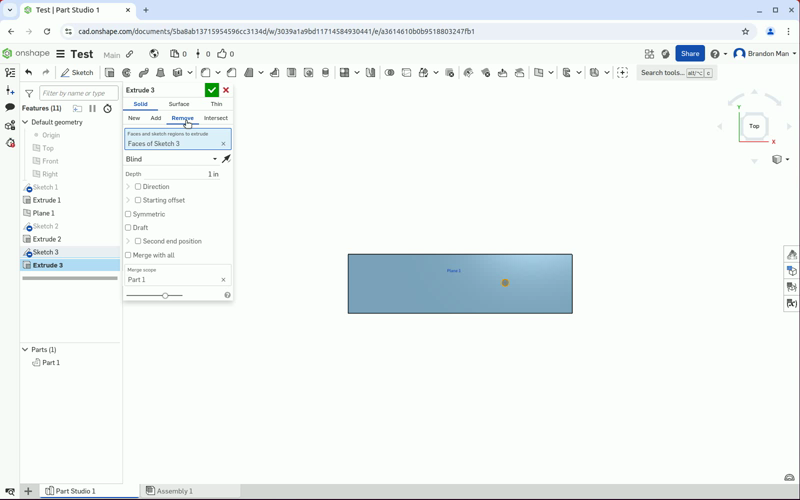
key(tab, 4)
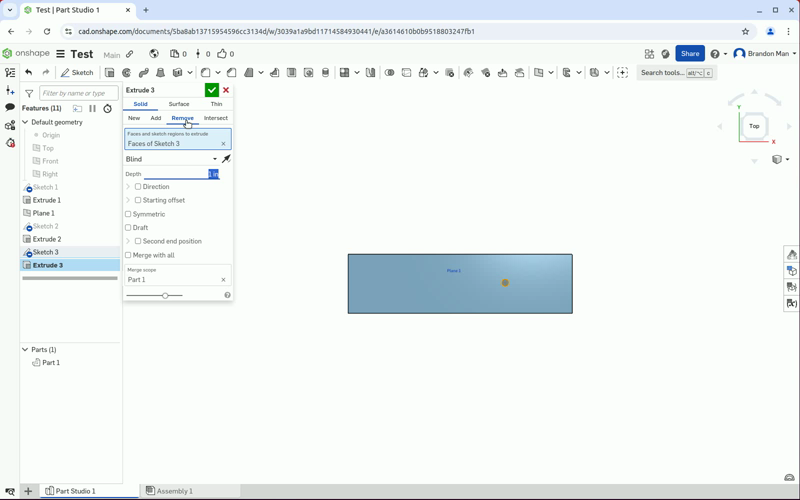
text(2.407)
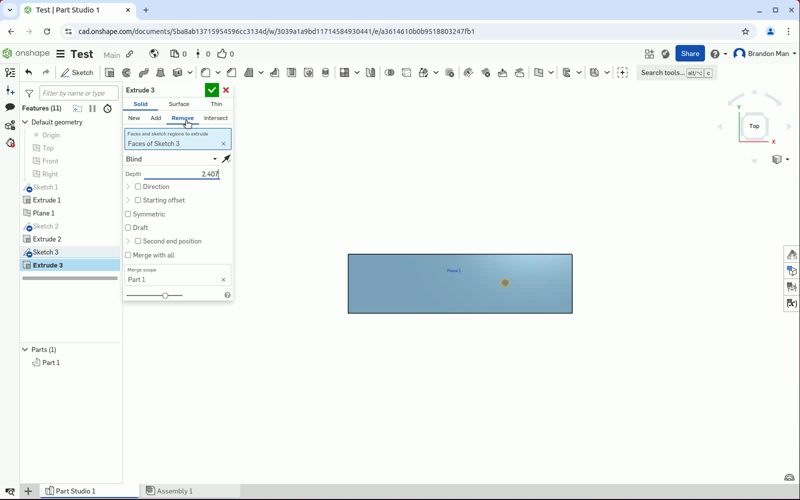
key(tab, 6)
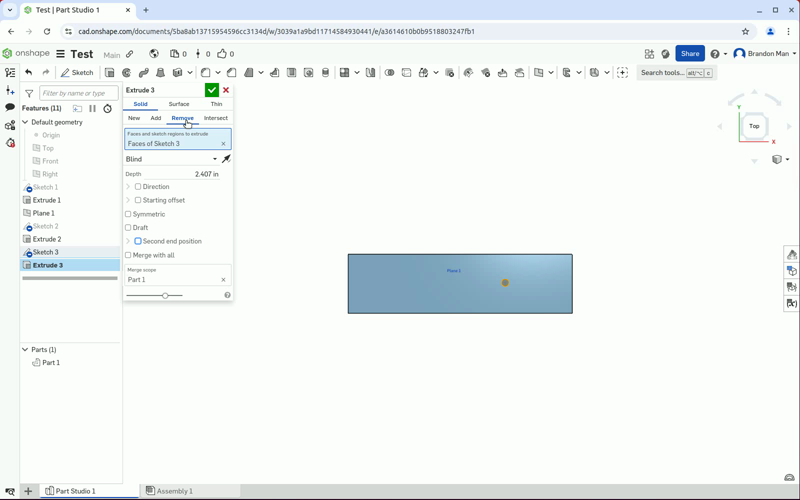
key(space)
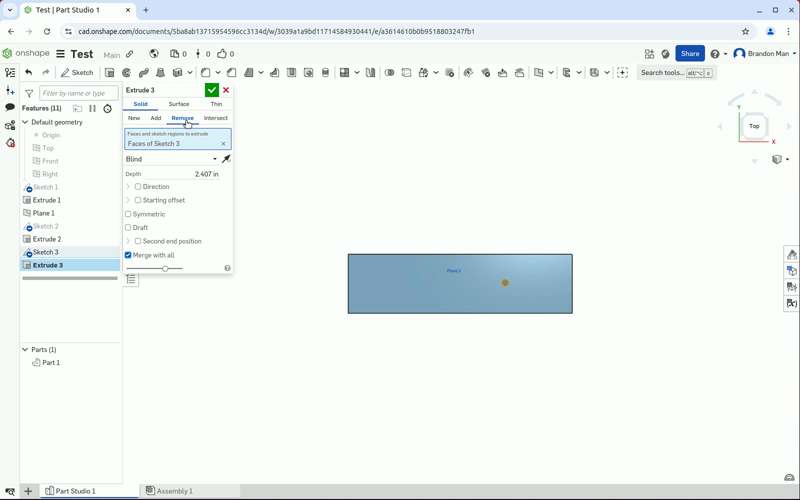
key(enter)
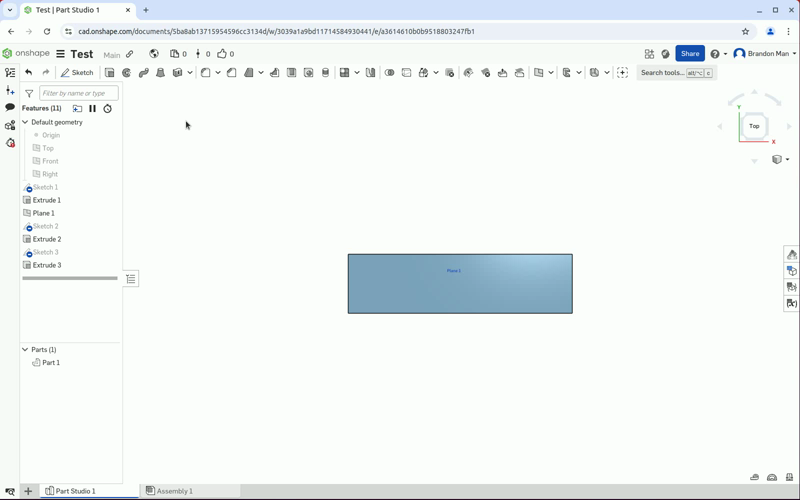
key(shift+h)
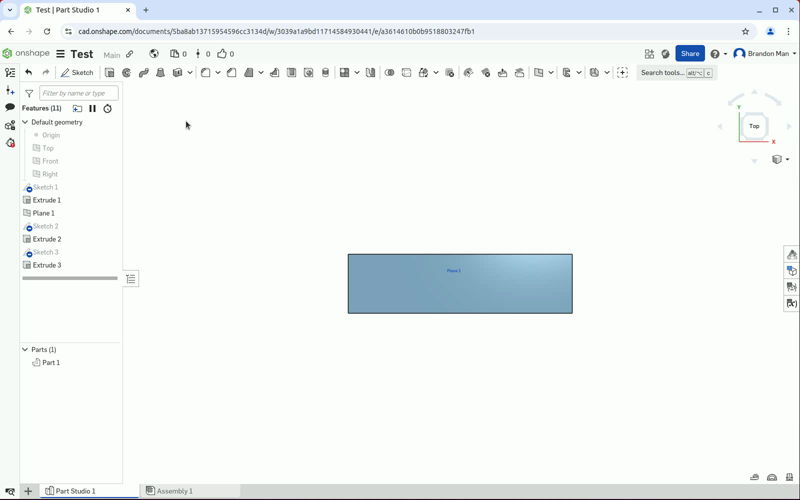
key(shift+h)
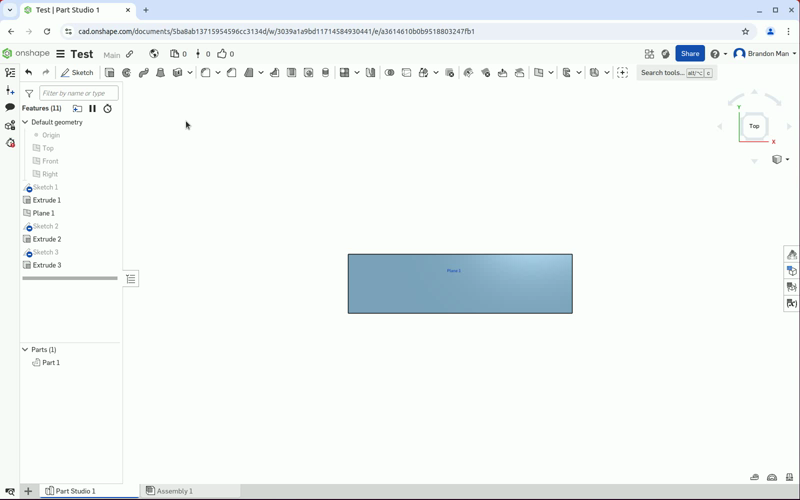
mouse_move(73, 189)
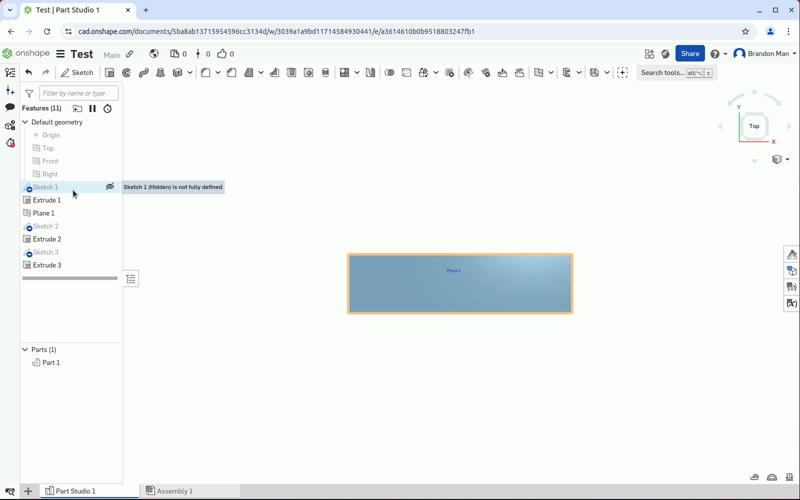
click(73, 189)
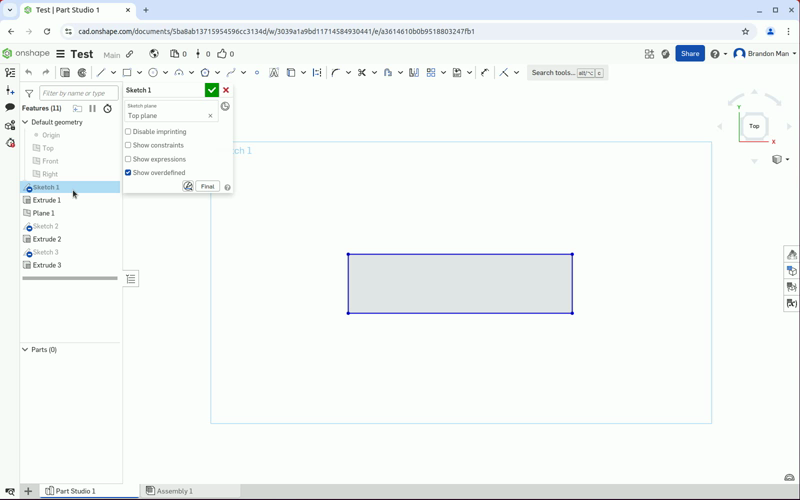
mouse_move(229, 92)
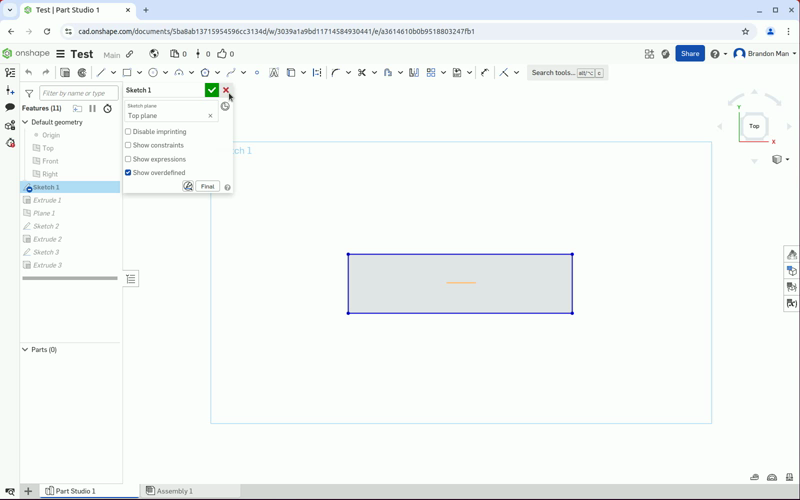
click(229, 92)
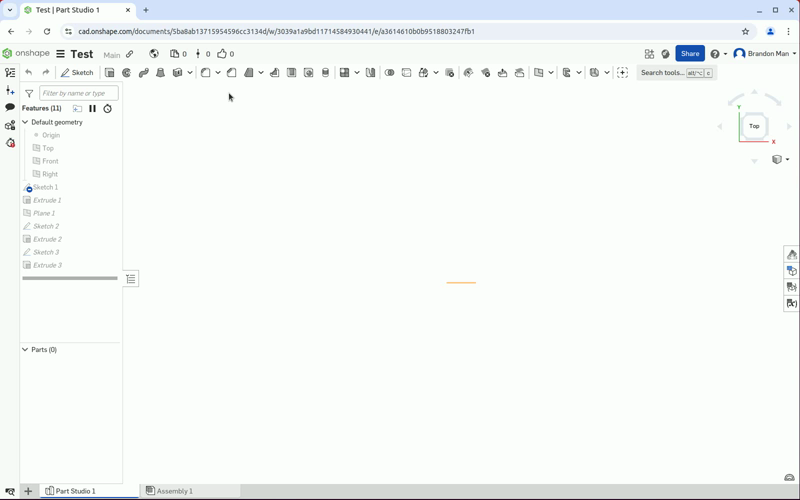
key(shift+s)
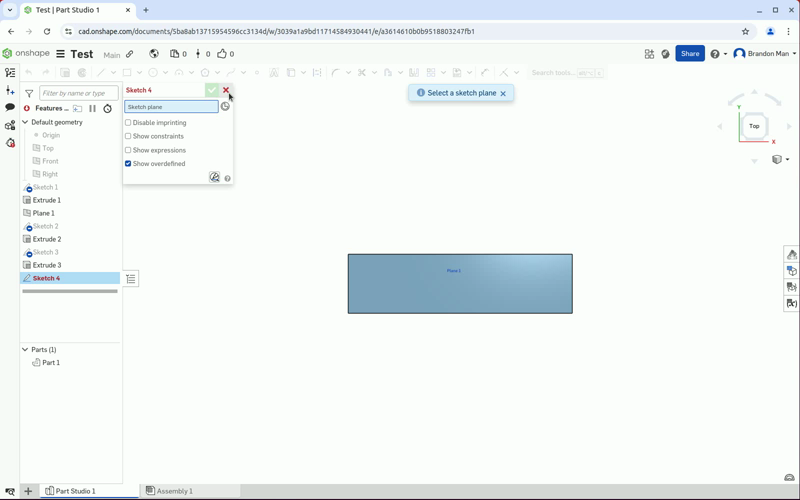
mouse_move(73, 215)
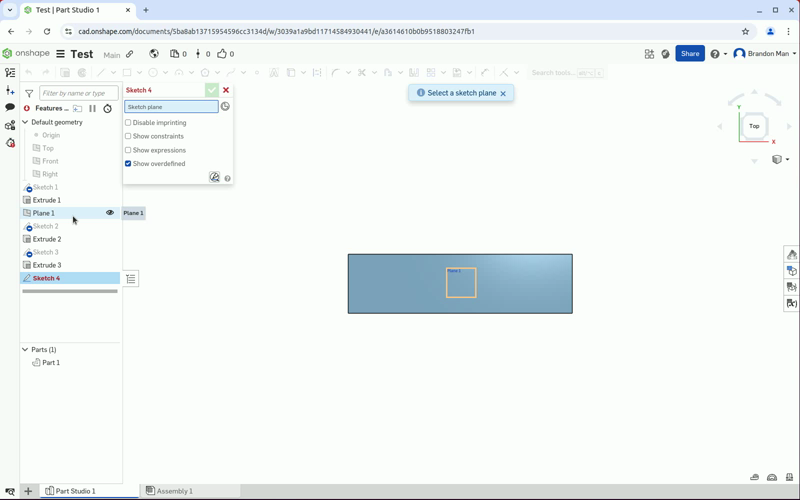
click(73, 215)
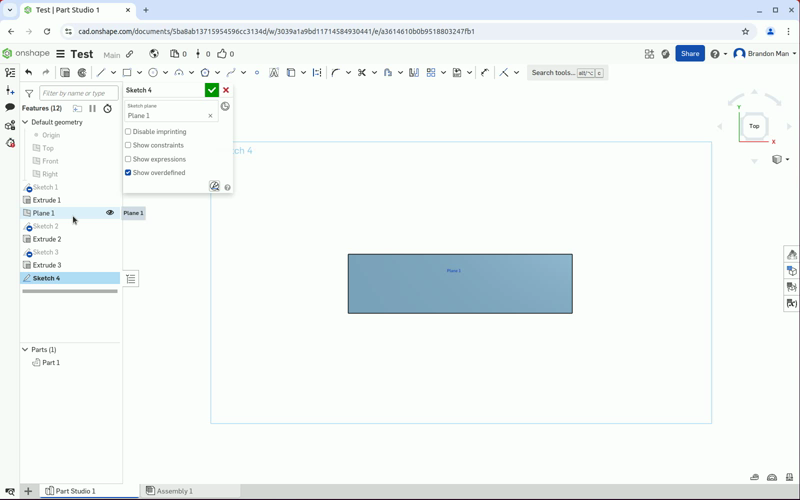
mouse_move(73, 352)
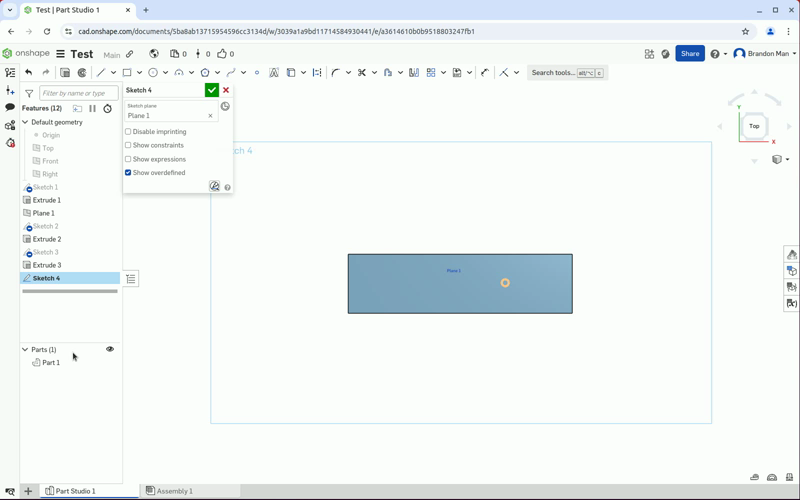
key(y)
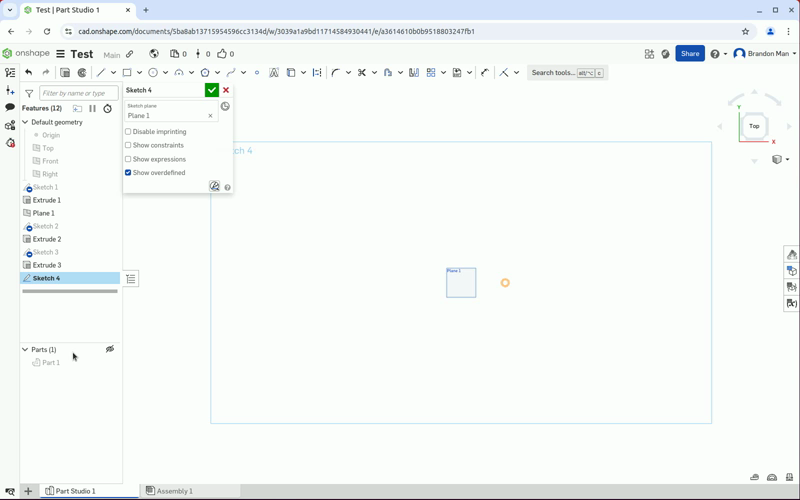
key(c)
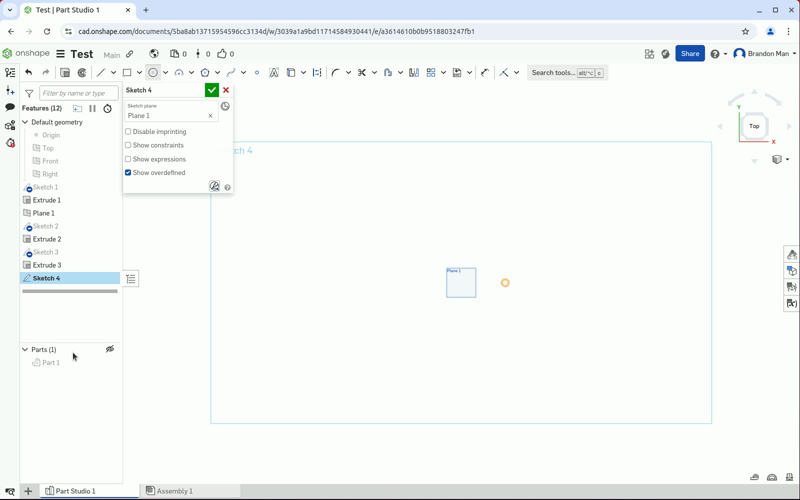
key_down(shift)
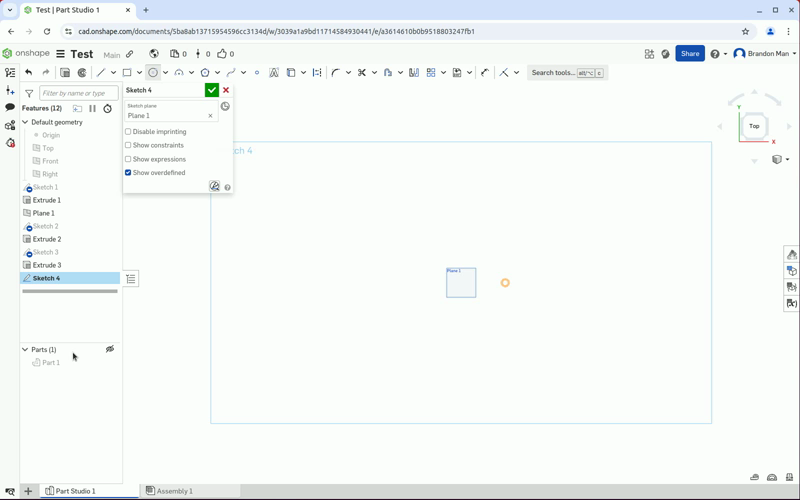
mouse_move(461, 282)
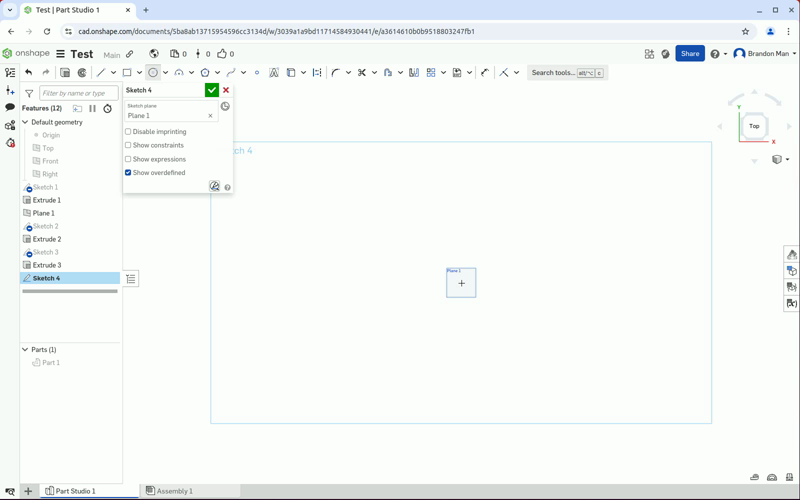
click(461, 282)
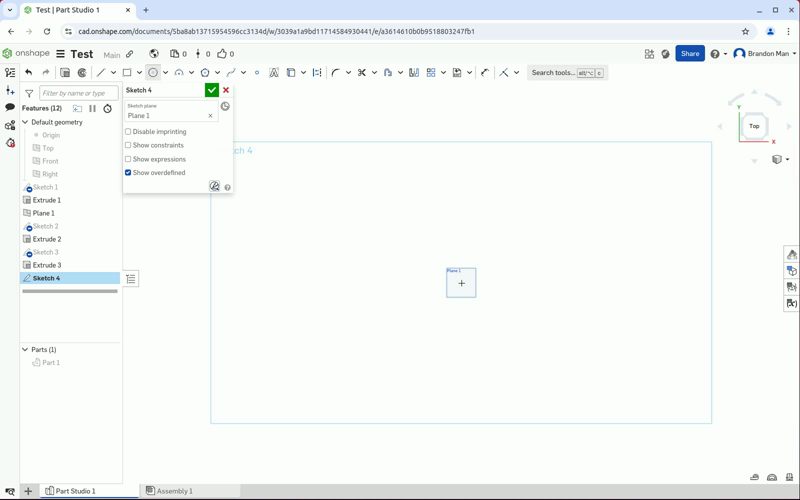
key_up(shift)
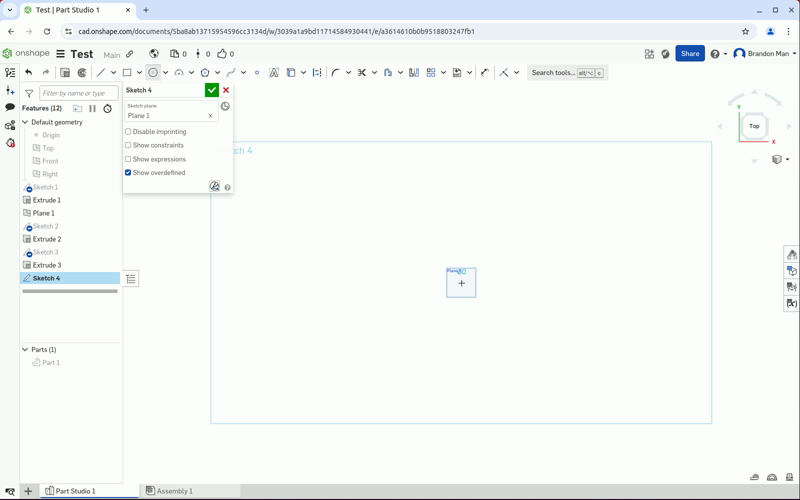
mouse_move(465, 282)
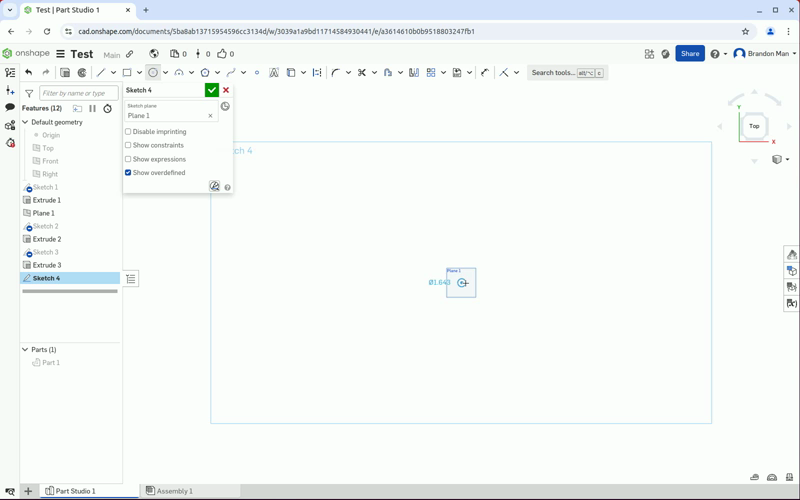
click(465, 282)
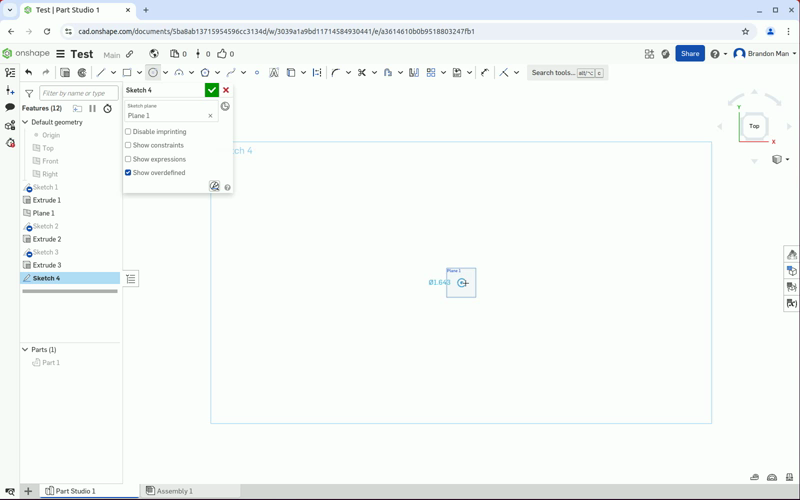
key(esc)
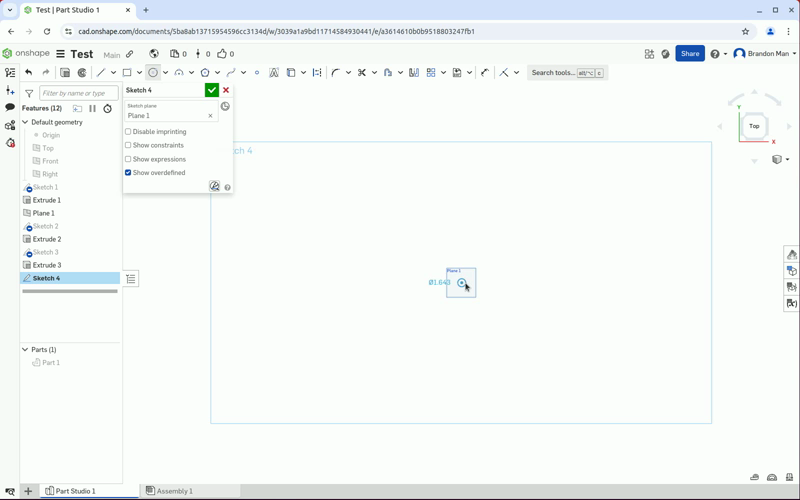
mouse_move(460, 279)
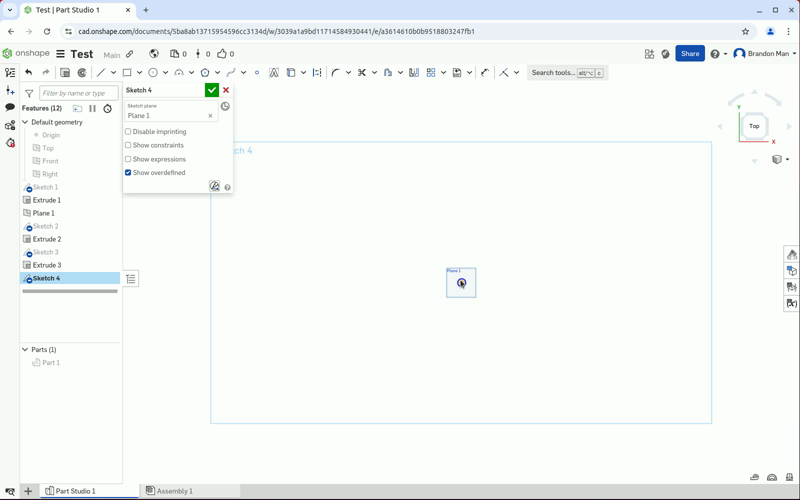
scroll(6)
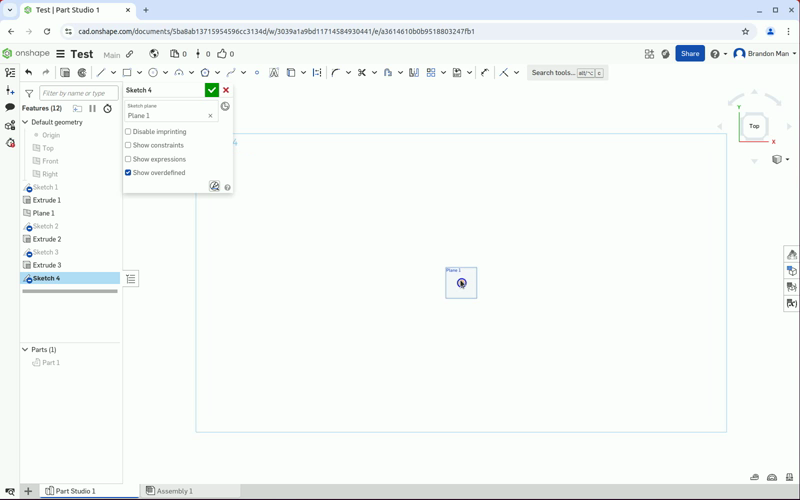
scroll(6)
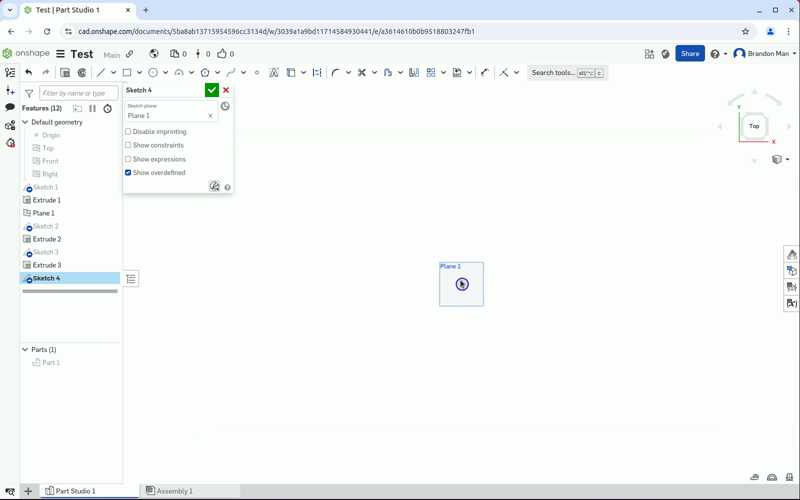
scroll(6)
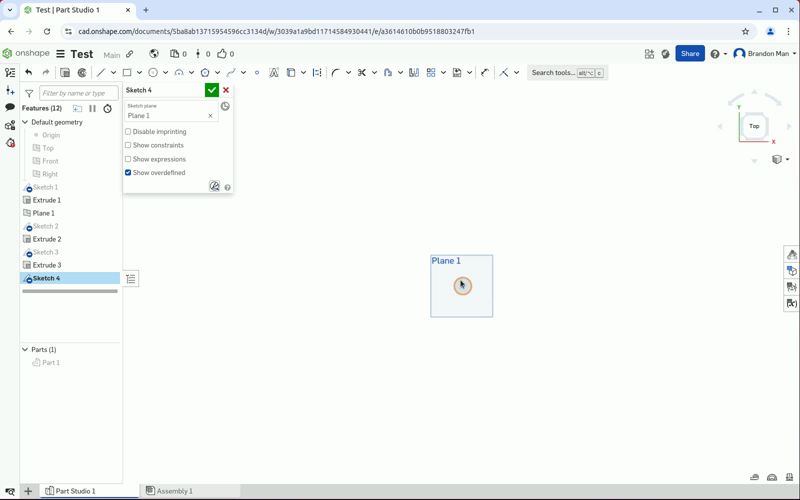
scroll(6)
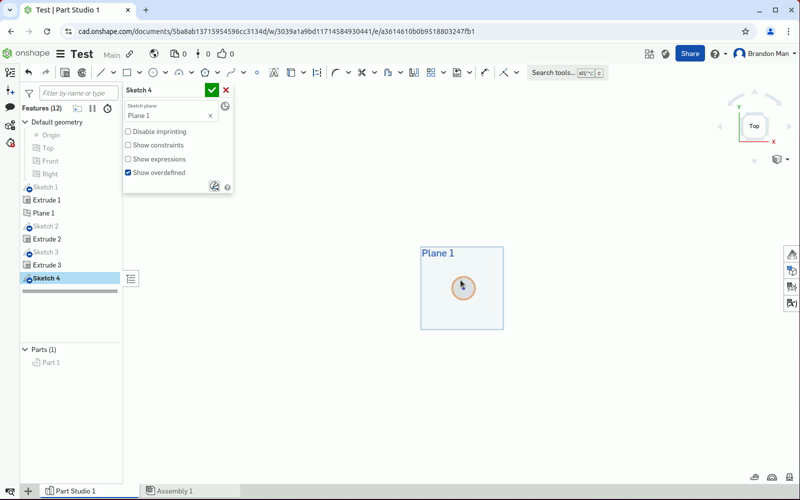
scroll(6)
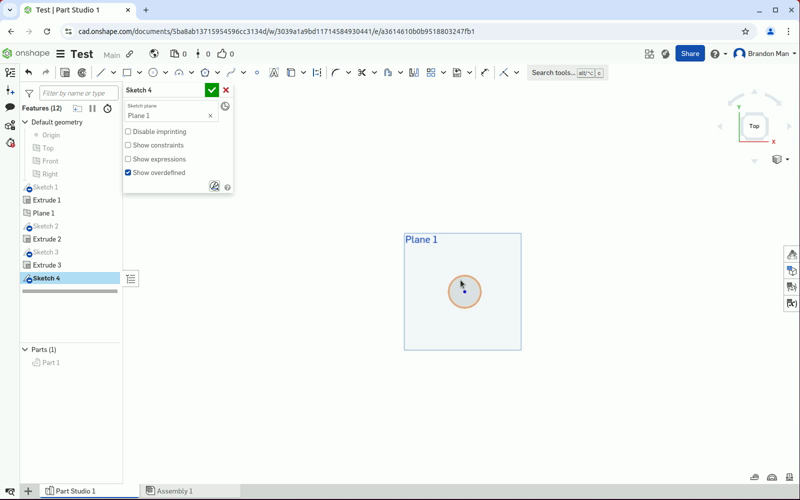
scroll(6)
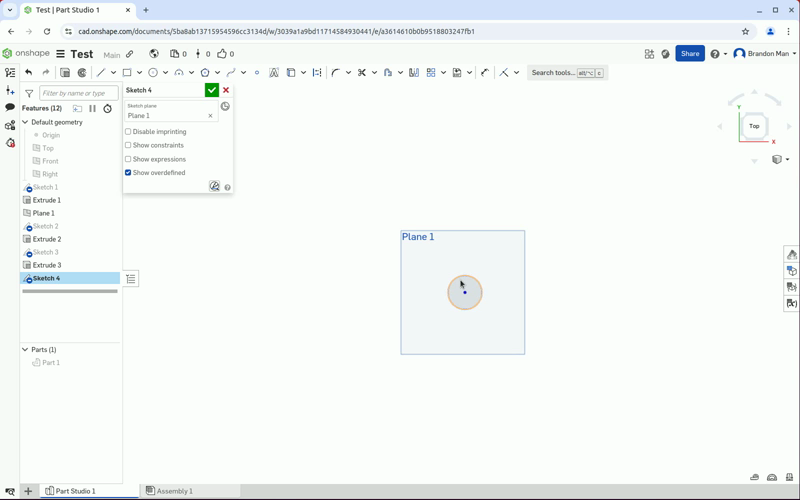
scroll(6)
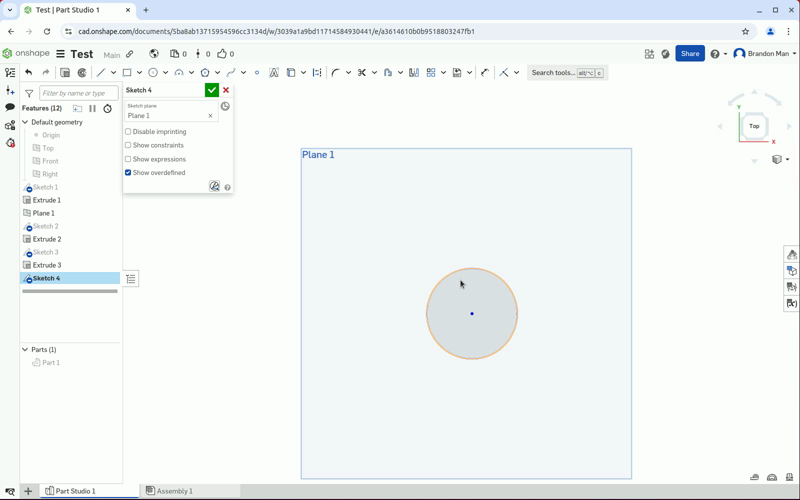
click(460, 279)
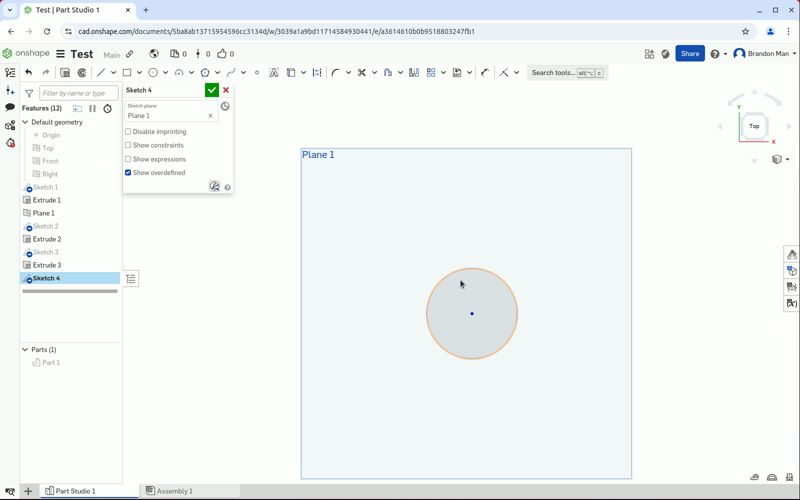
scroll(-6)
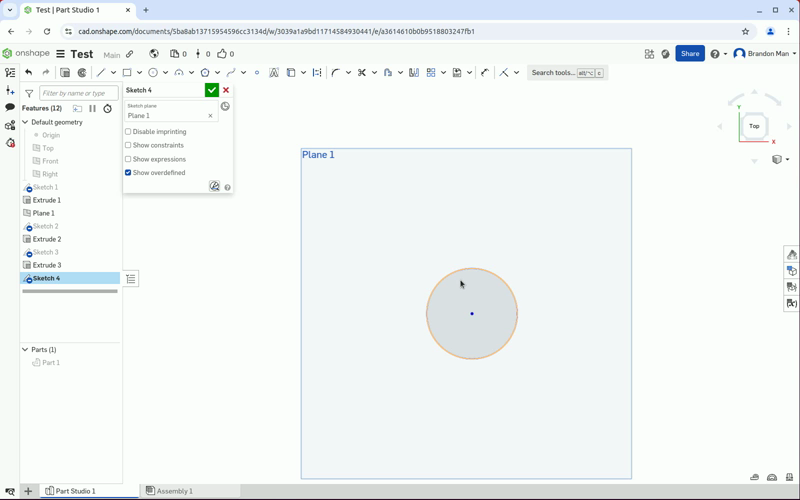
scroll(-6)
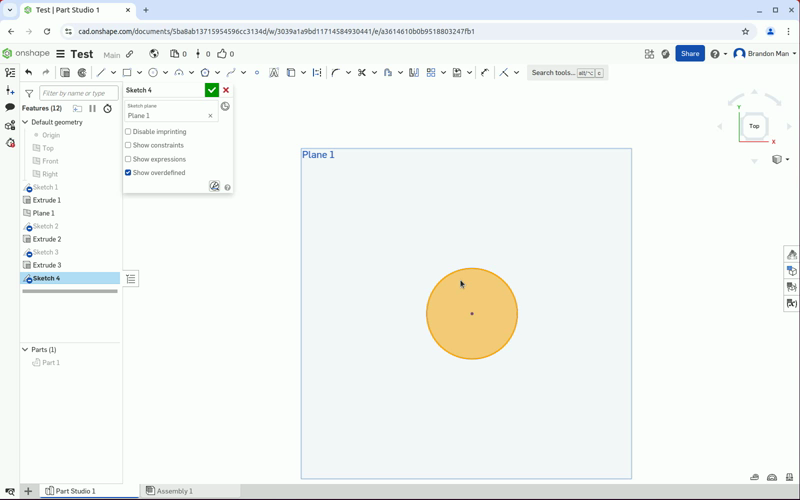
scroll(-6)
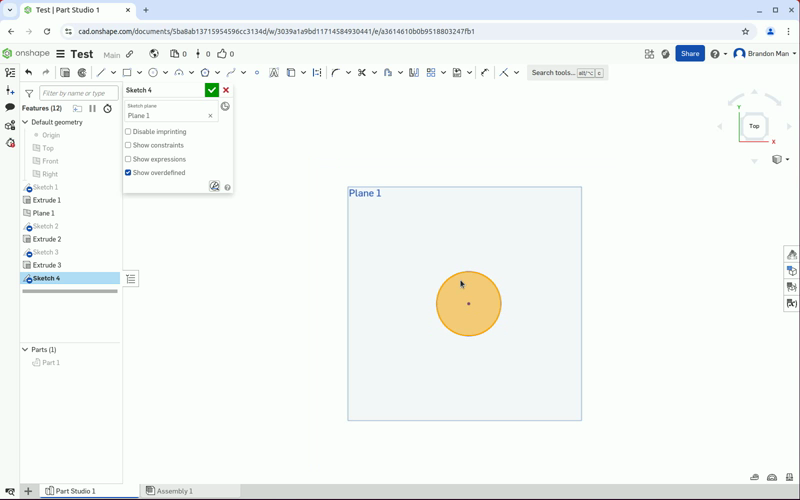
scroll(-6)
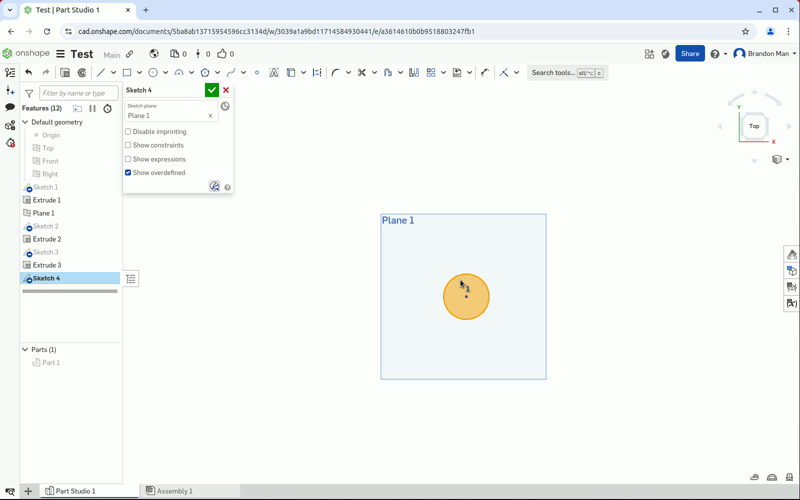
scroll(-6)
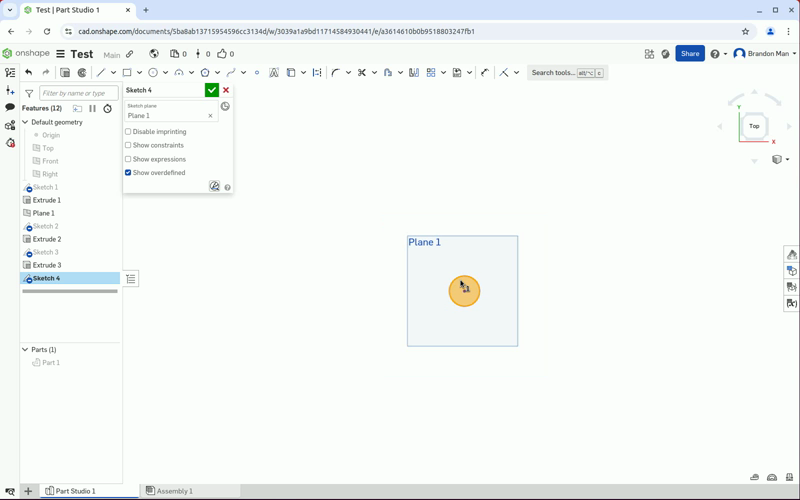
scroll(-6)
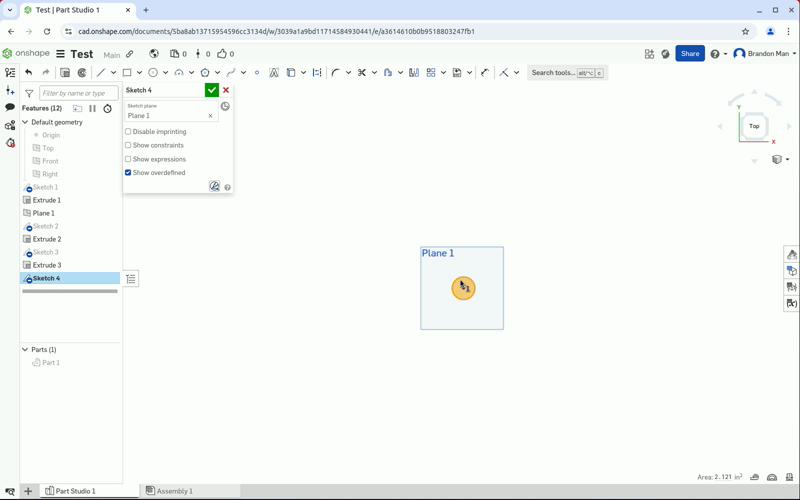
scroll(-6)
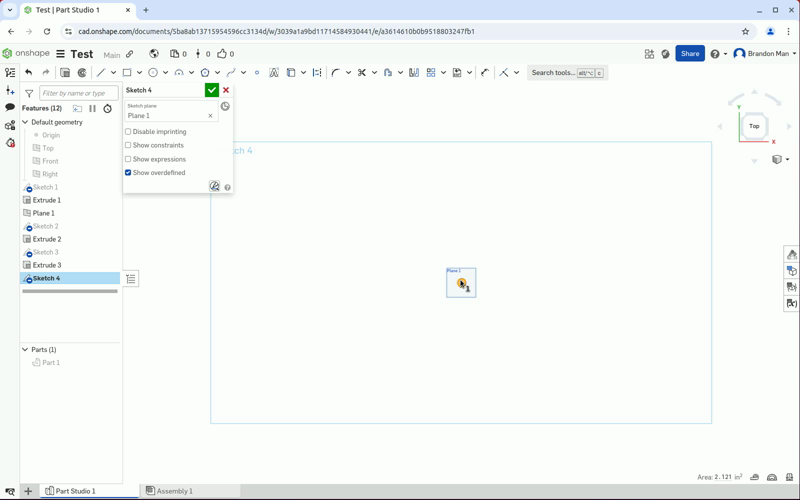
mouse_move(73, 352)
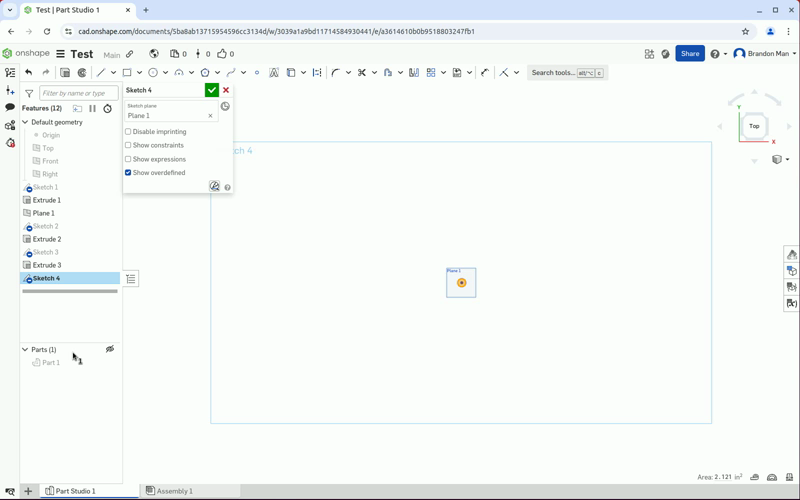
key(shift+y)
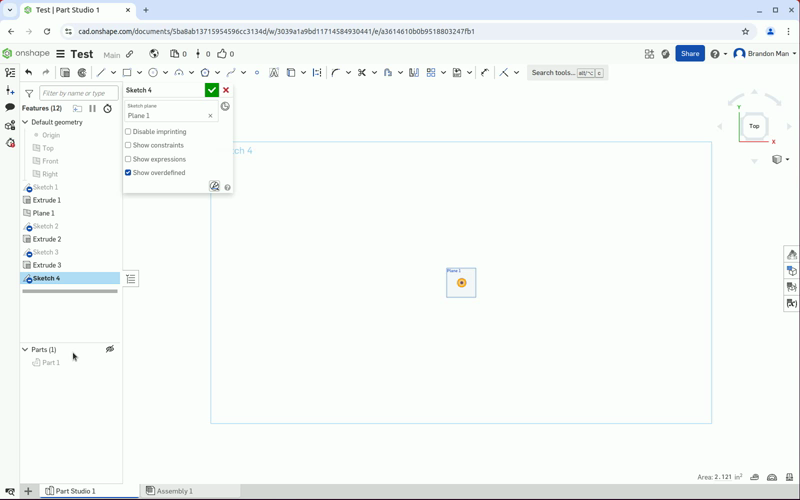
key(shift+e)
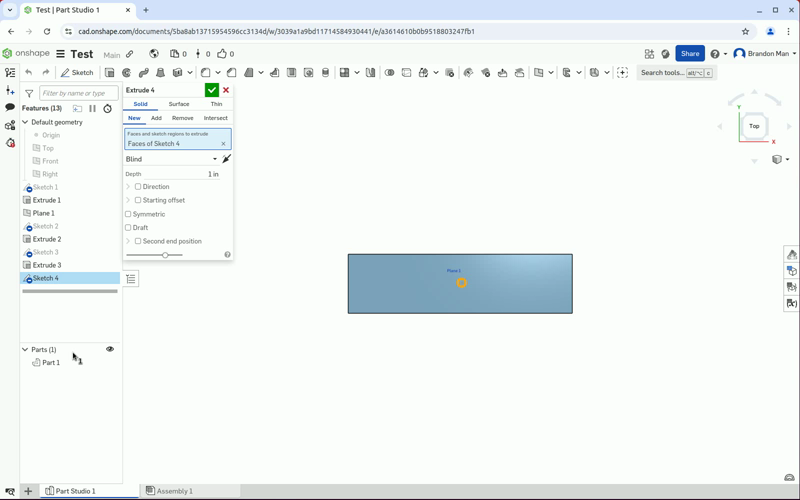
mouse_move(143, 106)
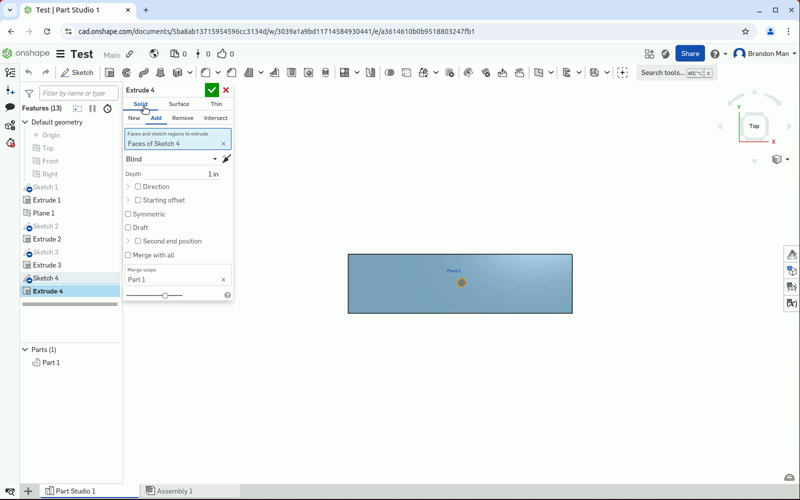
click(143, 106)
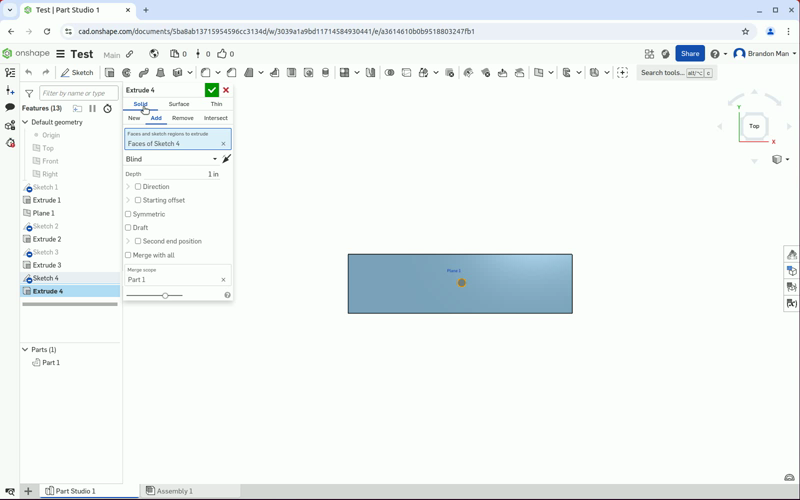
mouse_move(186, 120)
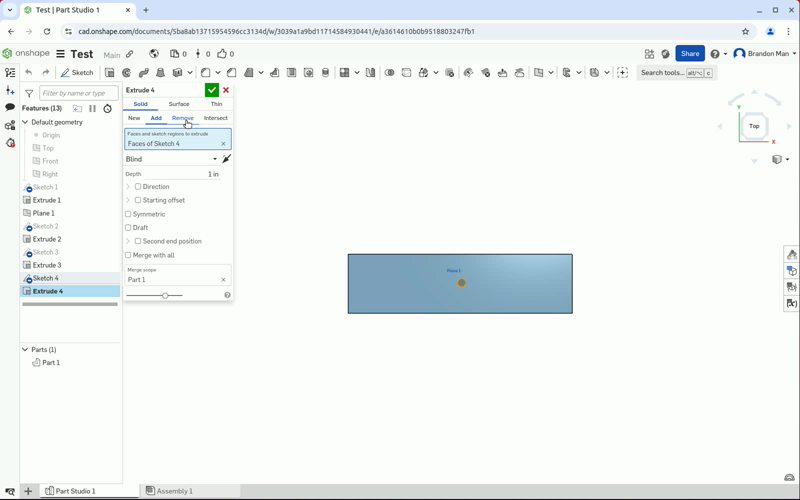
click(186, 120)
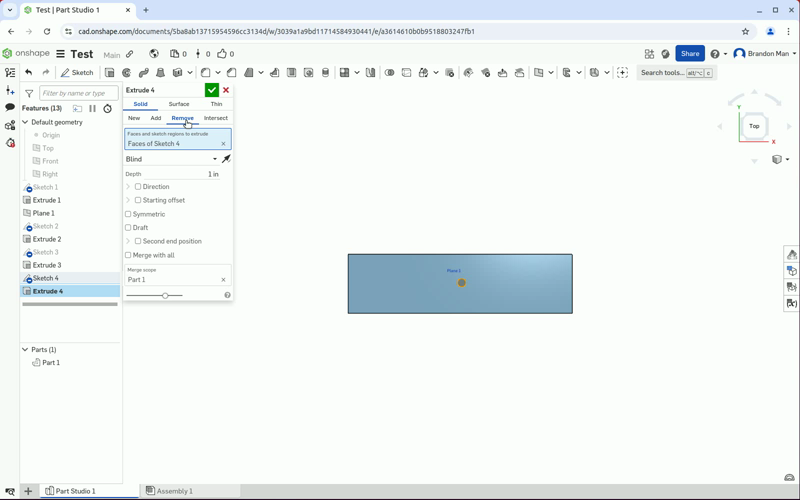
key(tab, 4)
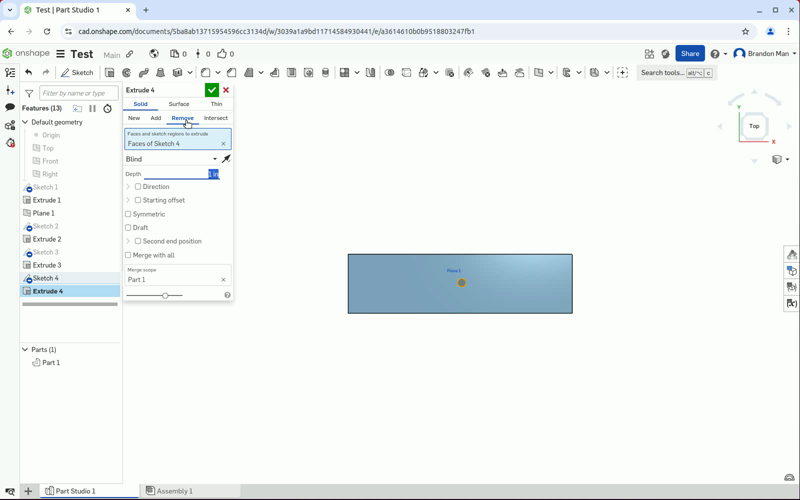
text(2.407)
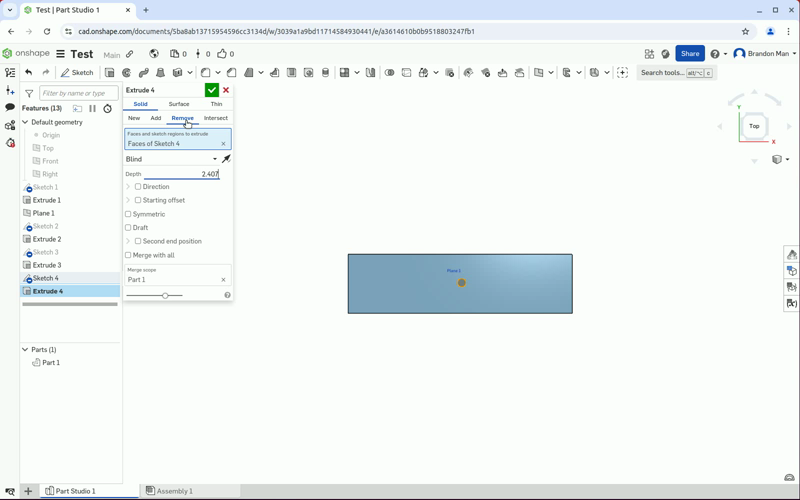
key(tab, 6)
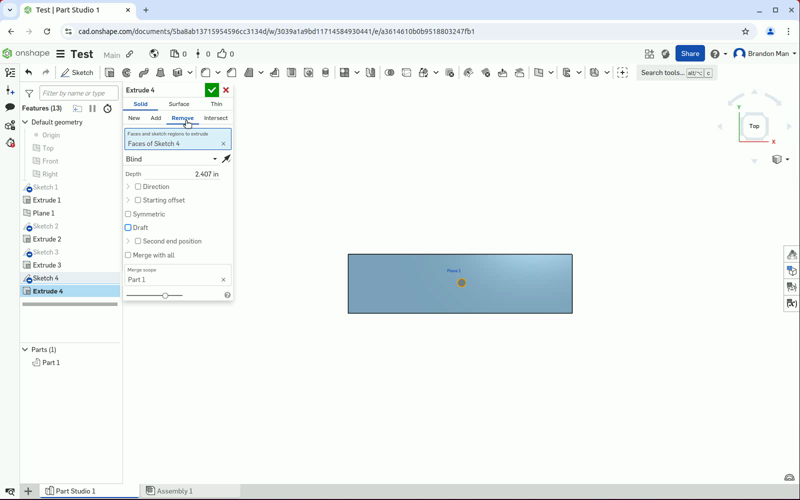
key(space)
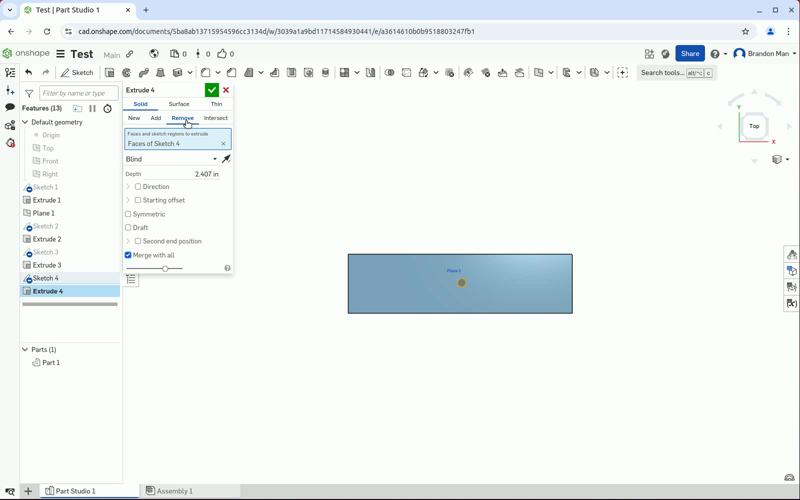
key(enter)
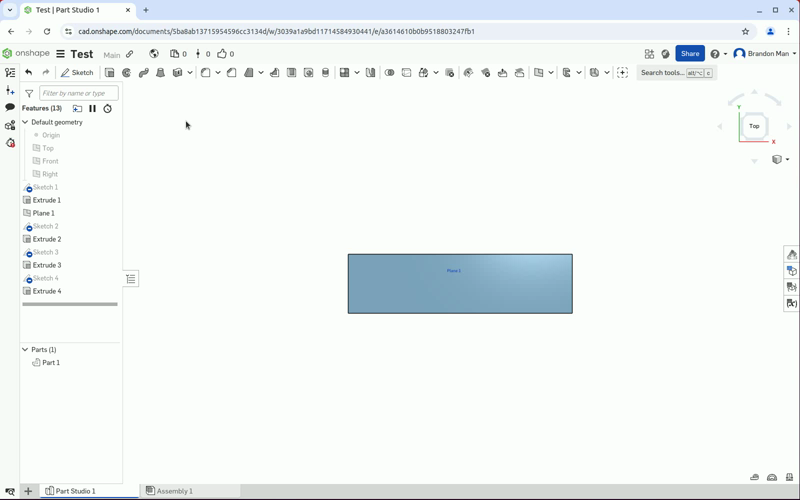
key(shift+h)
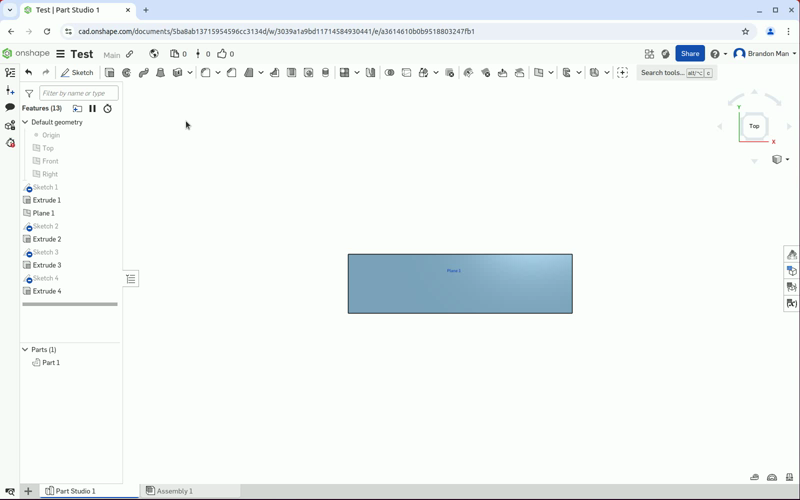
key(shift+h)
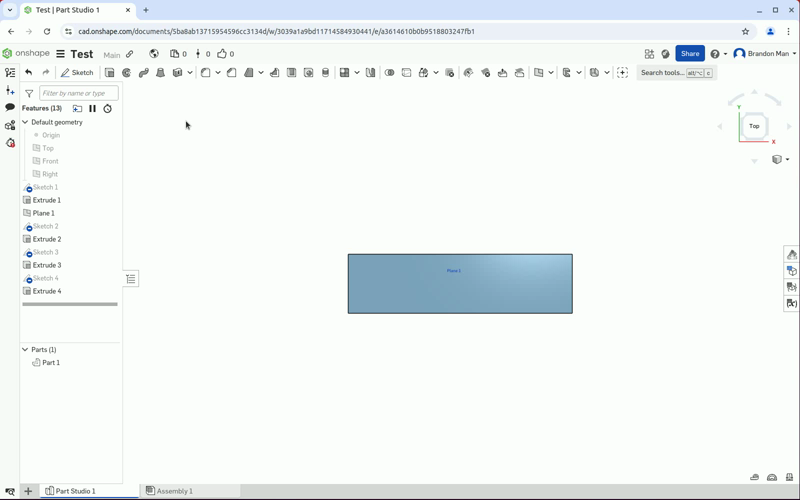
mouse_move(73, 189)
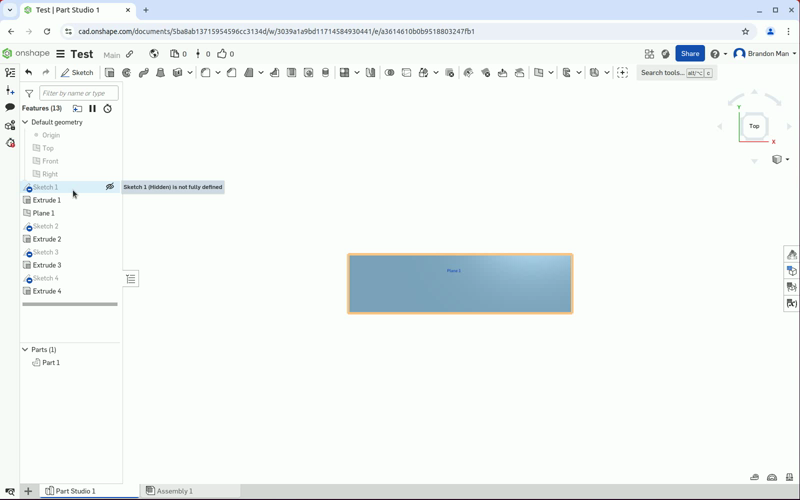
click(73, 189)
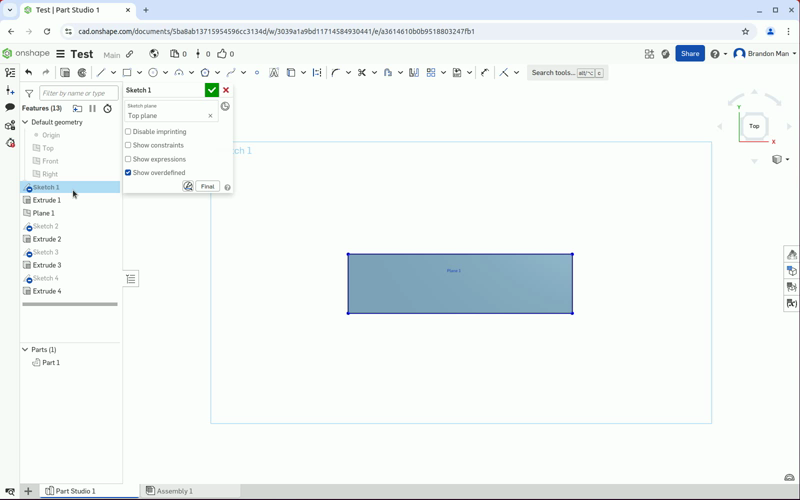
mouse_move(229, 92)
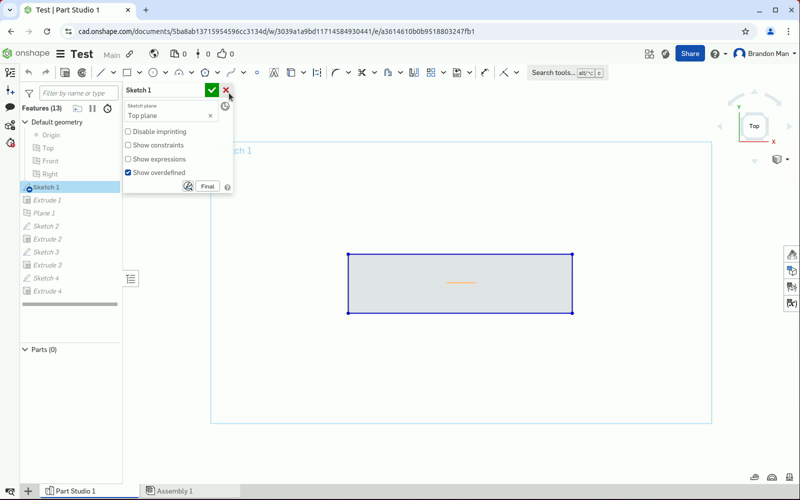
click(229, 92)
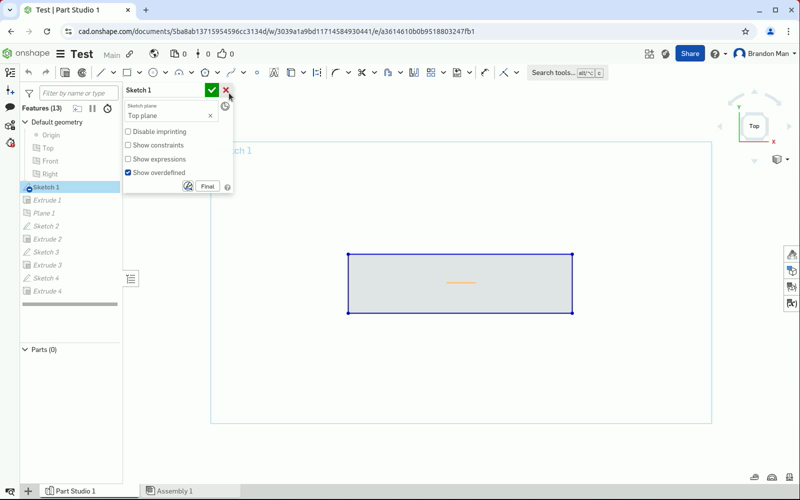
key(shift+s)
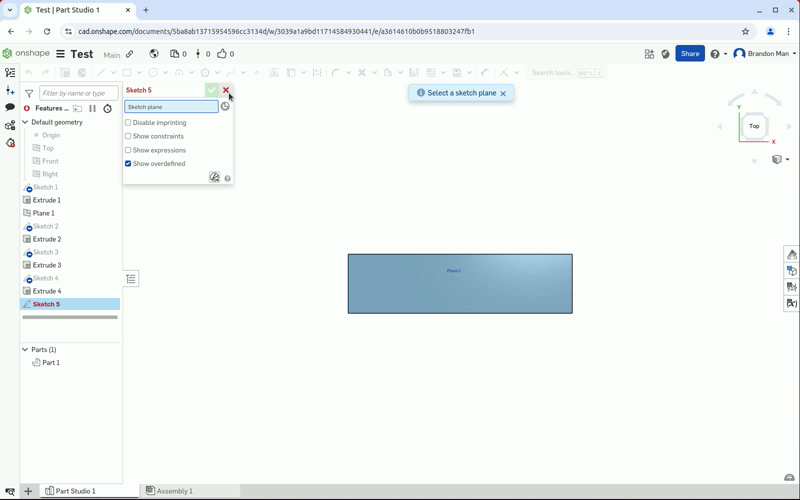
mouse_move(73, 215)
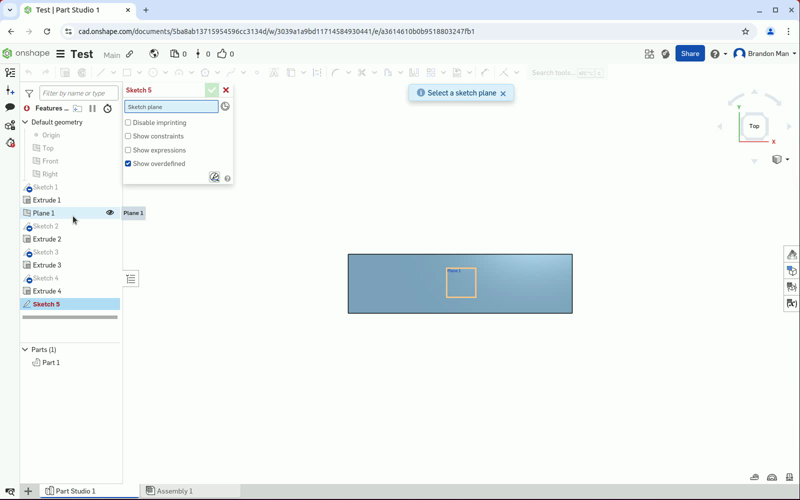
click(73, 215)
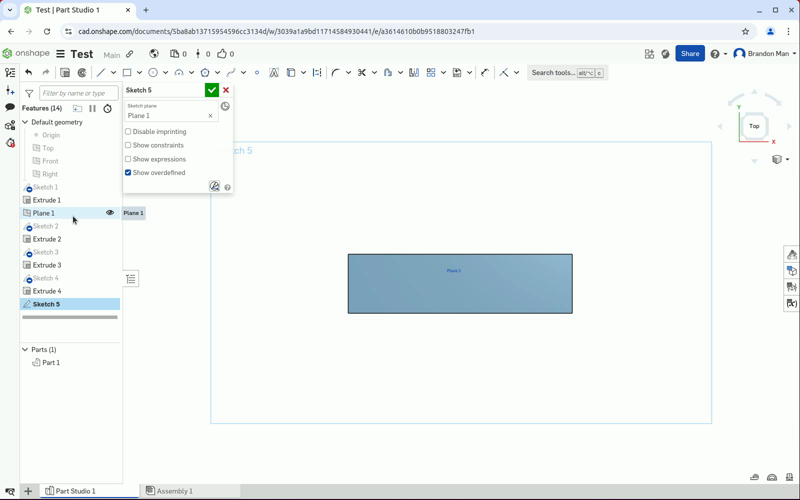
mouse_move(73, 352)
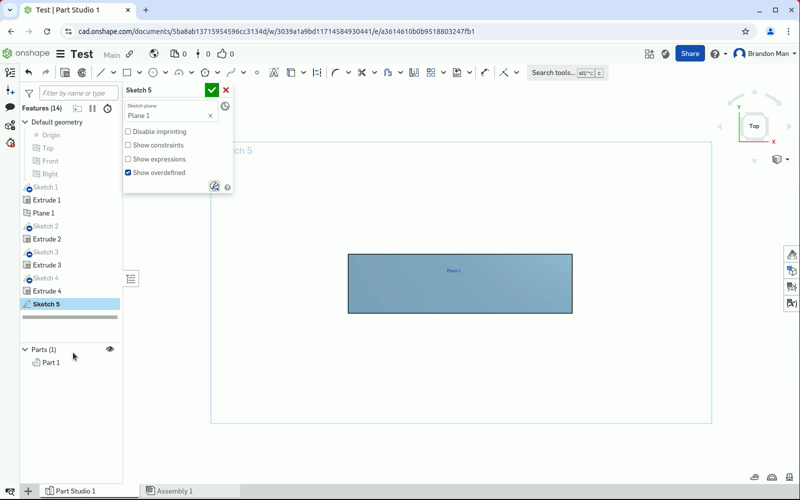
key(y)
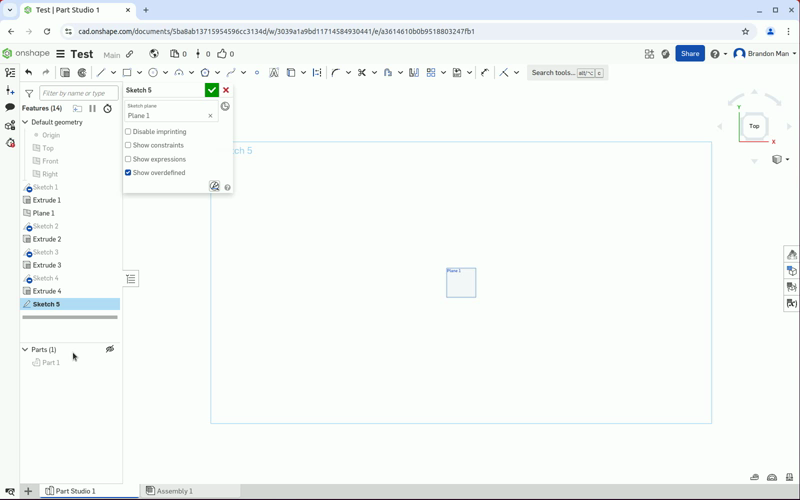
key(c)
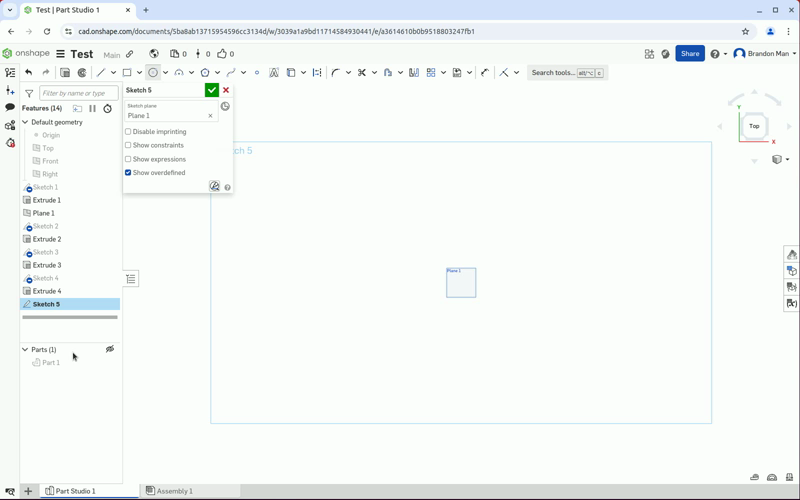
key_down(shift)
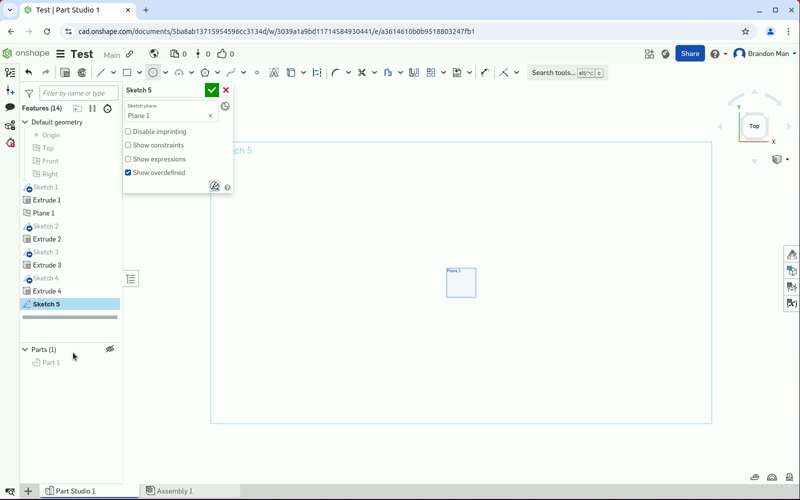
mouse_move(407, 282)
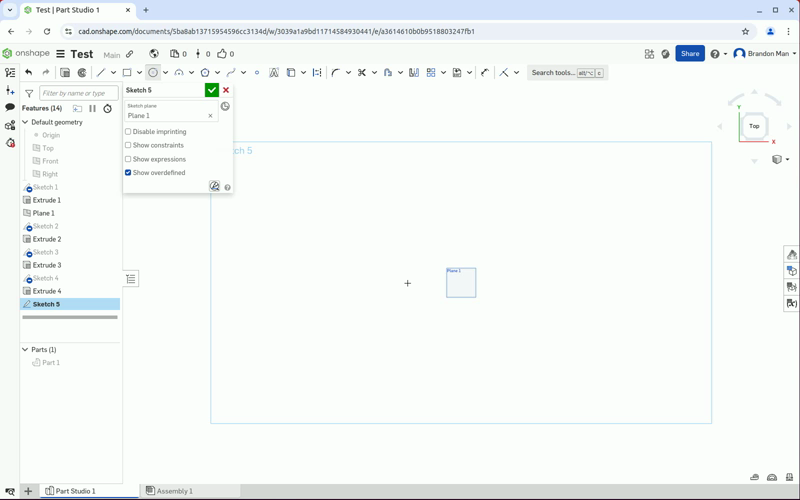
click(407, 282)
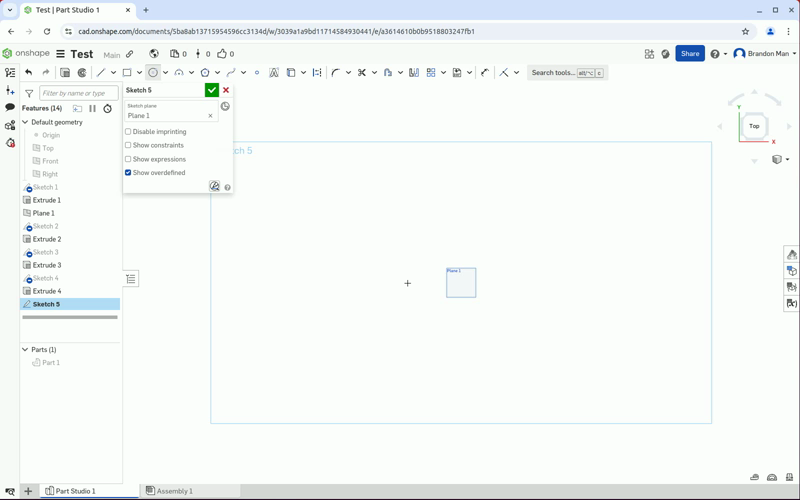
key_up(shift)
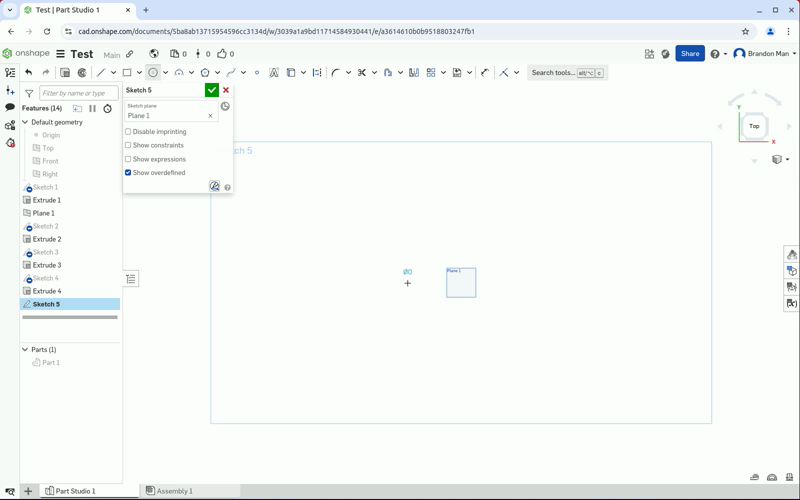
mouse_move(411, 282)
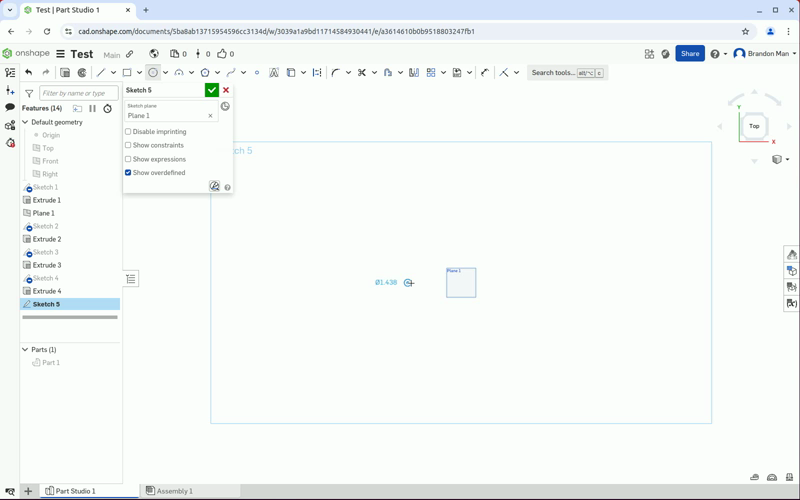
click(411, 282)
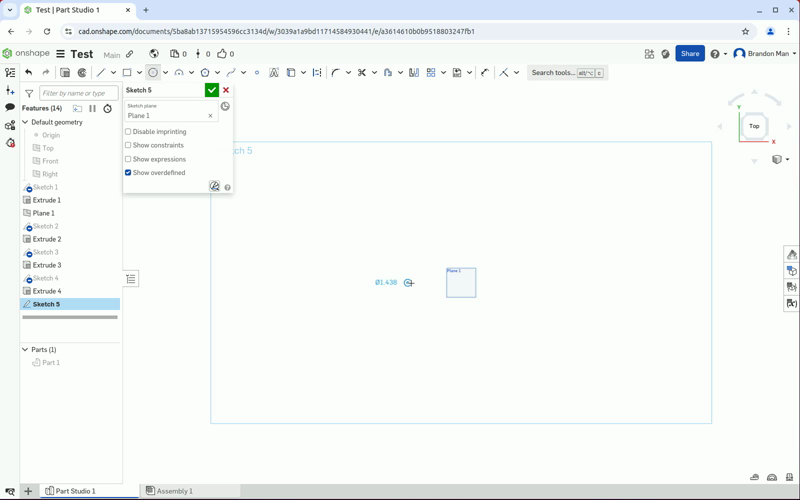
key(esc)
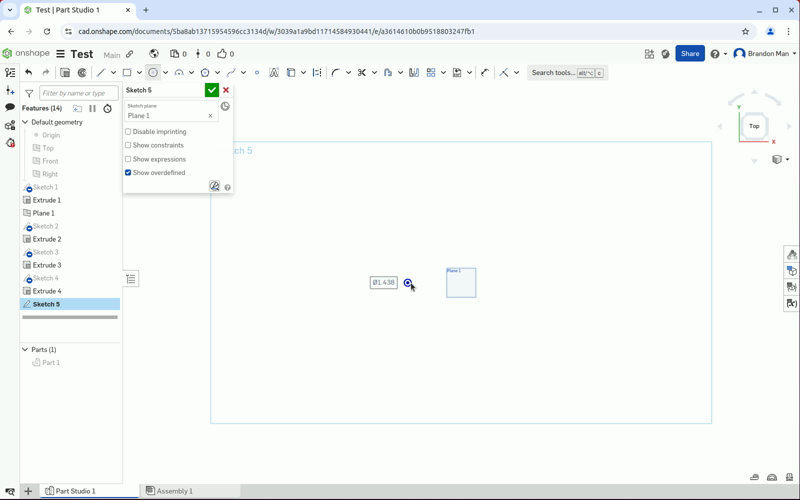
mouse_move(410, 282)
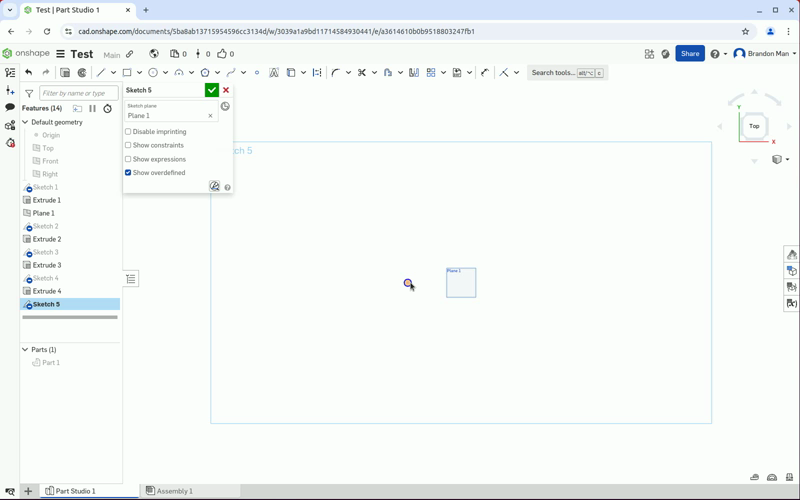
scroll(6)
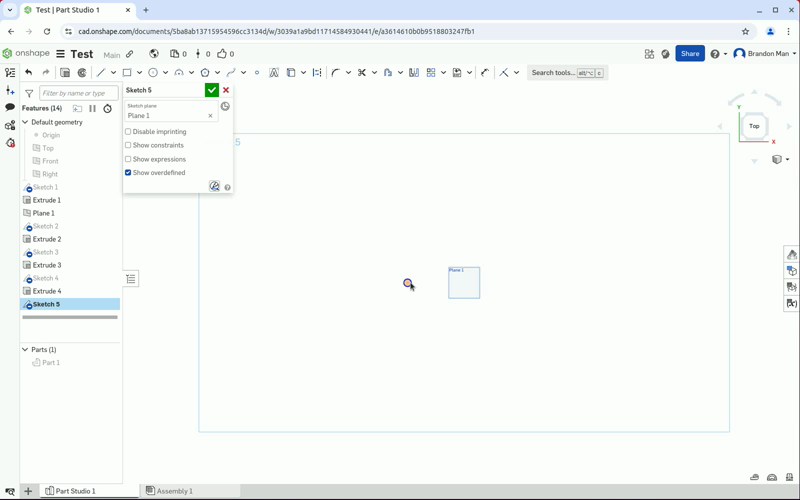
scroll(6)
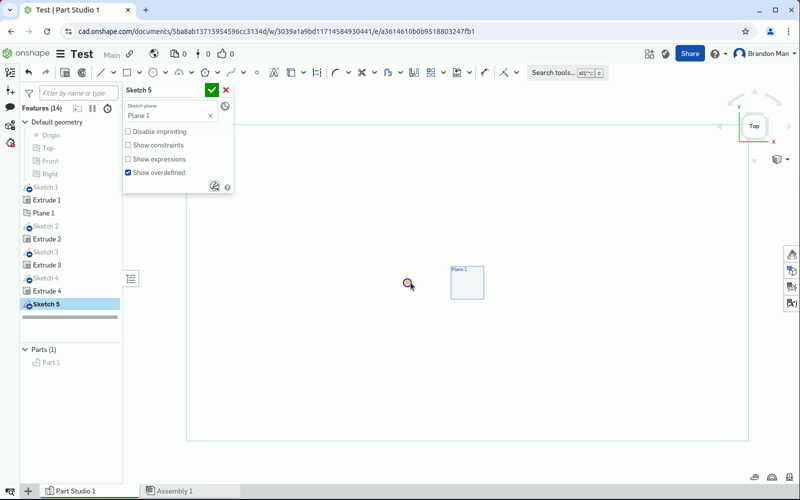
scroll(6)
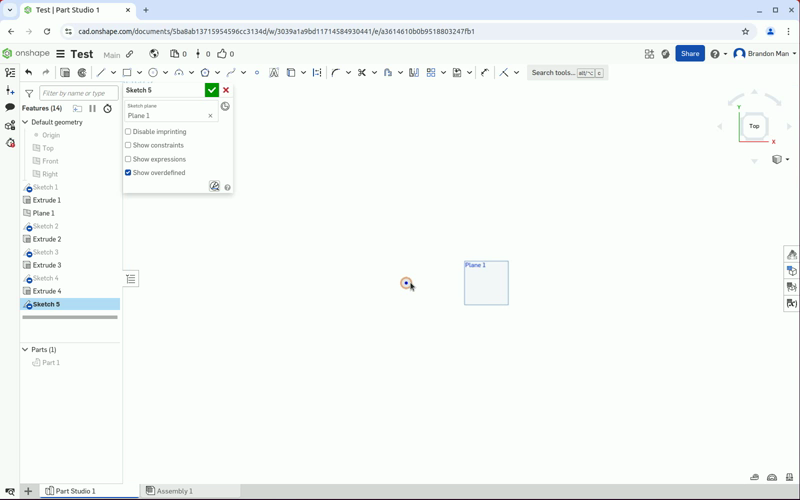
scroll(6)
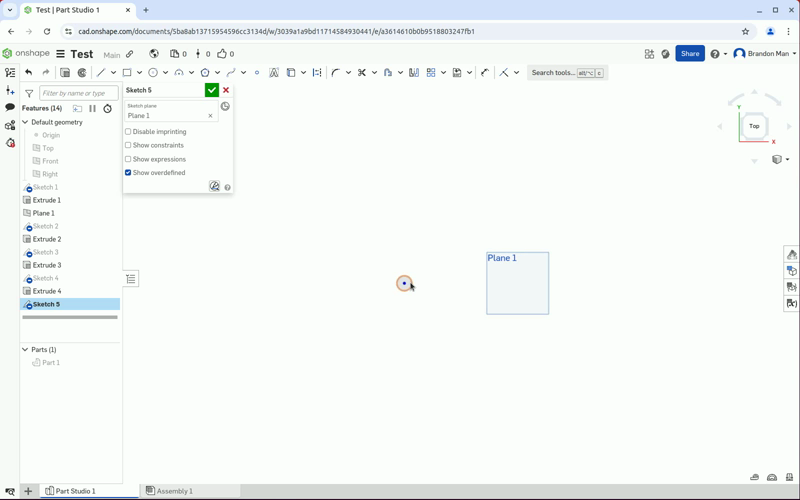
scroll(6)
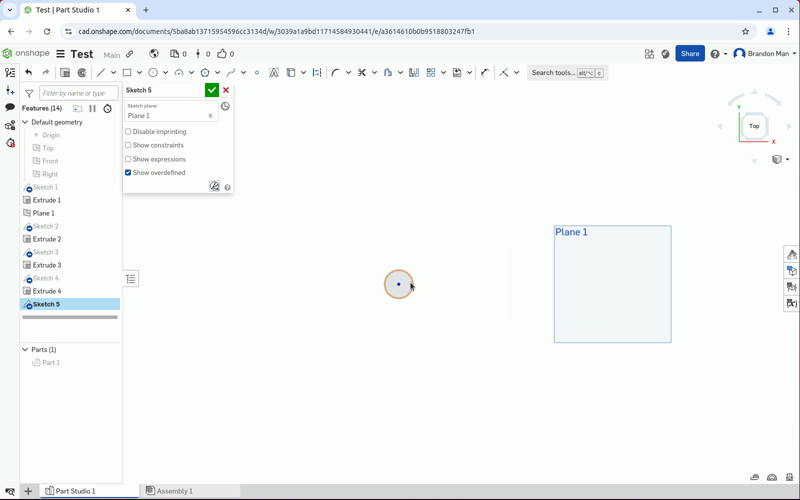
scroll(6)
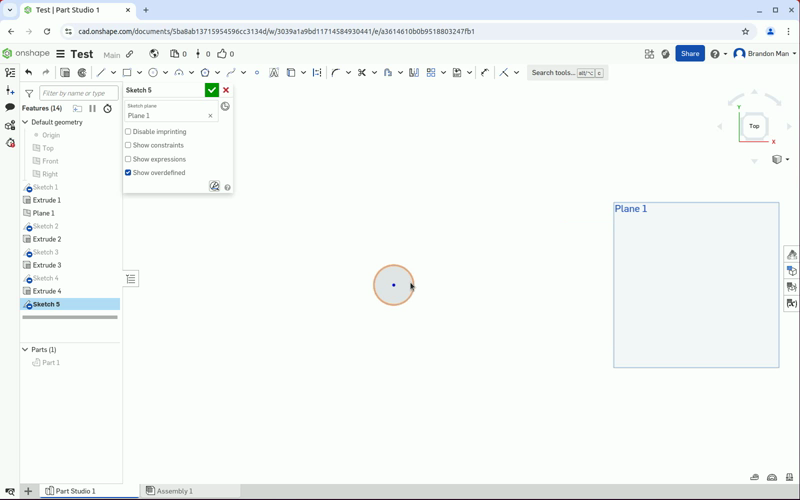
scroll(6)
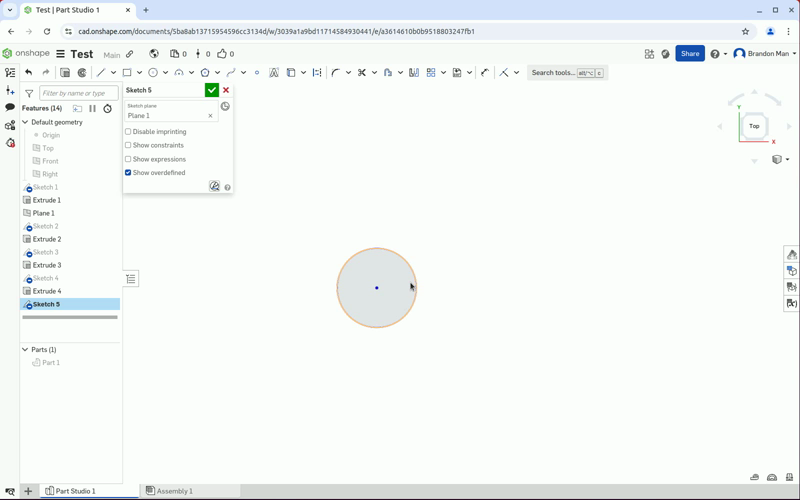
click(410, 282)
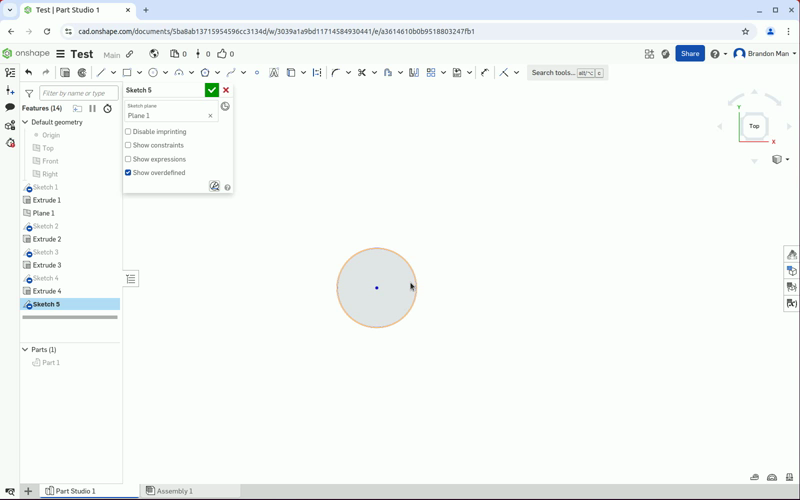
scroll(-6)
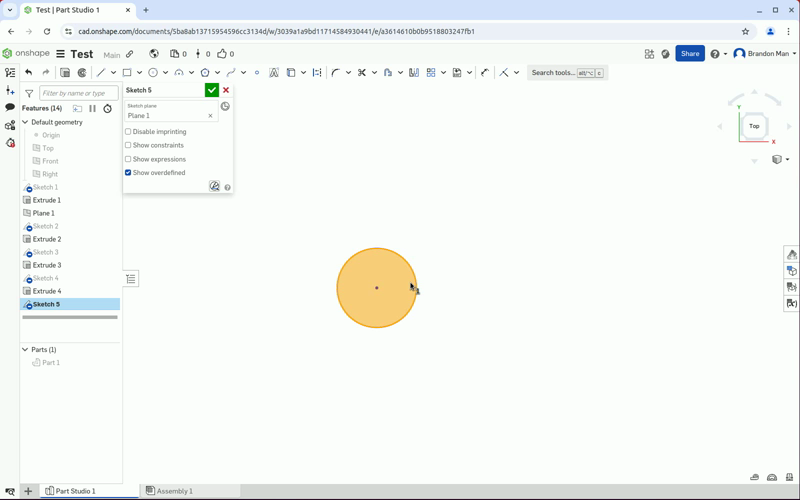
scroll(-6)
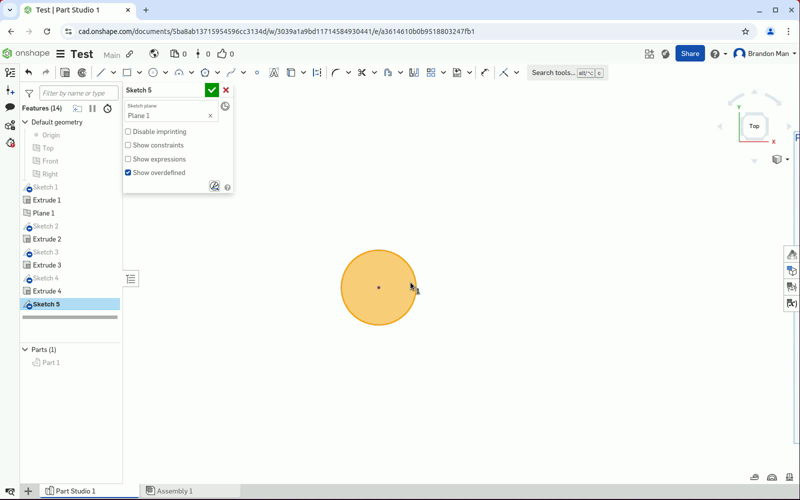
scroll(-6)
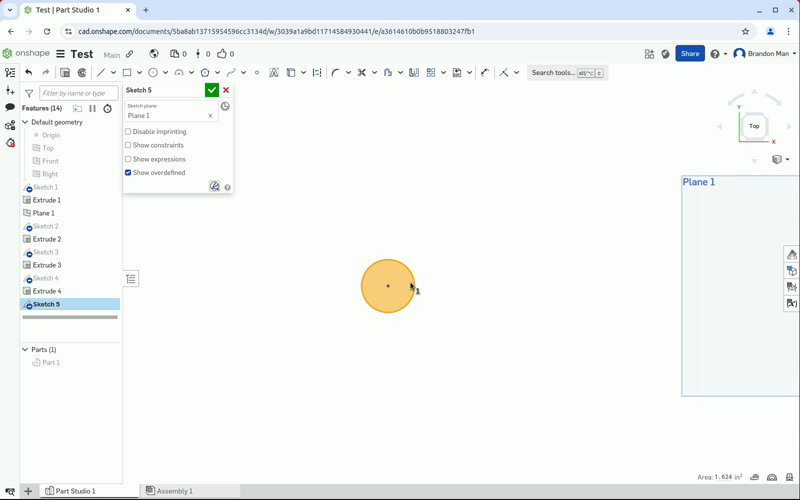
scroll(-6)
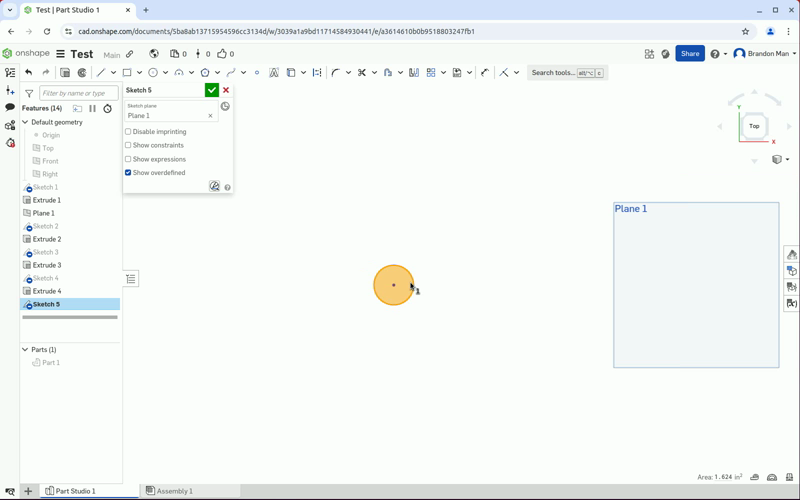
scroll(-6)
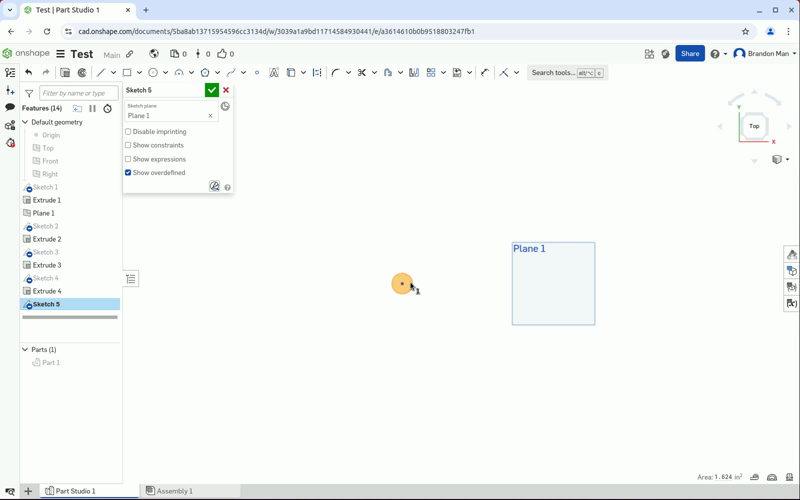
scroll(-6)
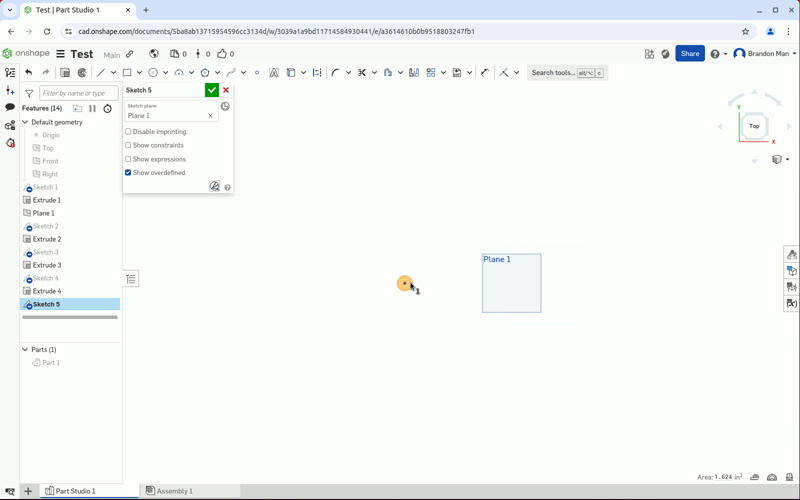
scroll(-6)
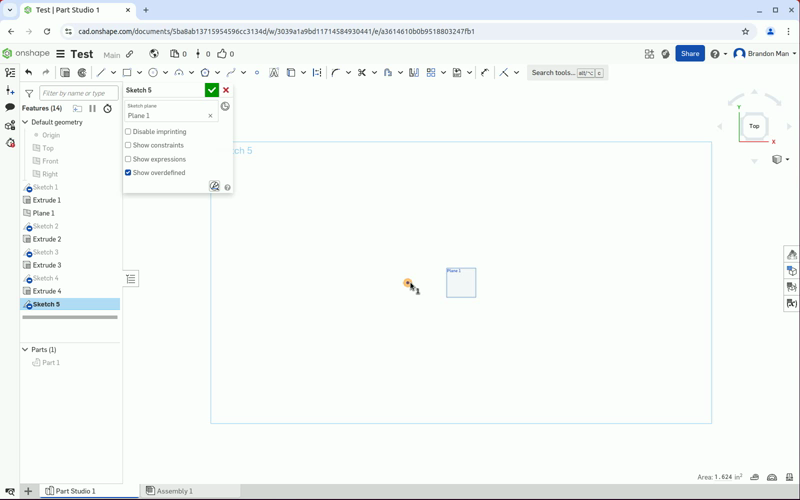
mouse_move(73, 352)
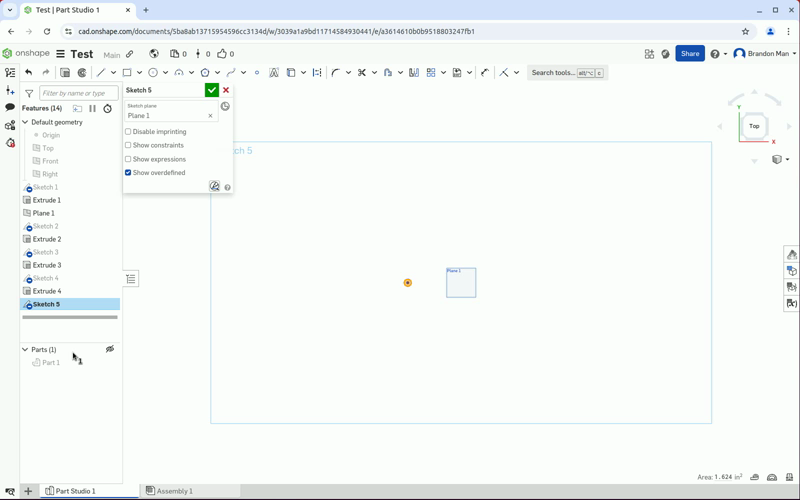
key(shift+y)
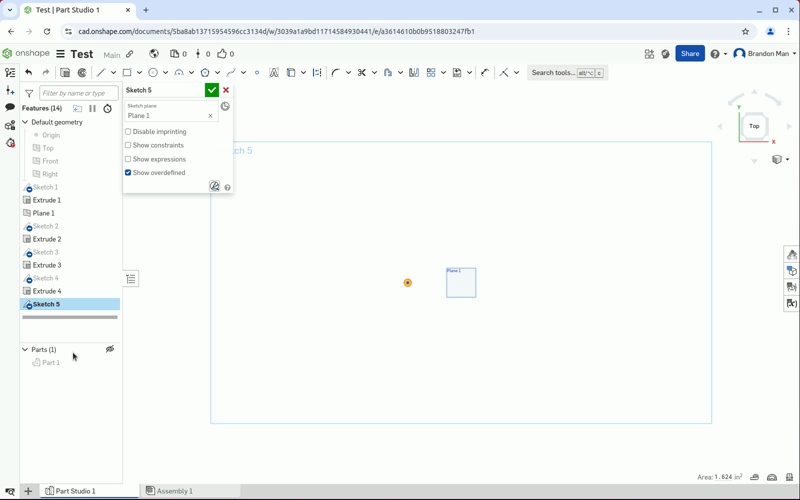
key(shift+e)
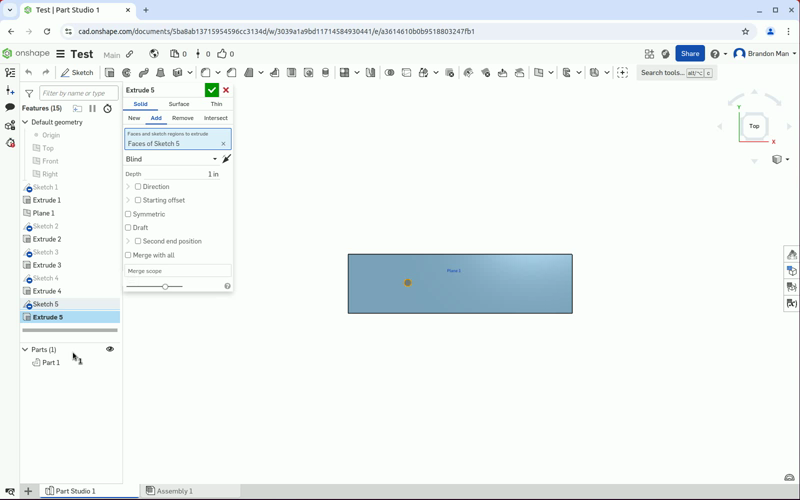
mouse_move(143, 106)
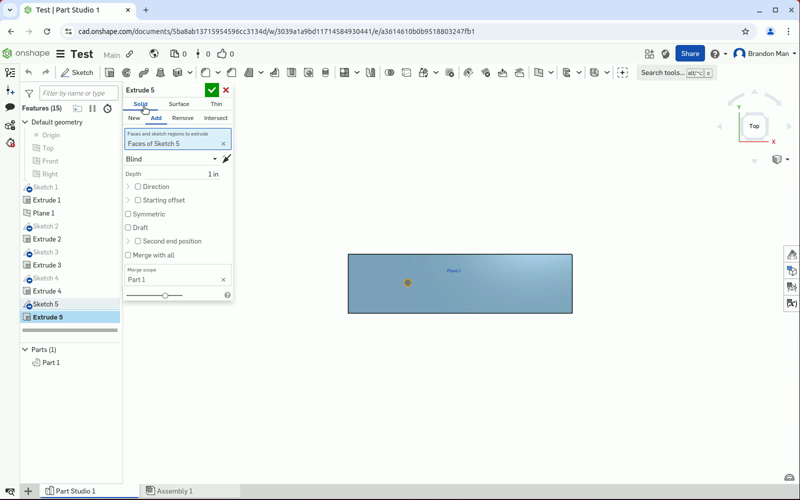
click(143, 106)
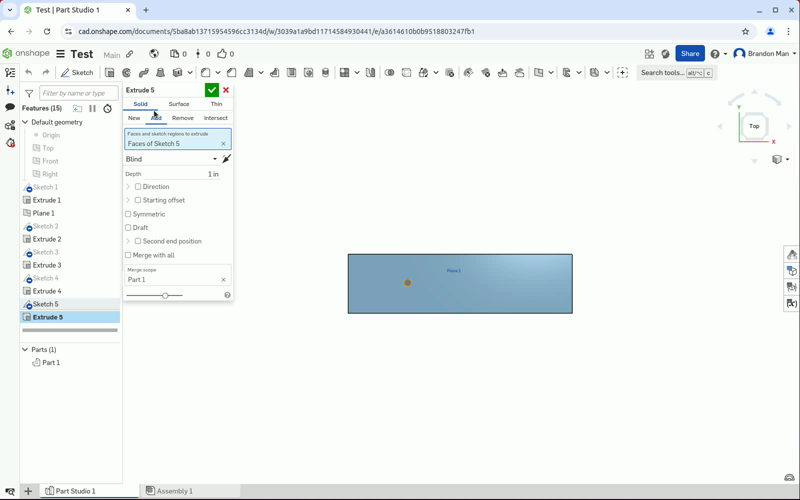
mouse_move(186, 120)
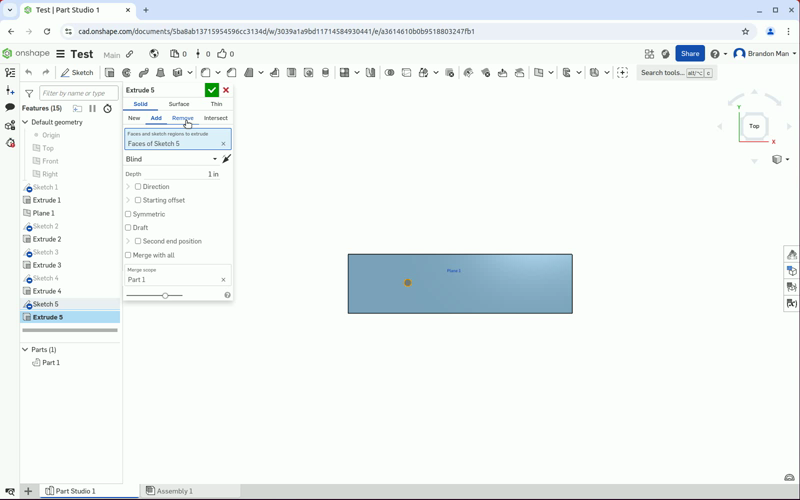
click(186, 120)
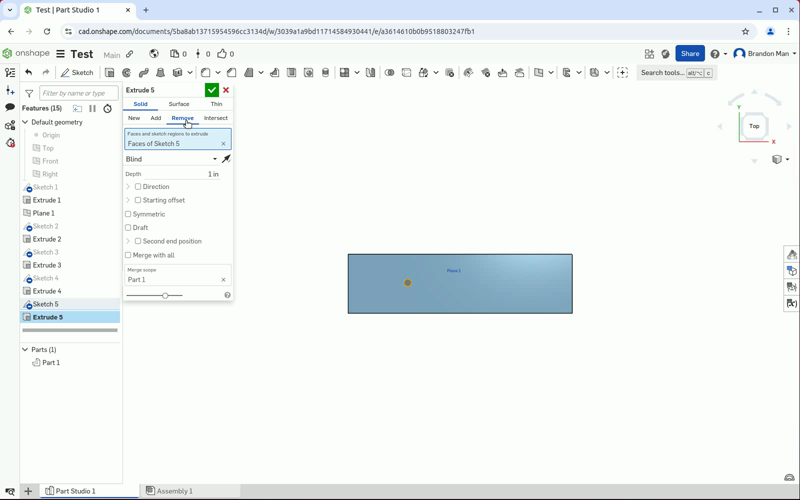
key(tab, 4)
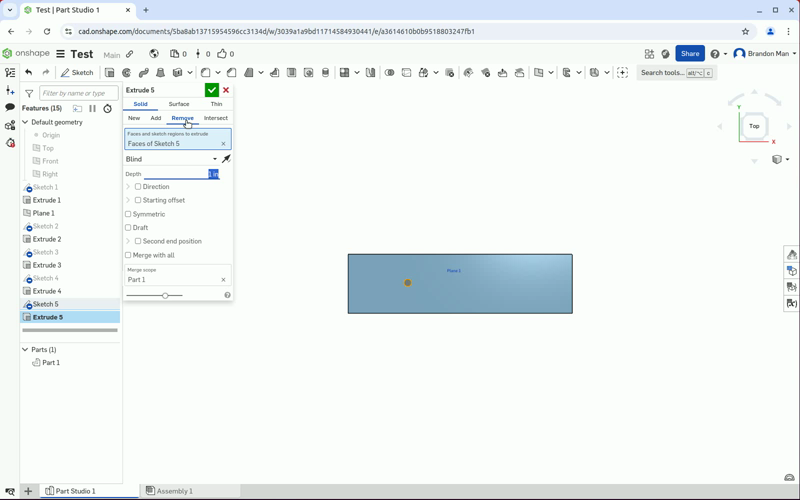
text(2.407)
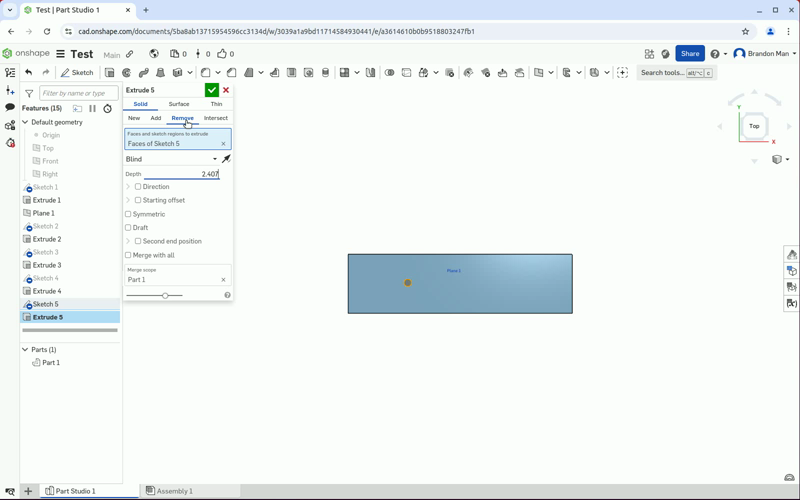
key(tab, 6)
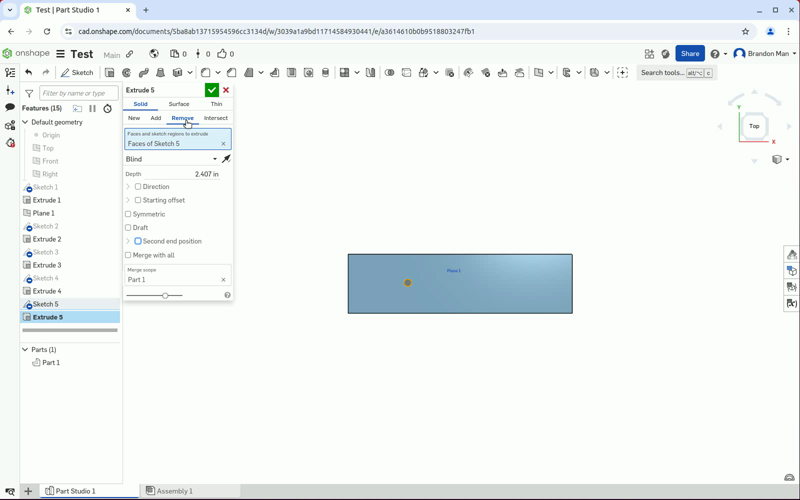
key(space)
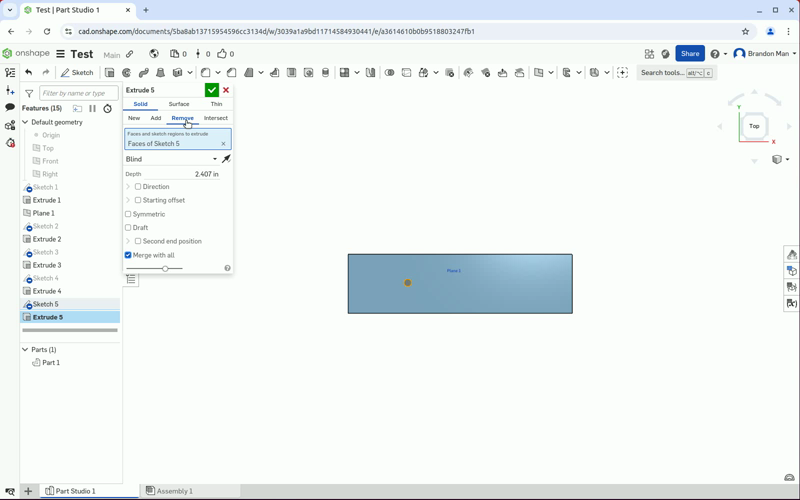
key(enter)
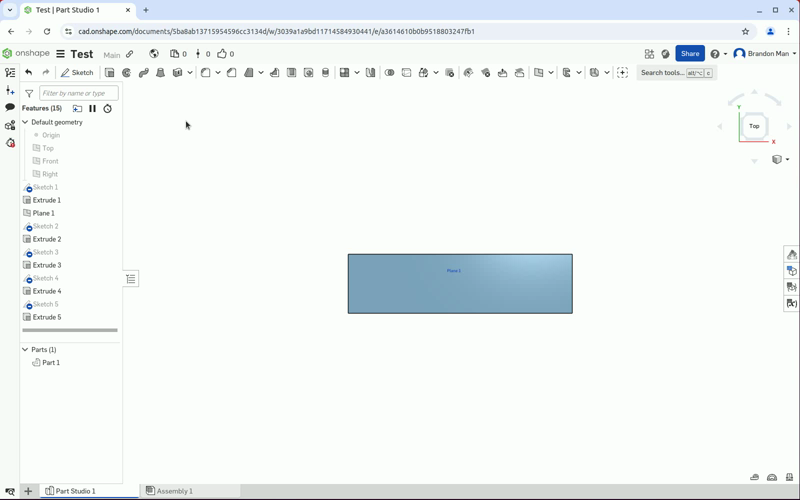
key(shift+h)
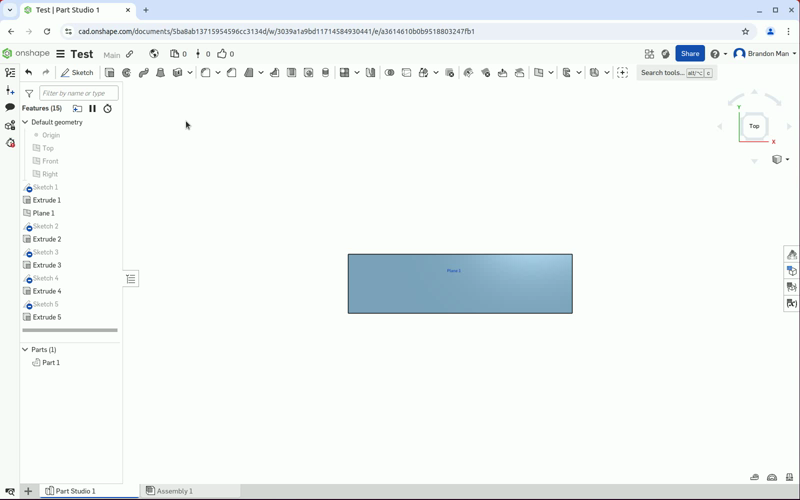
key(shift+h)
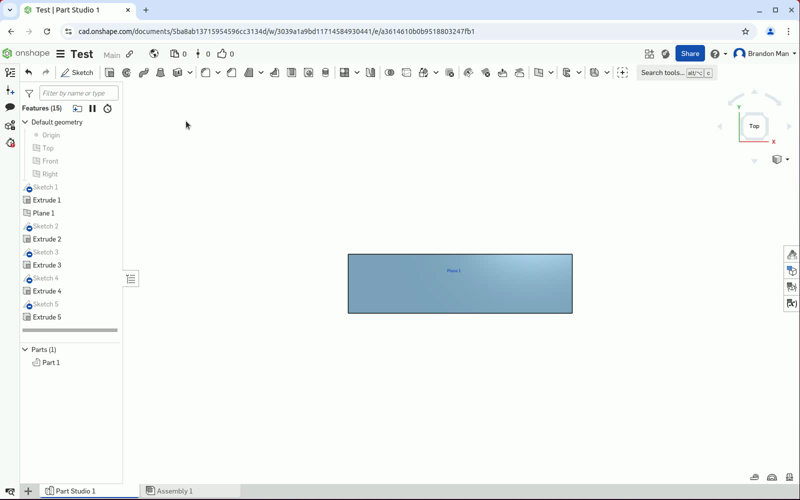
mouse_move(73, 189)
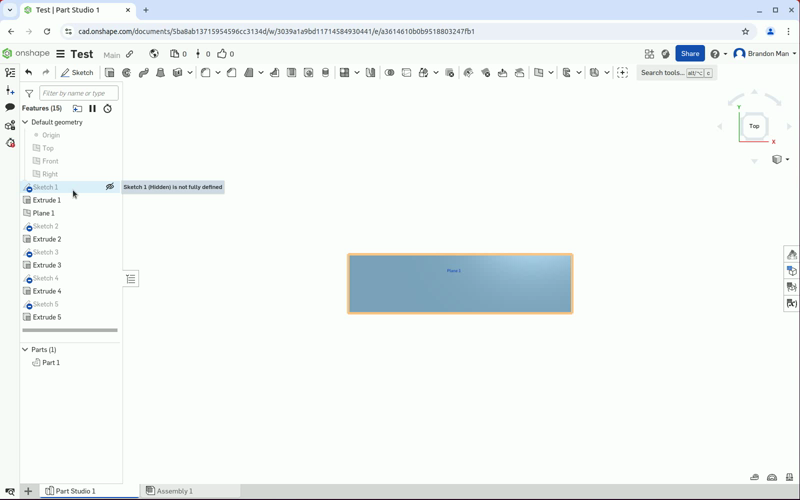
click(73, 189)
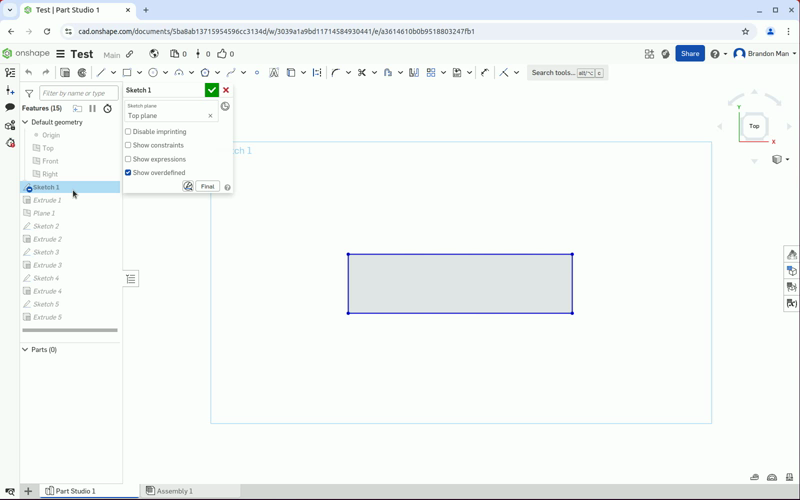
mouse_move(229, 92)
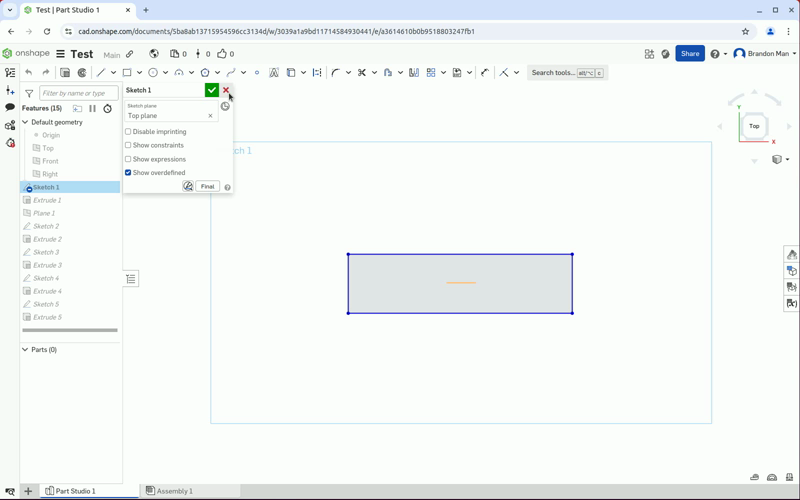
click(229, 92)
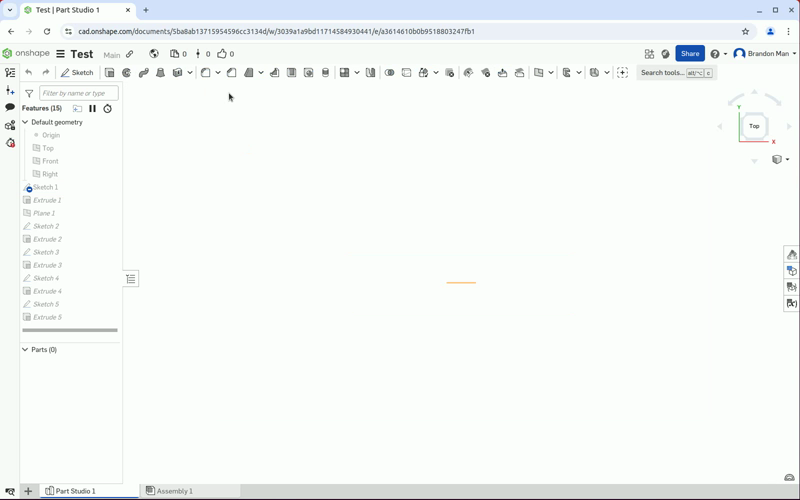
key(shift+s)
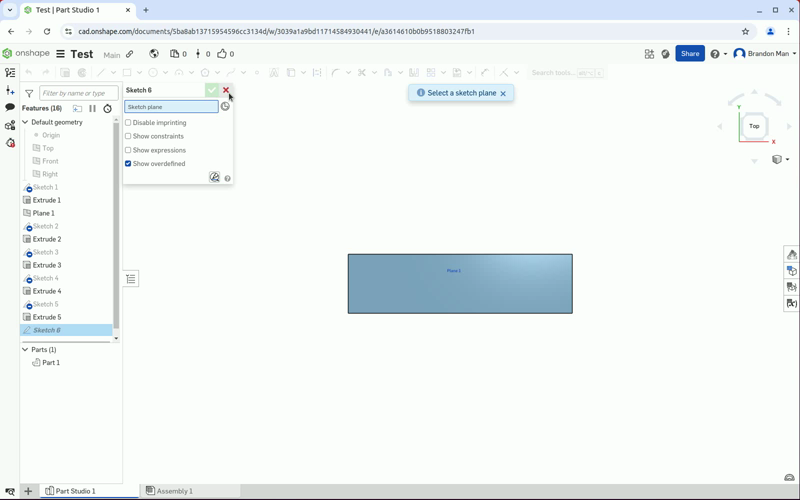
mouse_move(69, 215)
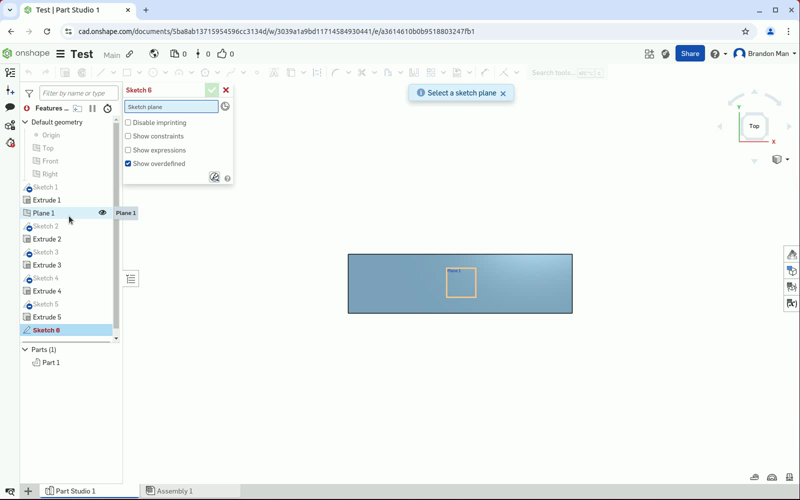
click(69, 215)
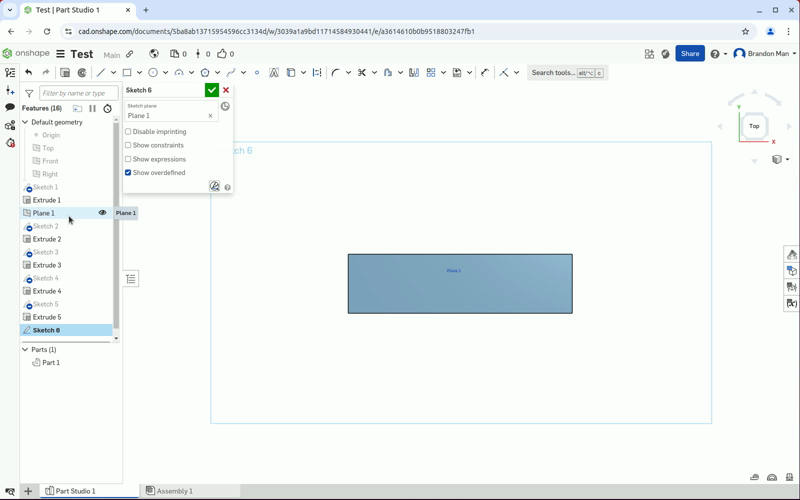
mouse_move(73, 352)
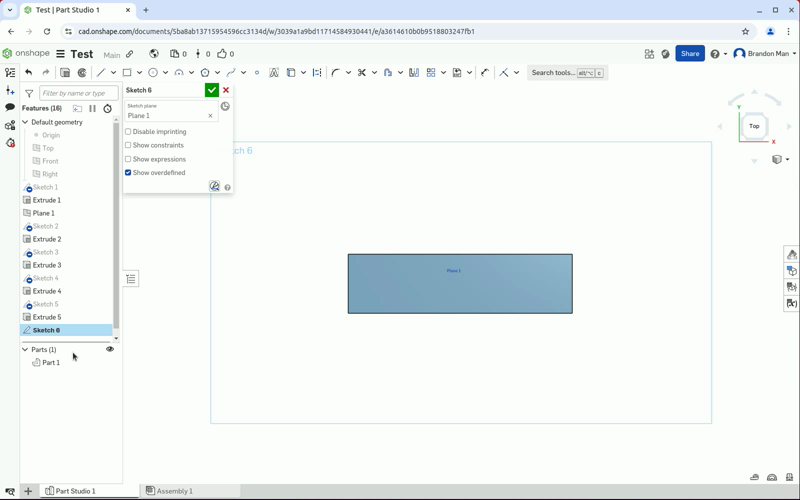
key(y)
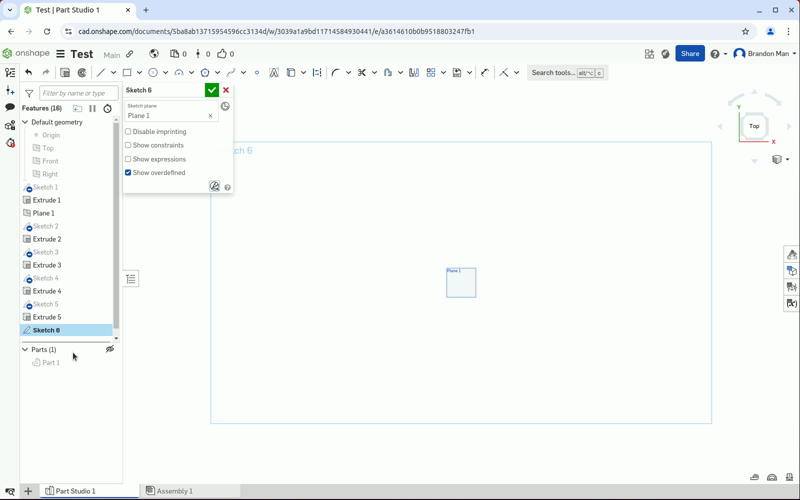
key(c)
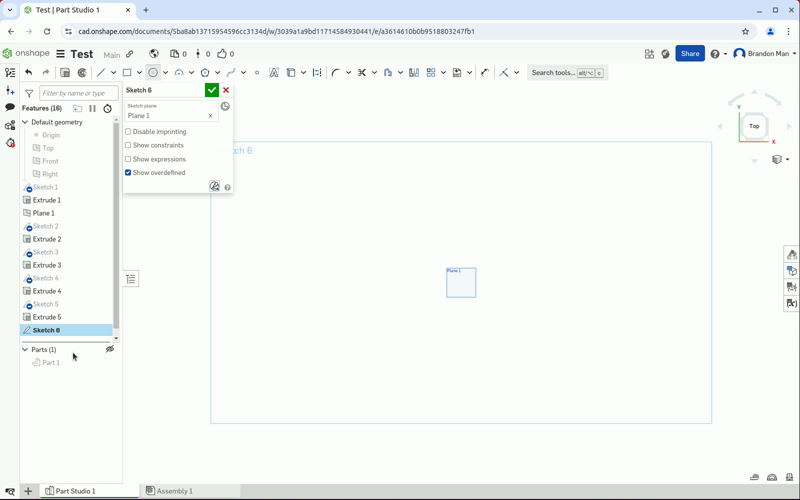
key_down(shift)
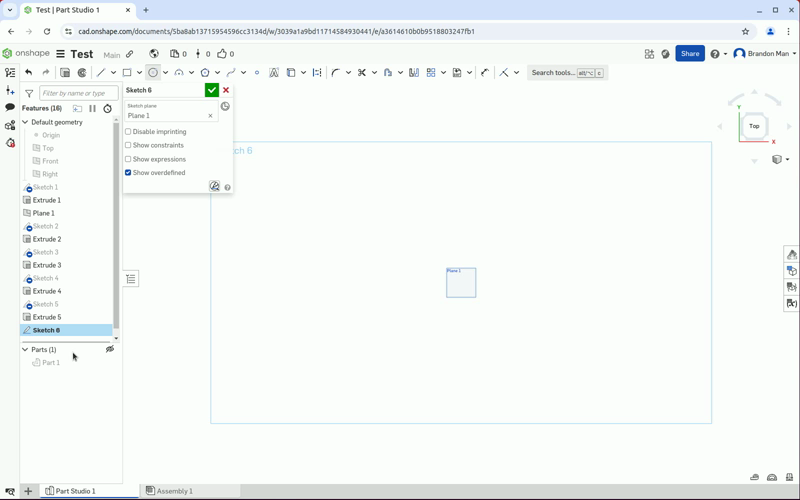
mouse_move(370, 282)
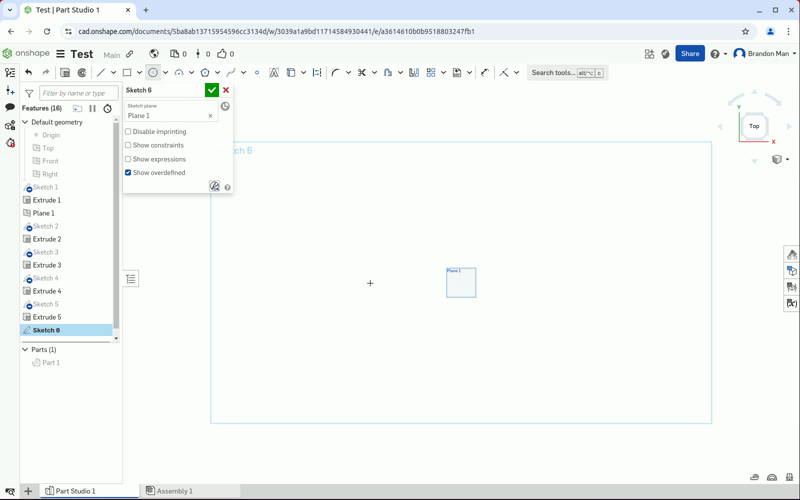
click(370, 282)
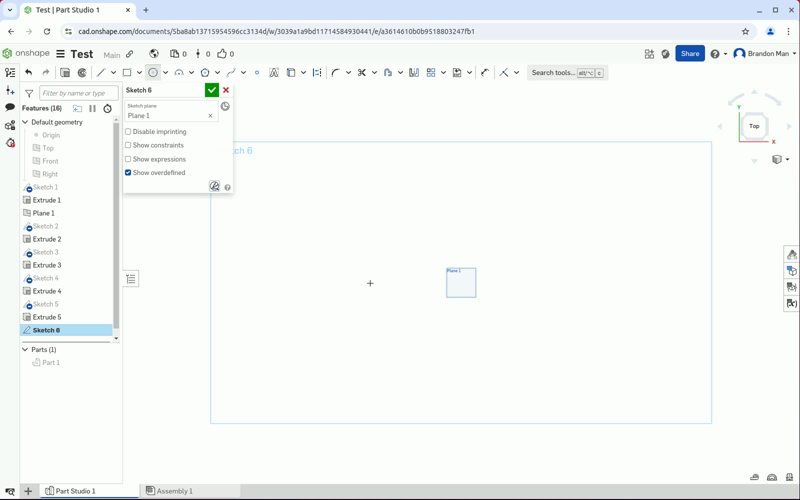
key_up(shift)
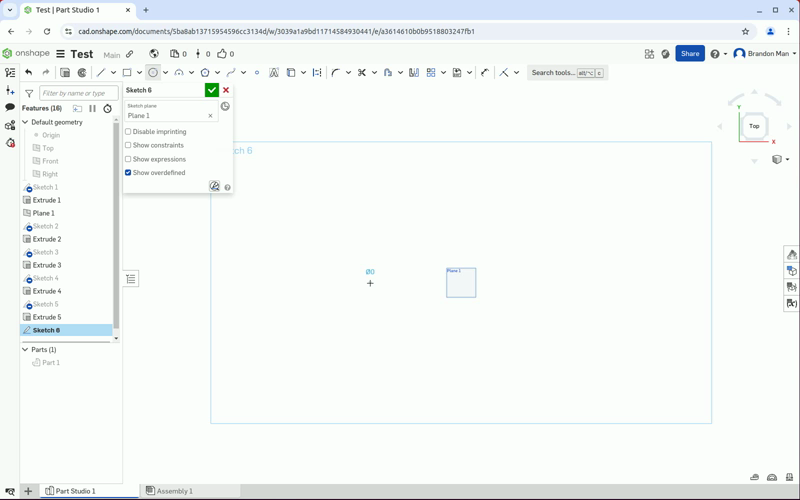
mouse_move(374, 282)
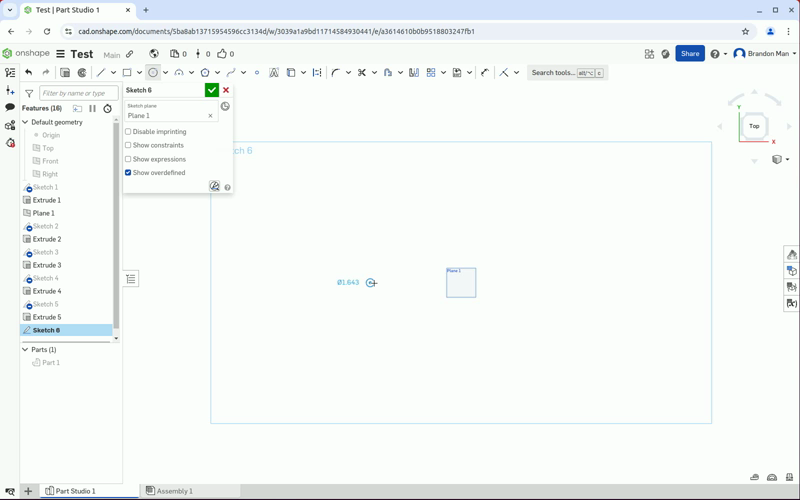
click(374, 282)
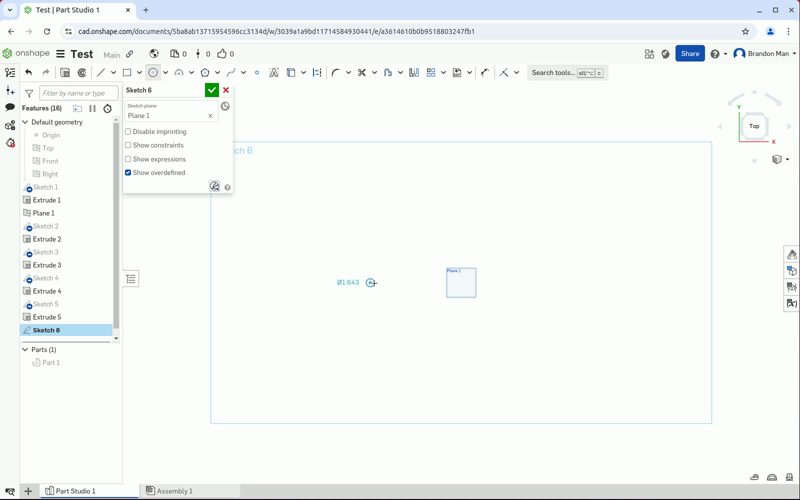
key(esc)
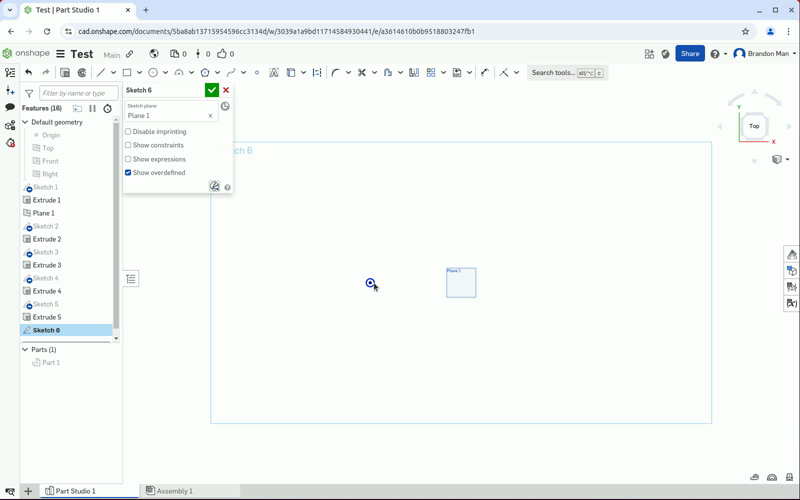
mouse_move(369, 285)
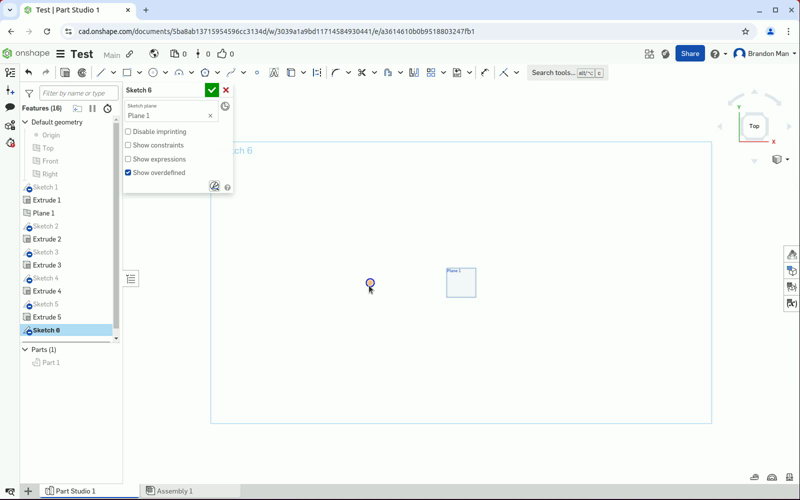
scroll(6)
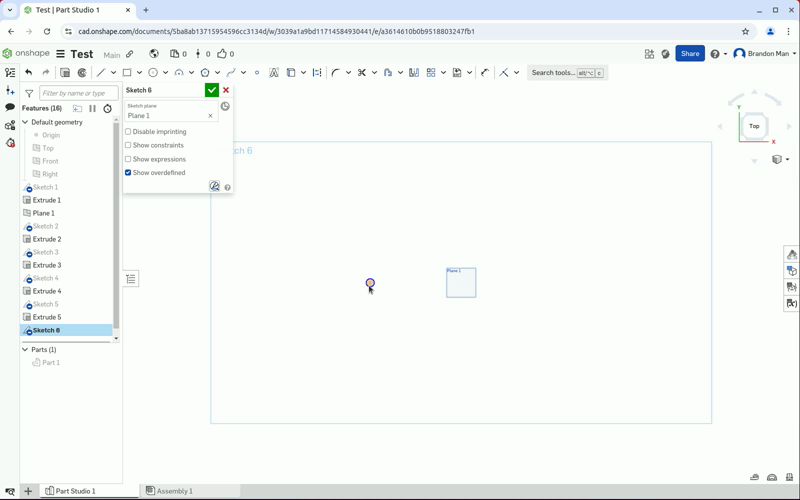
scroll(6)
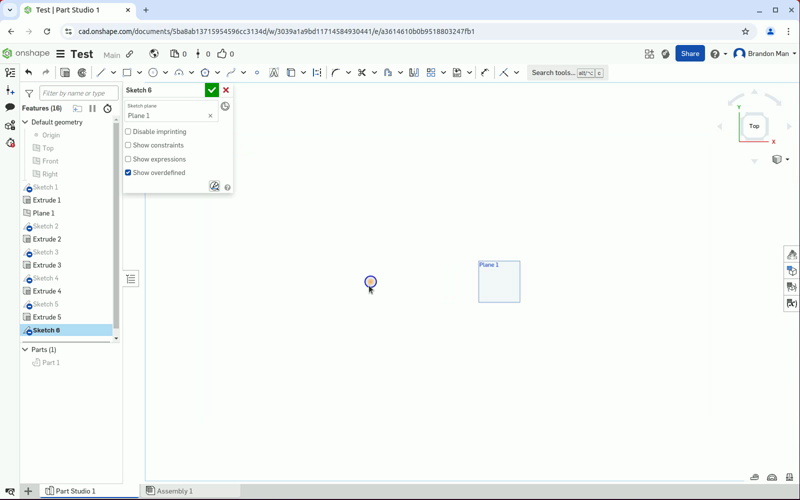
scroll(6)
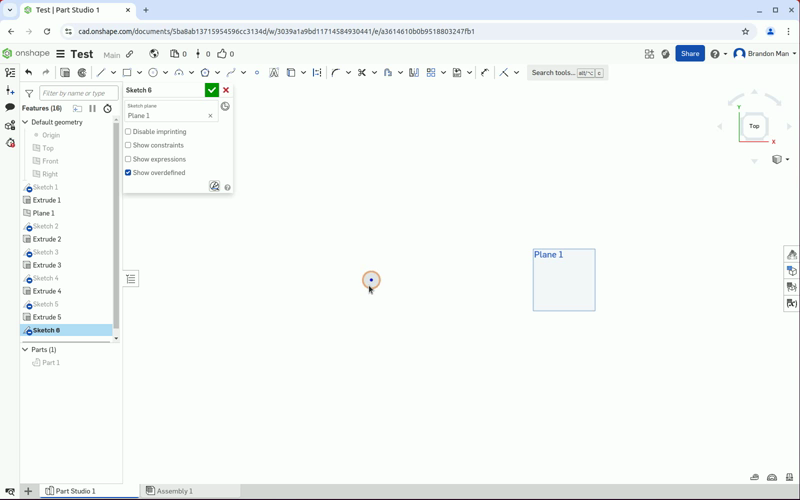
scroll(6)
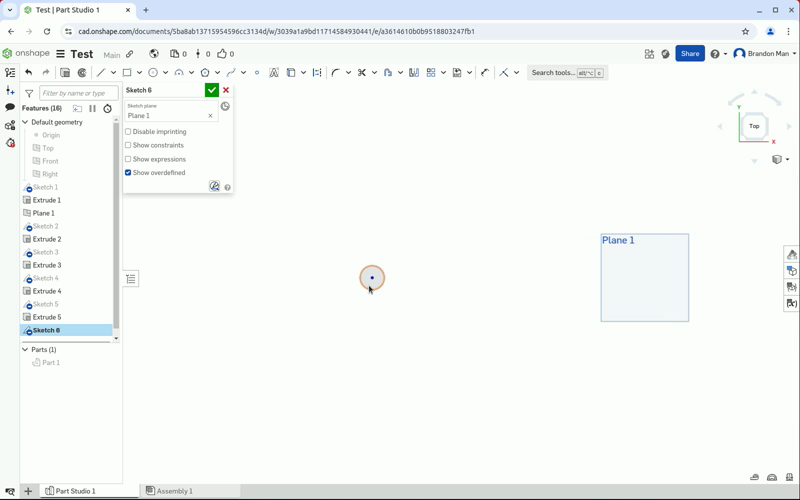
scroll(6)
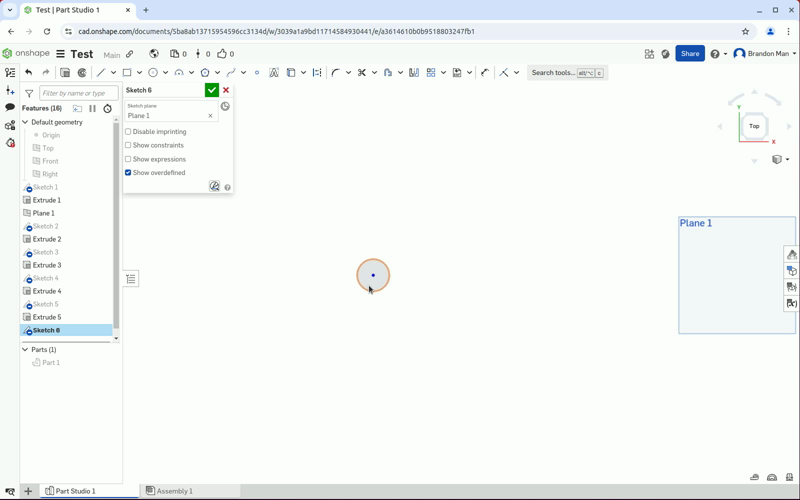
scroll(6)
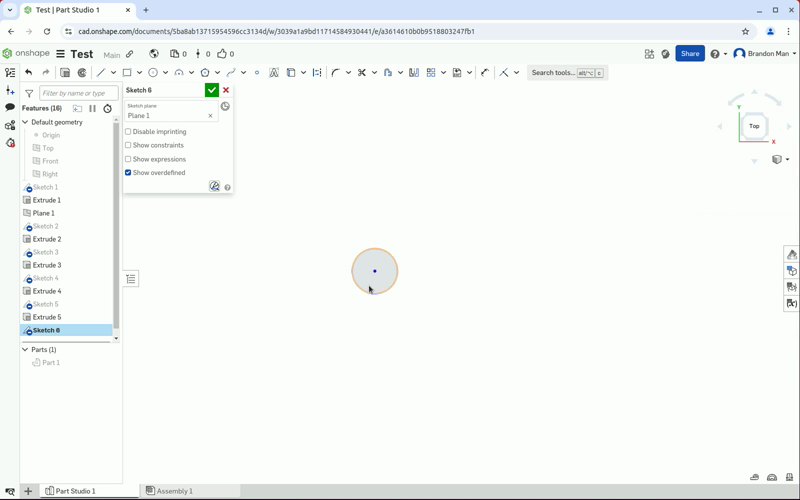
scroll(6)
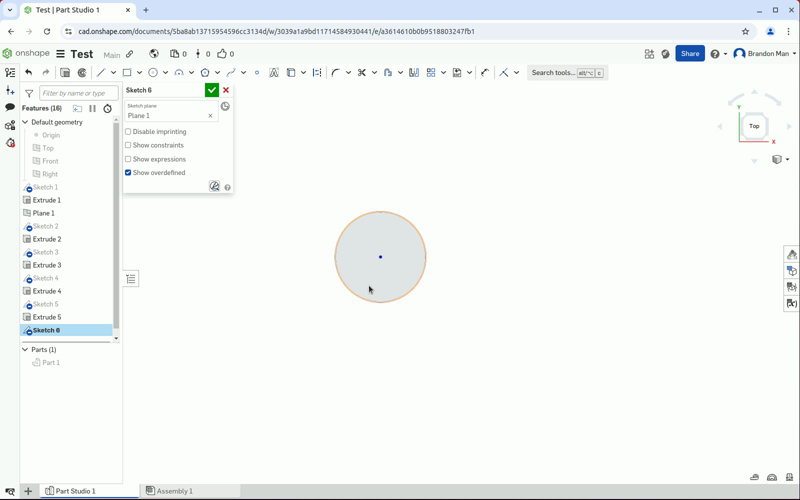
click(369, 285)
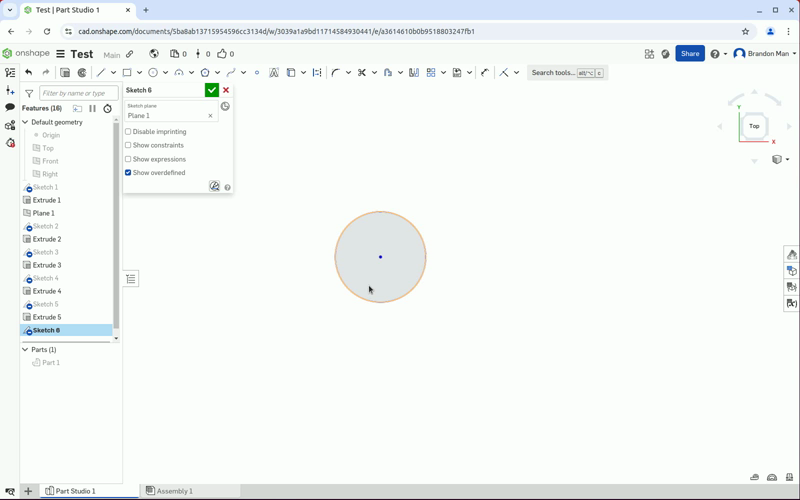
scroll(-6)
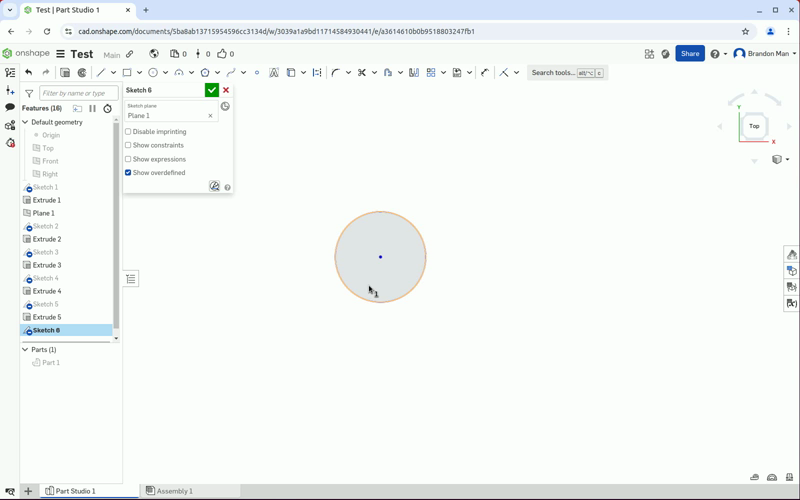
scroll(-6)
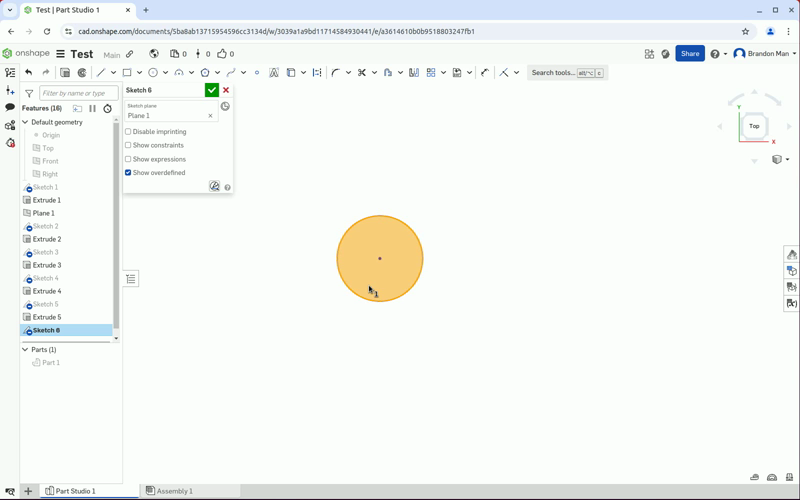
scroll(-6)
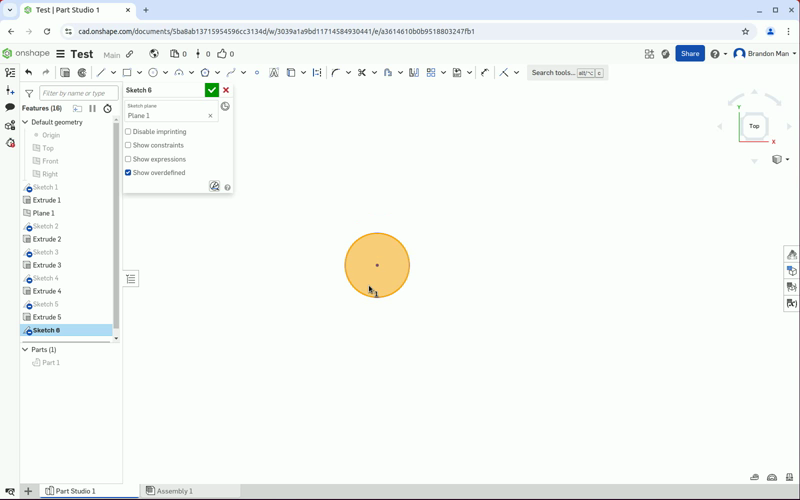
scroll(-6)
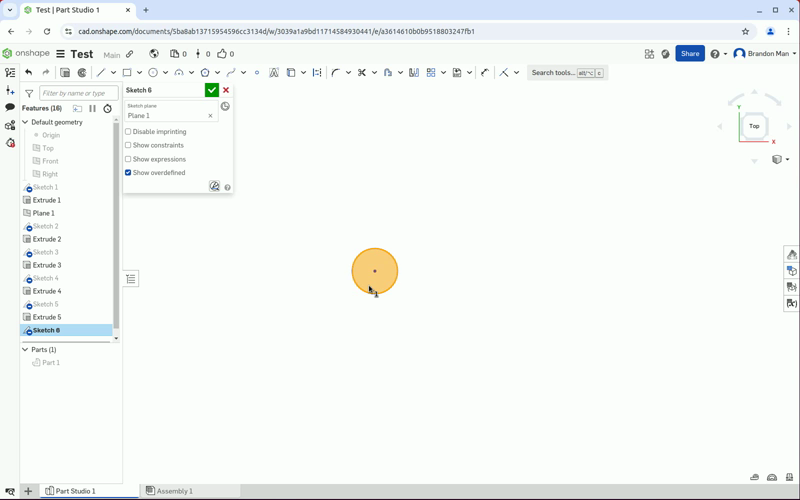
scroll(-6)
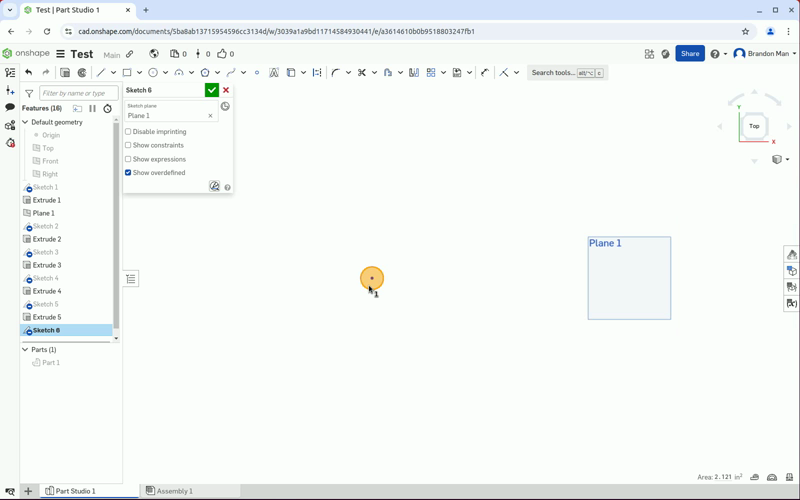
scroll(-6)
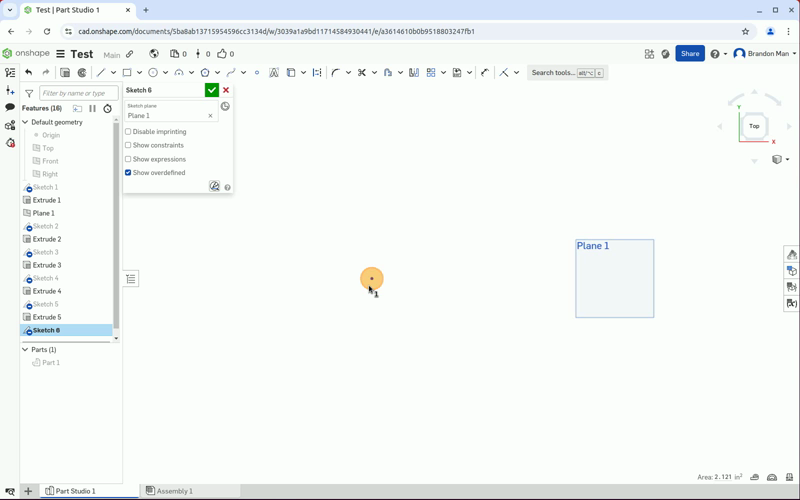
scroll(-6)
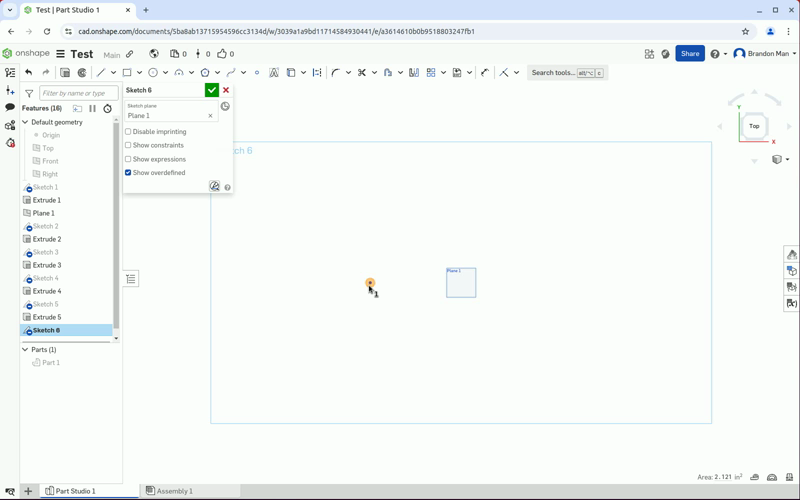
mouse_move(73, 352)
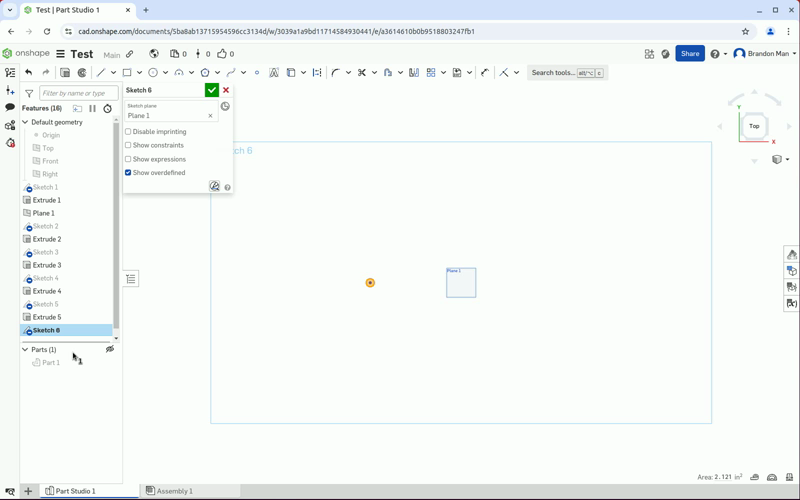
key(shift+y)
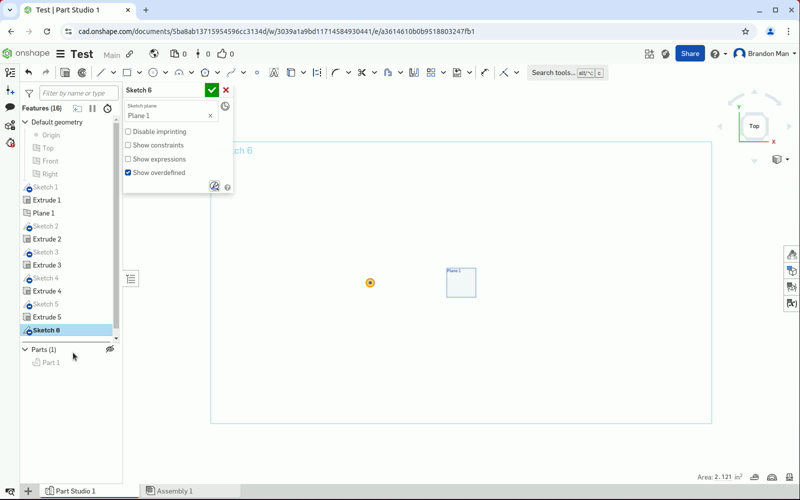
key(shift+e)
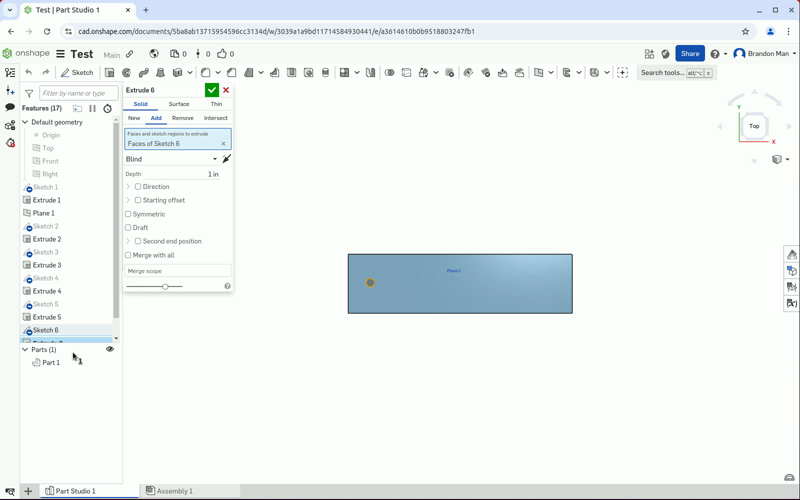
mouse_move(143, 106)
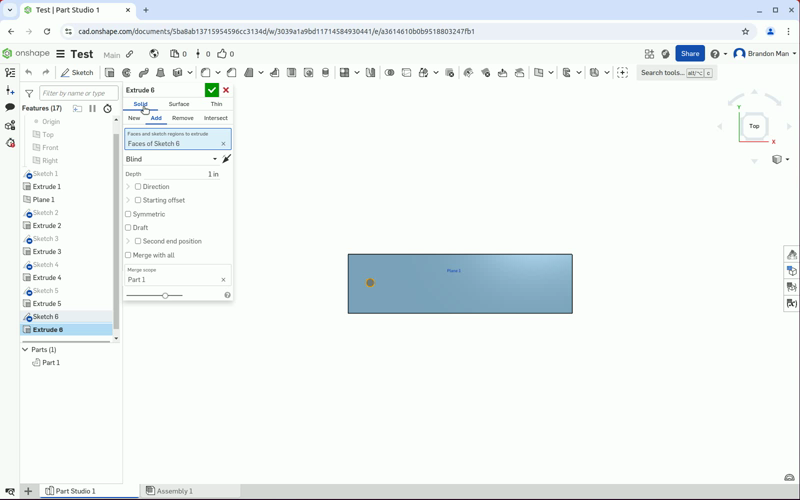
click(143, 106)
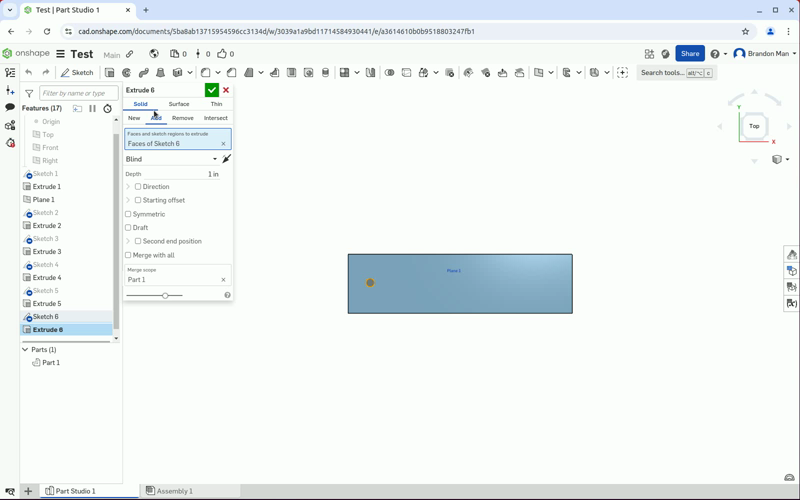
mouse_move(186, 120)
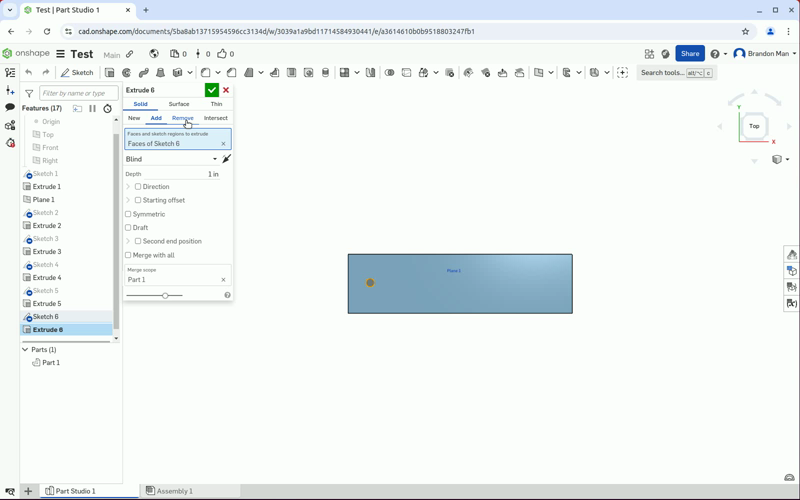
click(186, 120)
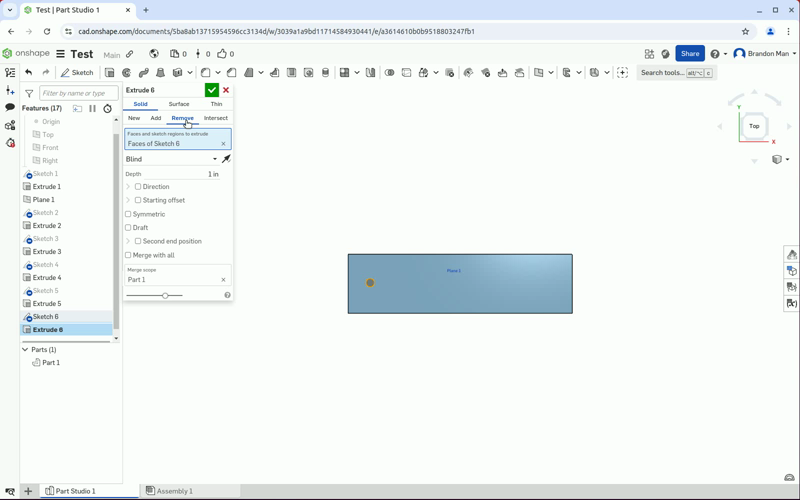
key(tab, 4)
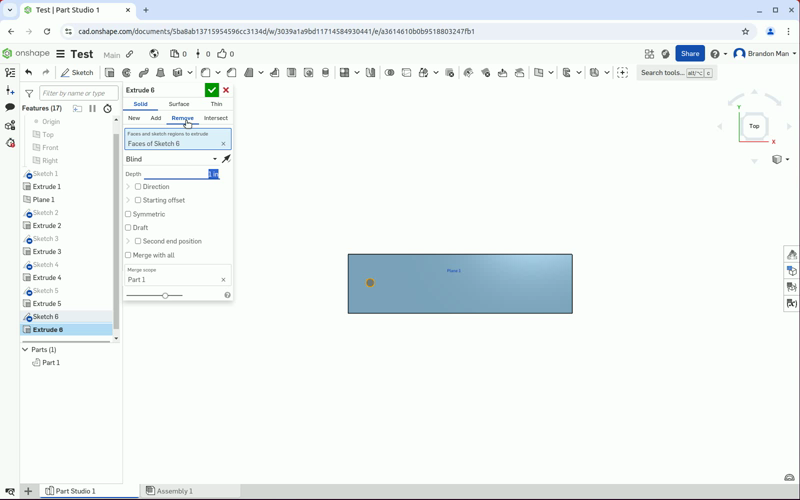
text(2.407)
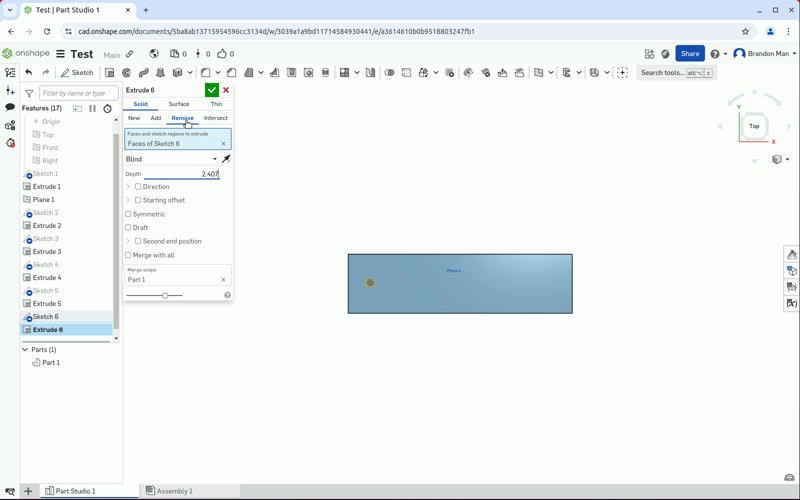
key(tab, 6)
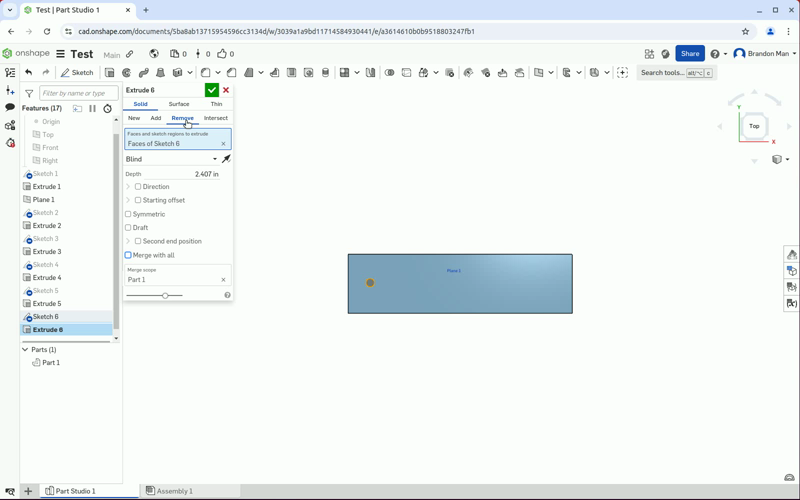
key(space)
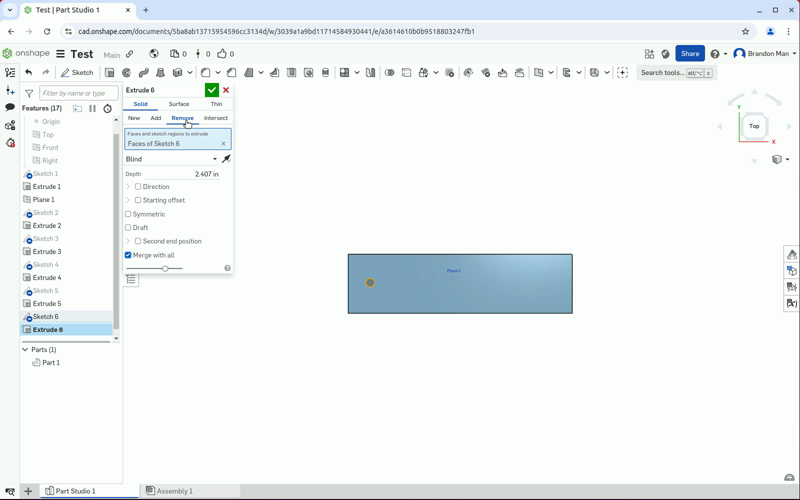
key(enter)
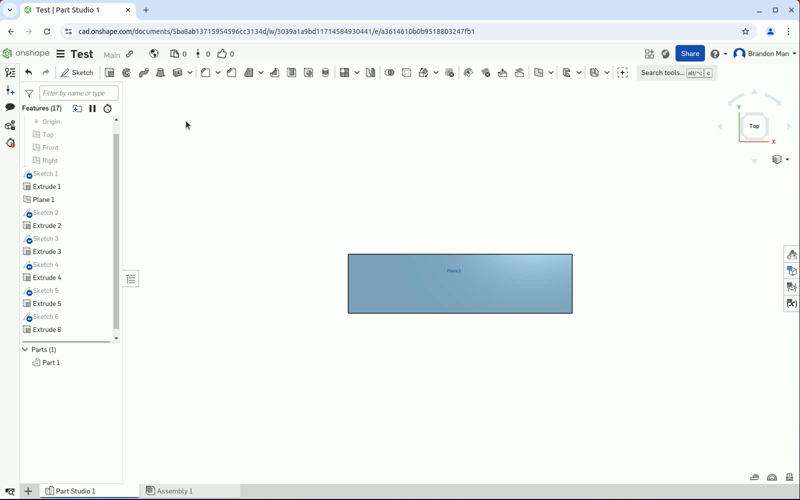
key(shift+h)
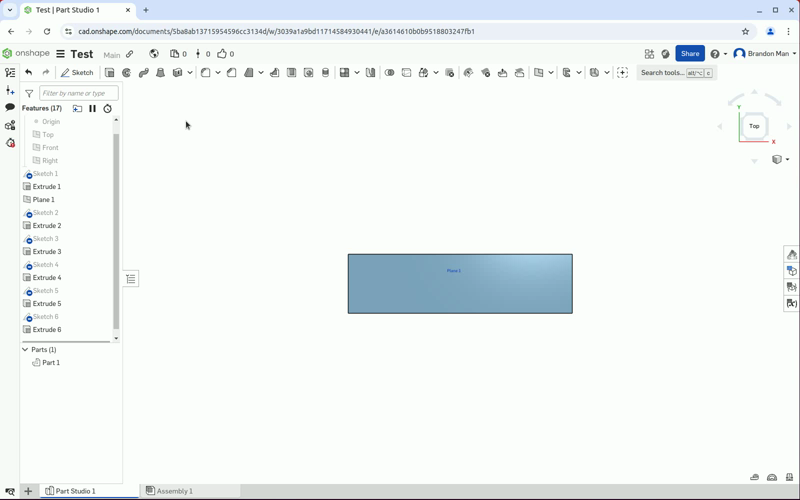
key(shift+h)
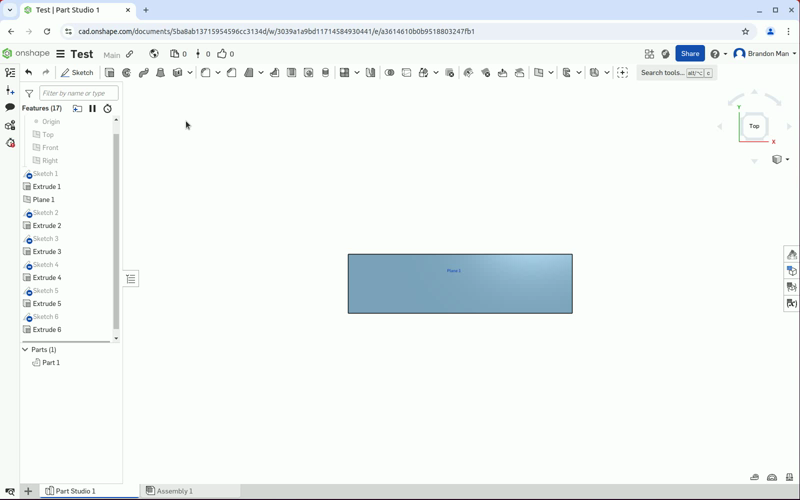
key(shift+7)
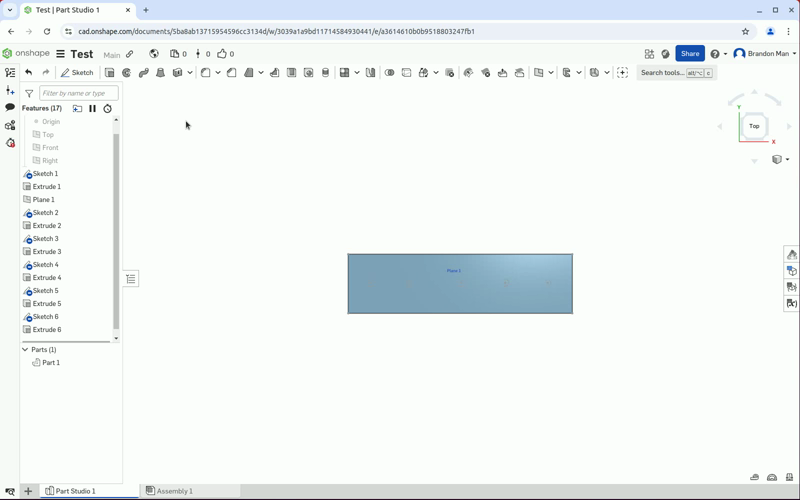
key(up, 3)
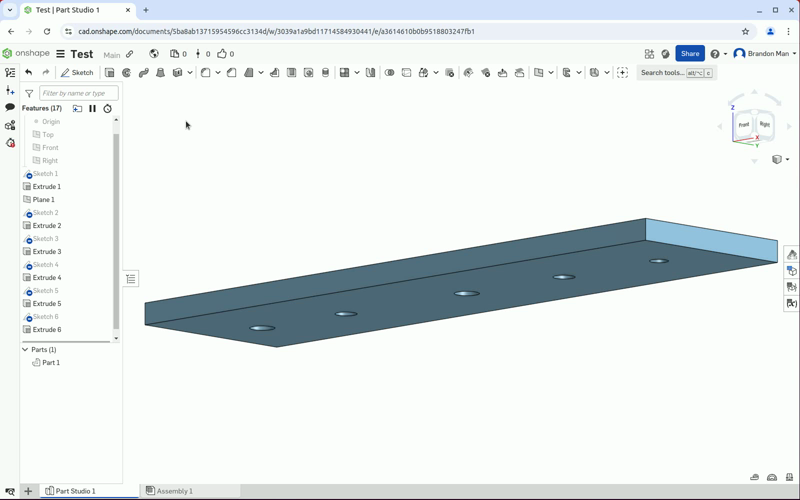
key(left, 3)
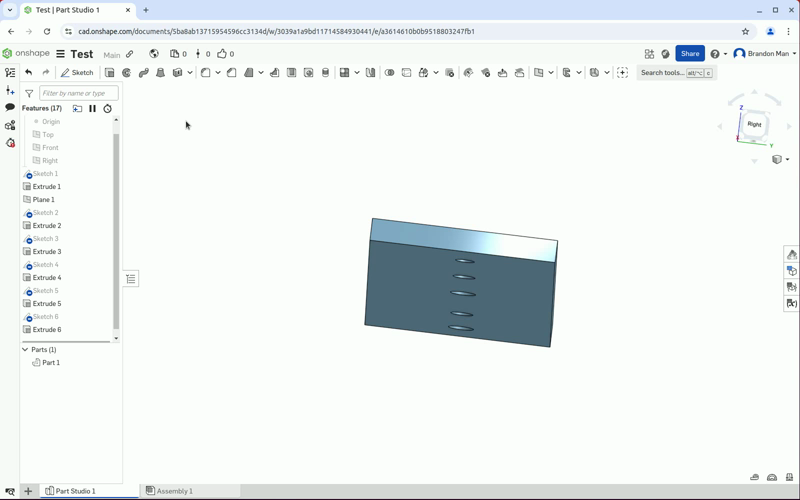
key(right, 3)
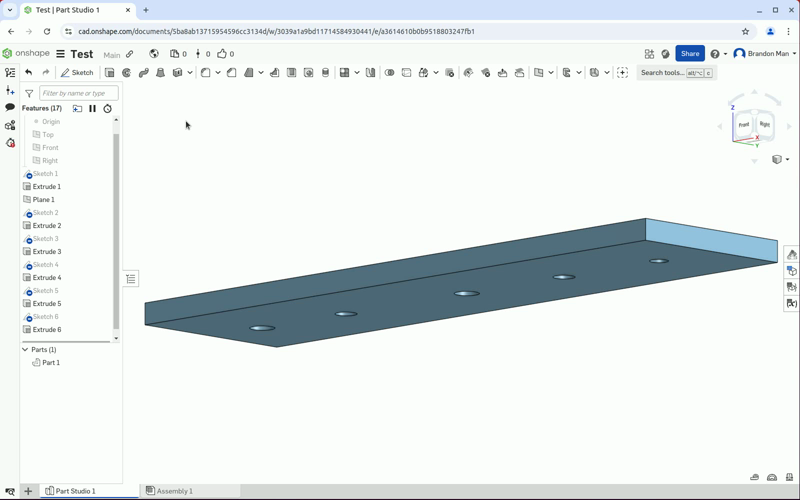
key(down, 3)
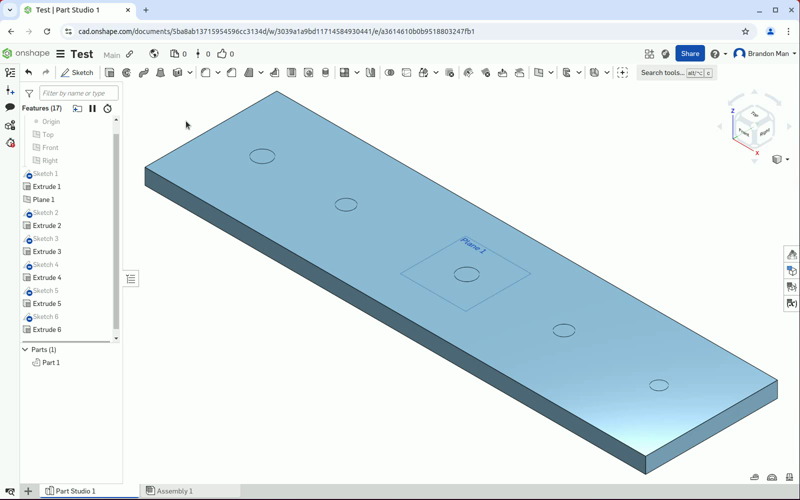
mouse_move(69, 176)
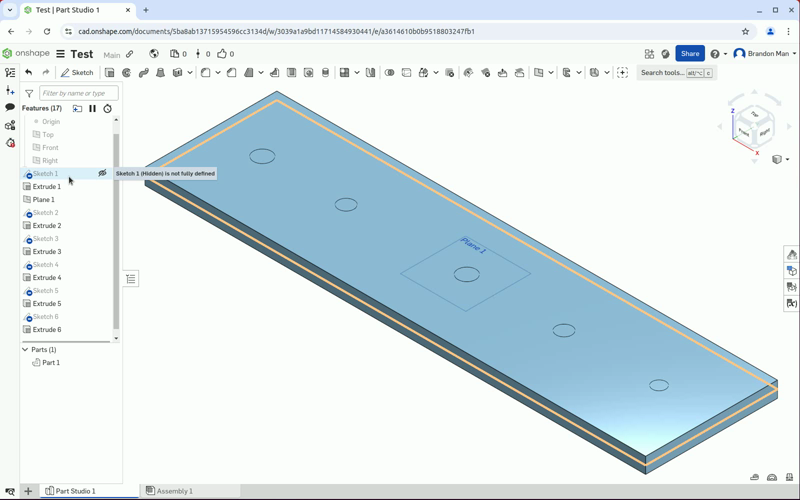
click(69, 176)